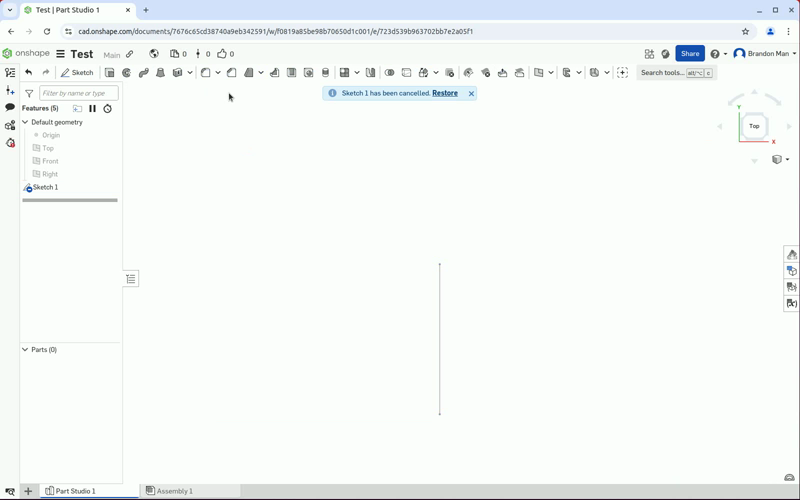
key(shift+h)
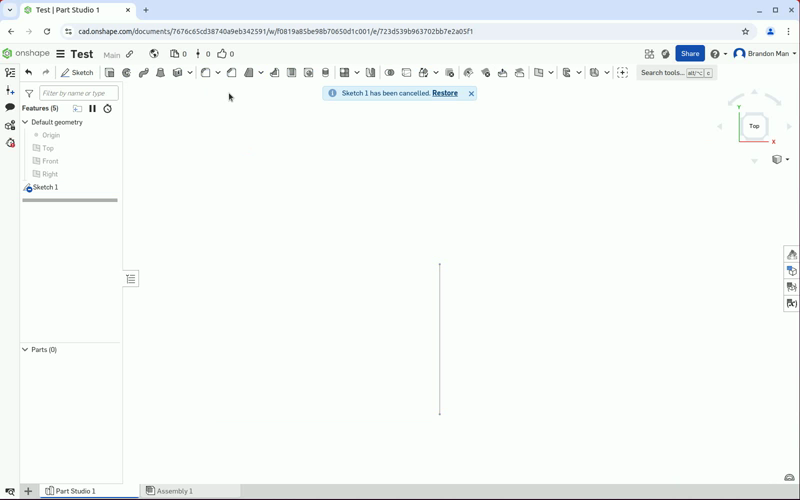
key(shift+s)
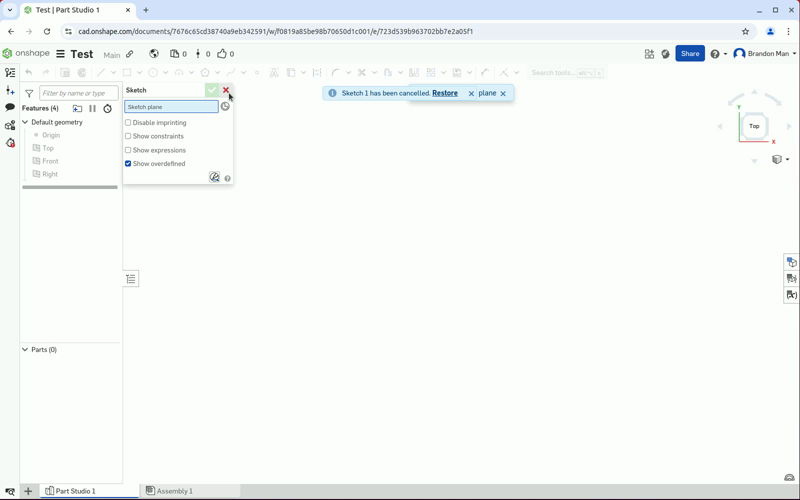
mouse_move(73, 150)
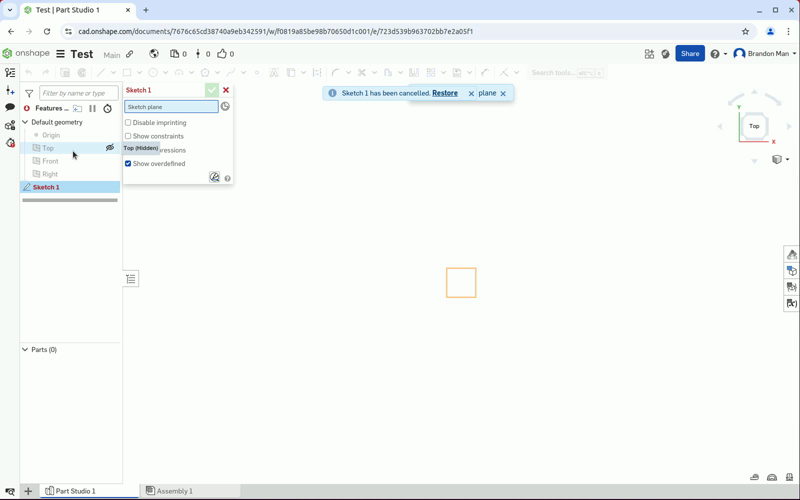
click(73, 150)
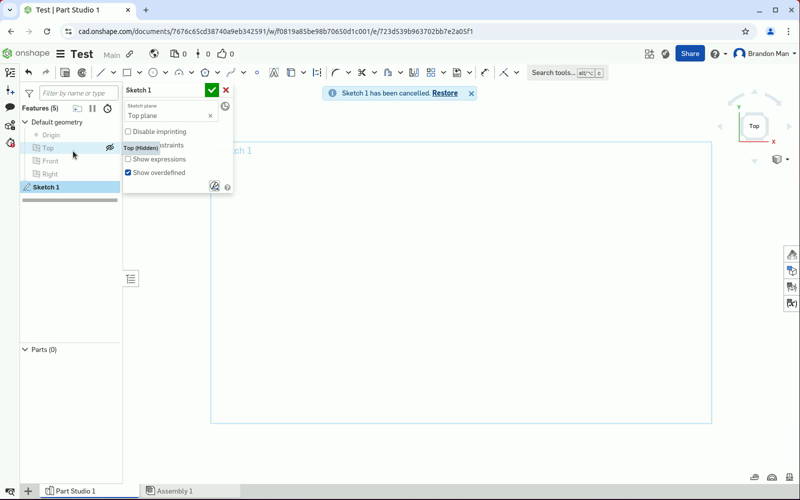
mouse_move(73, 352)
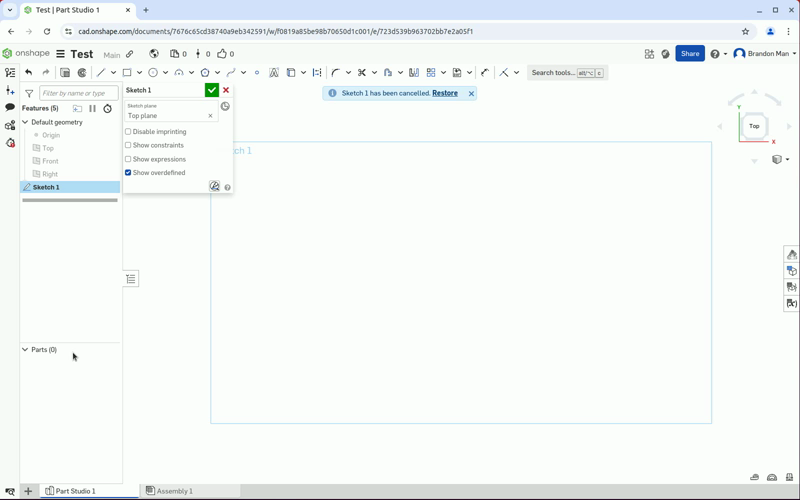
key(y)
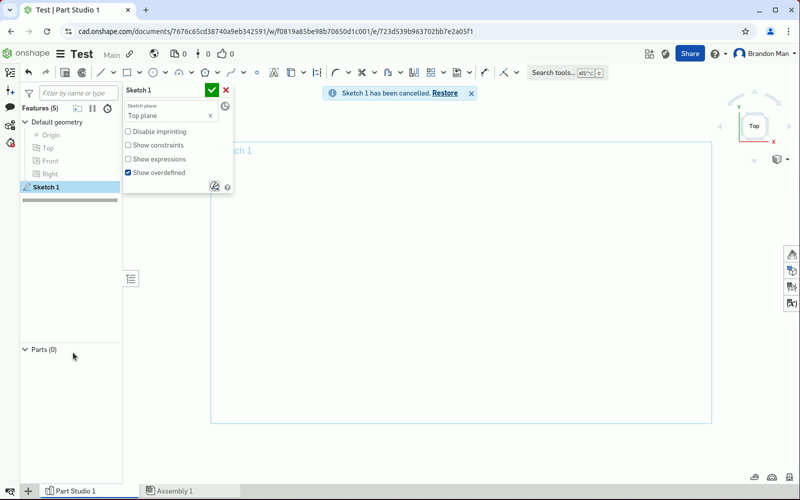
key(c)
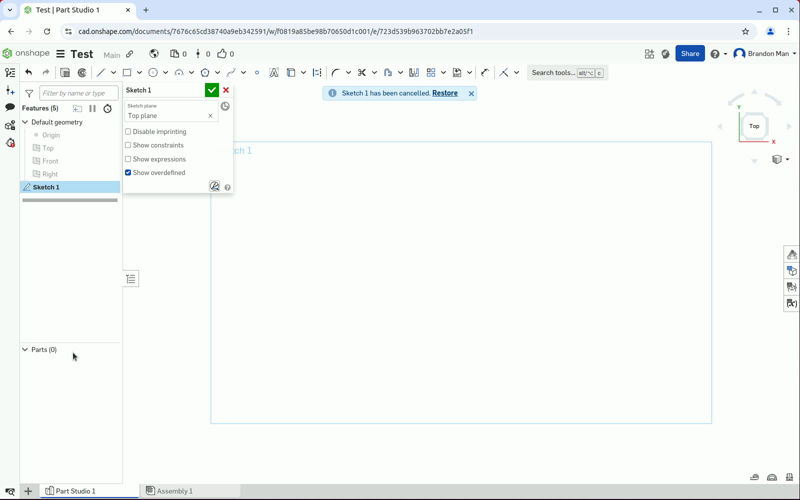
key_down(shift)
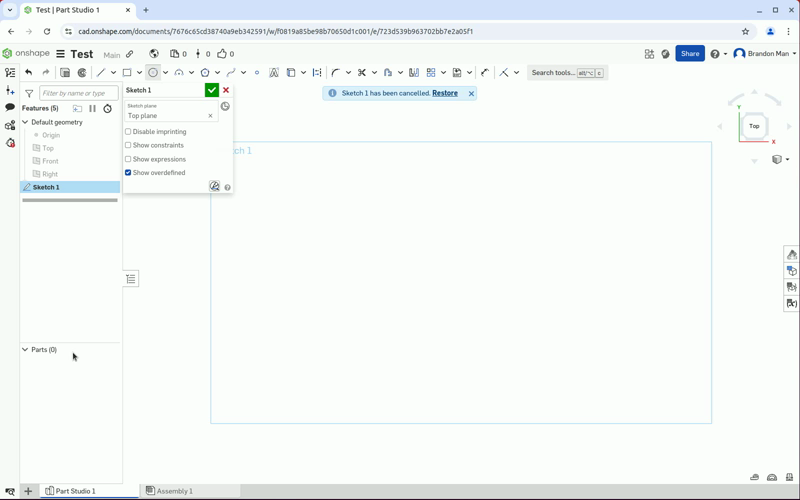
mouse_move(383, 204)
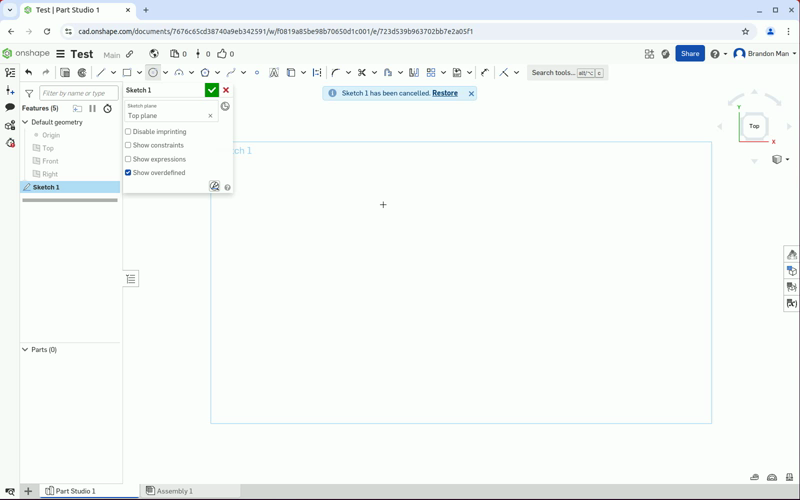
click(383, 204)
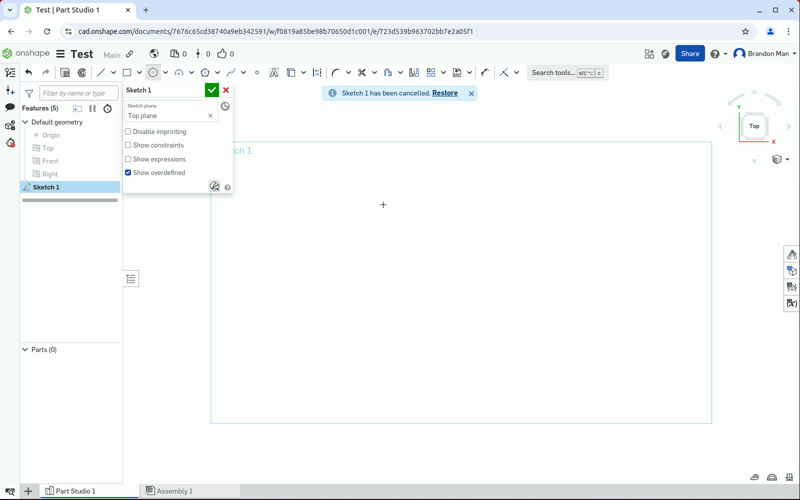
key_up(shift)
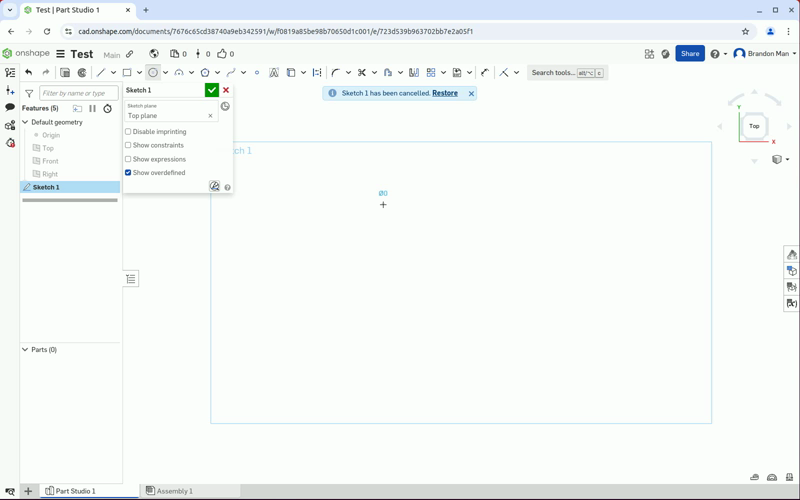
mouse_move(417, 204)
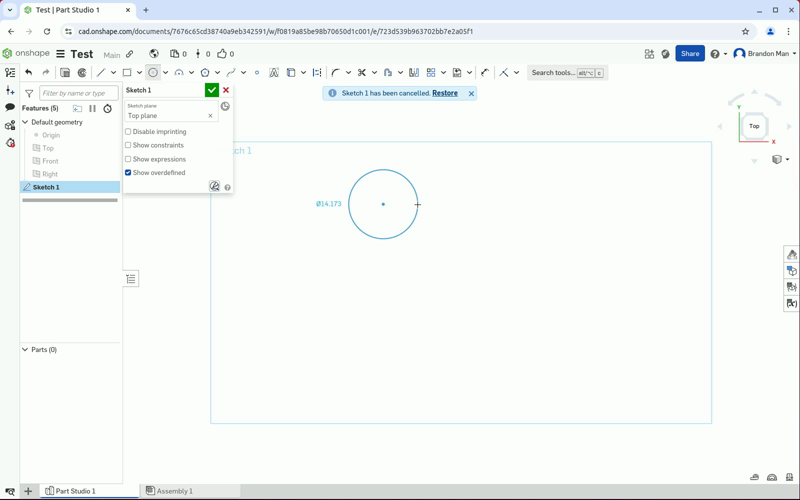
click(417, 204)
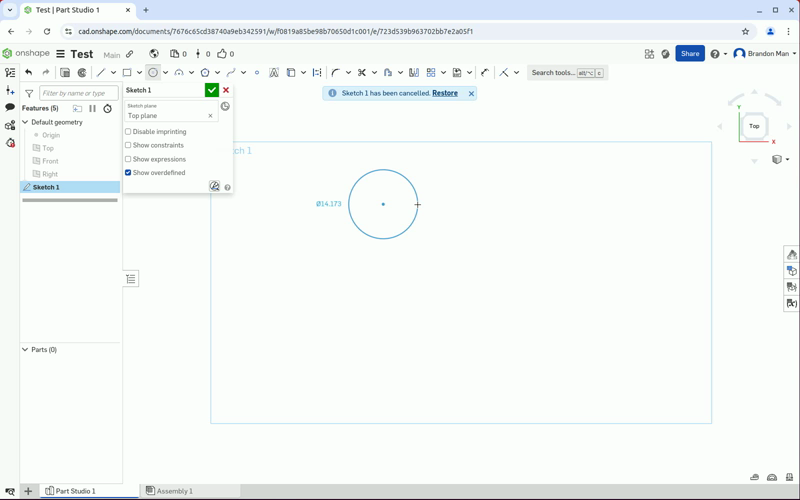
key(esc)
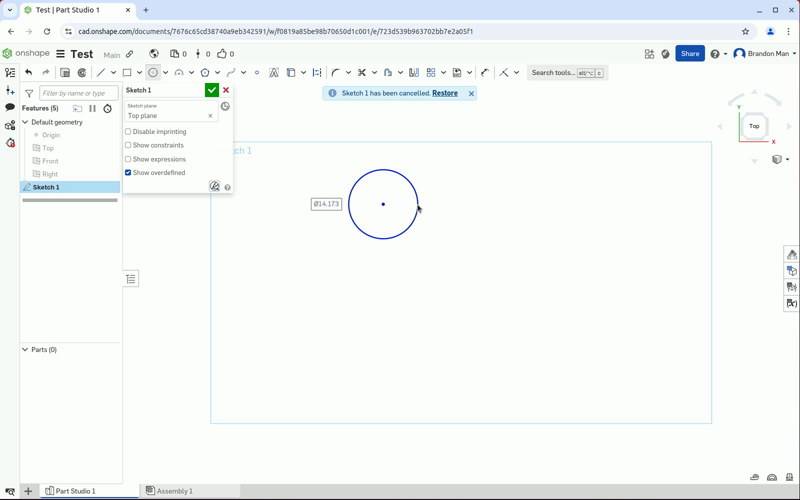
key(c)
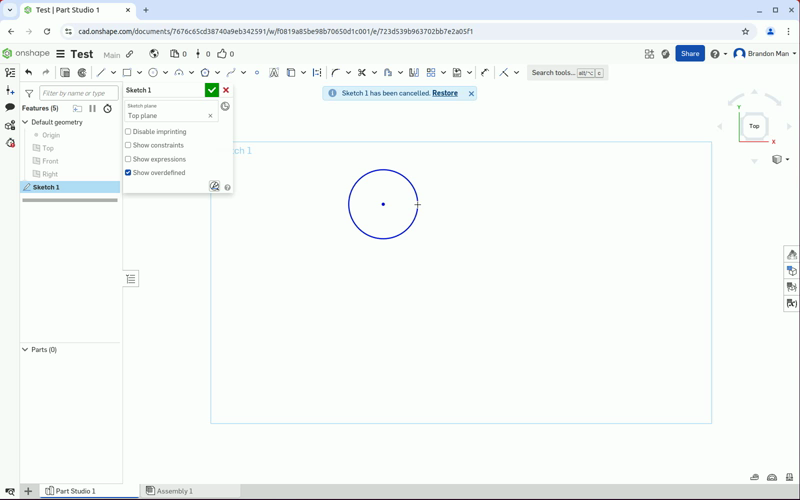
key_down(shift)
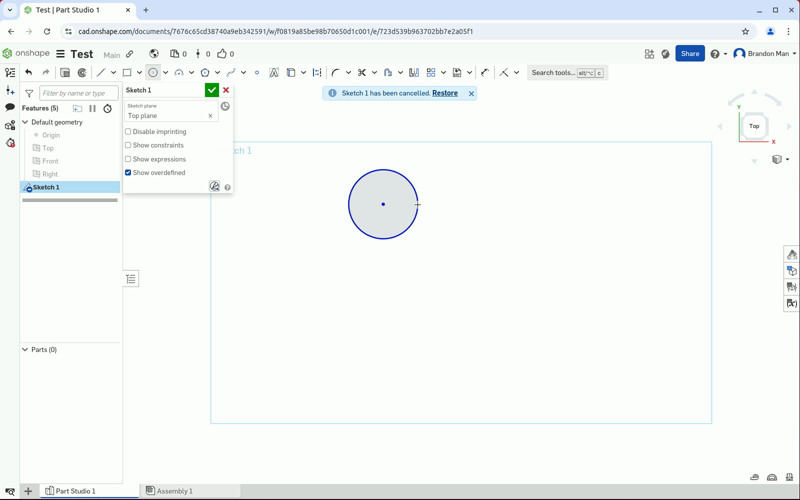
mouse_move(383, 204)
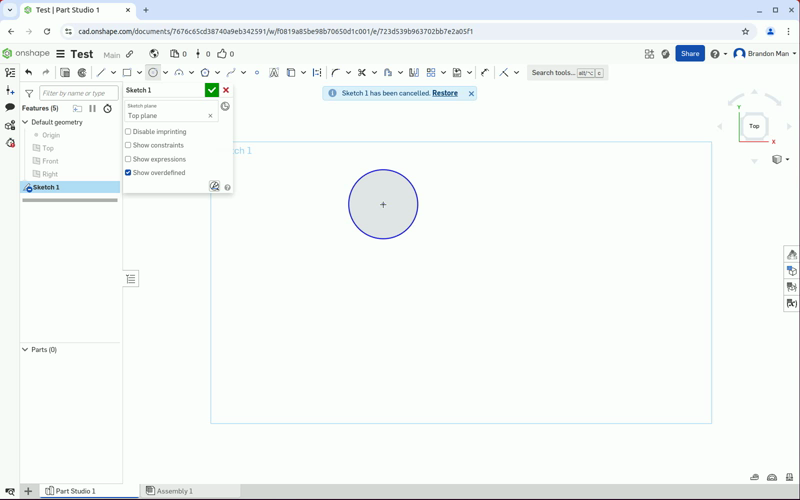
click(383, 204)
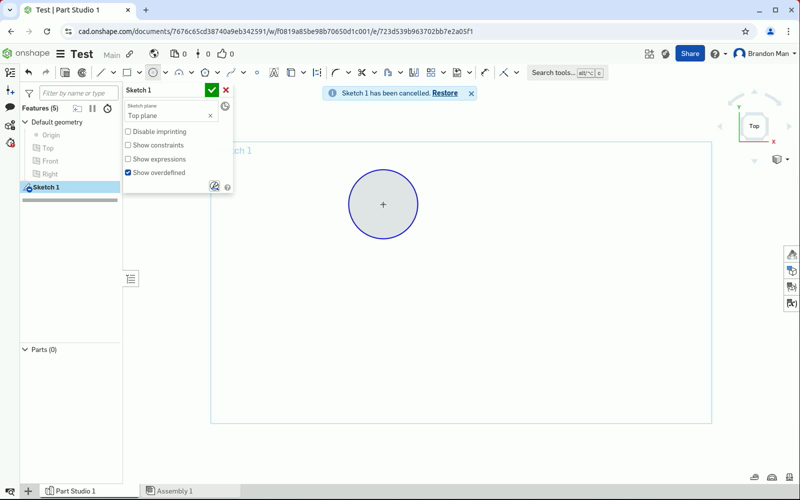
key_up(shift)
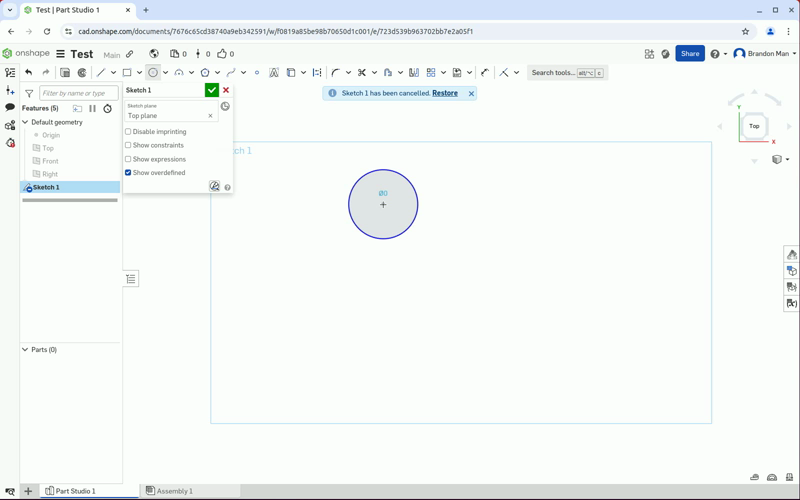
mouse_move(401, 204)
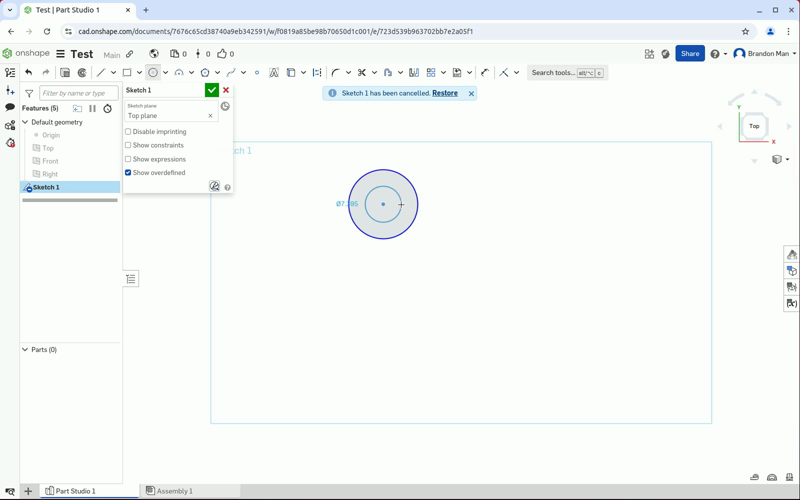
click(401, 204)
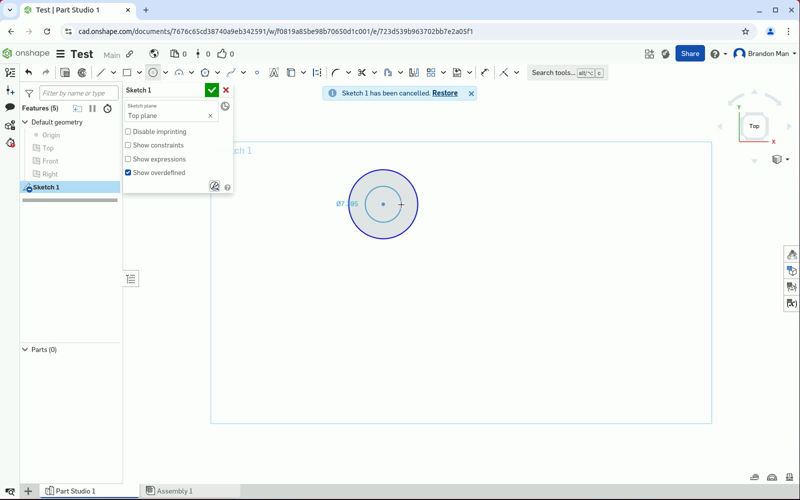
key(esc)
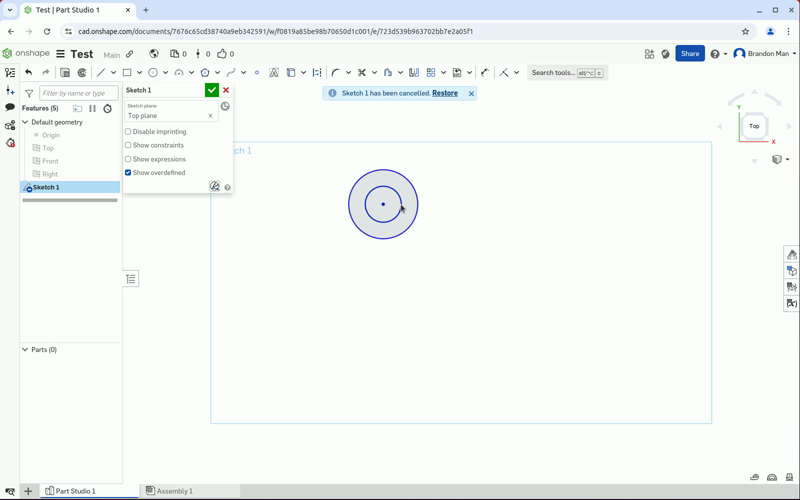
mouse_move(377, 235)
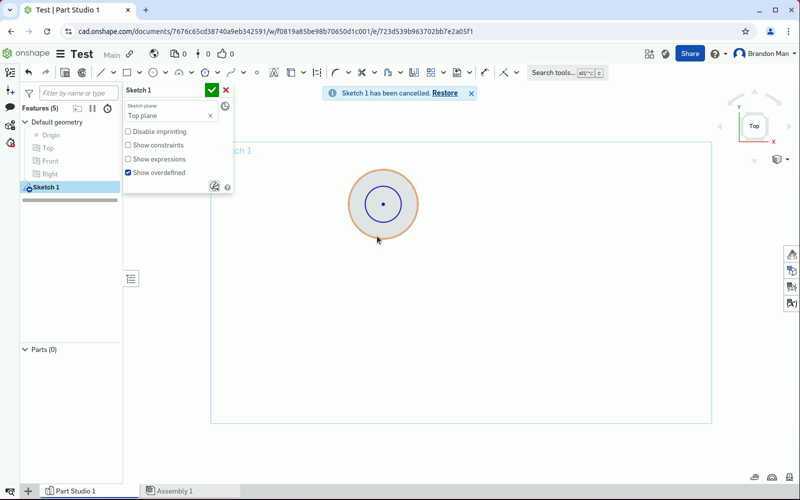
click(377, 235)
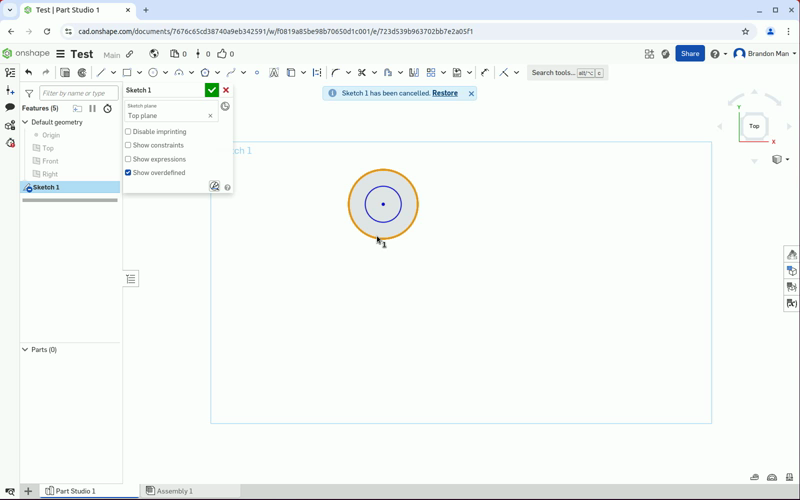
mouse_move(73, 352)
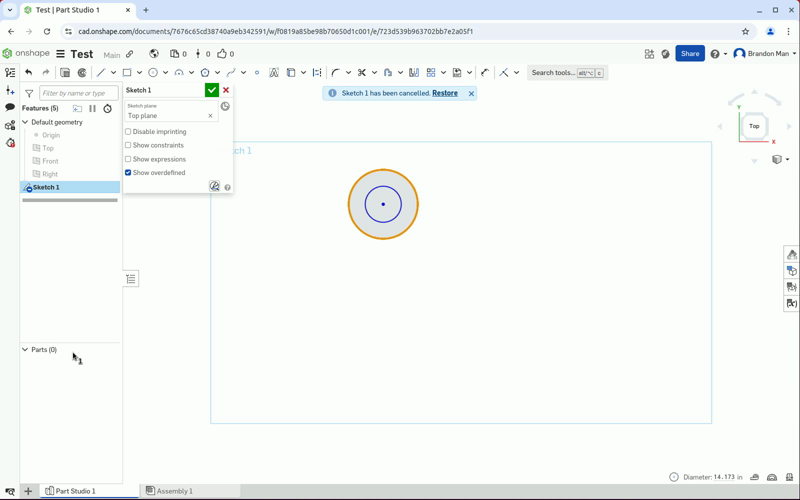
key(shift+y)
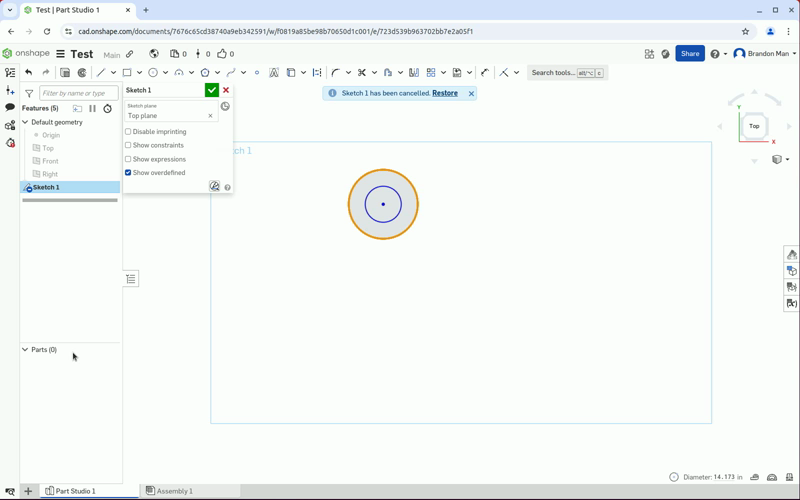
key(shift+e)
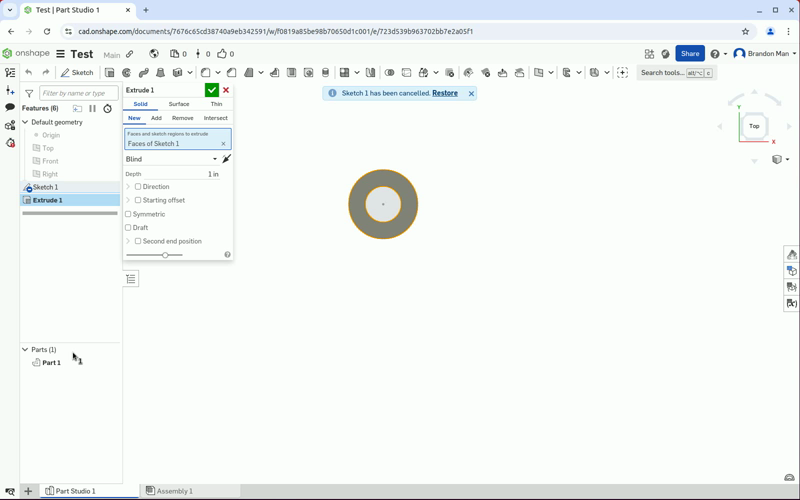
mouse_move(143, 106)
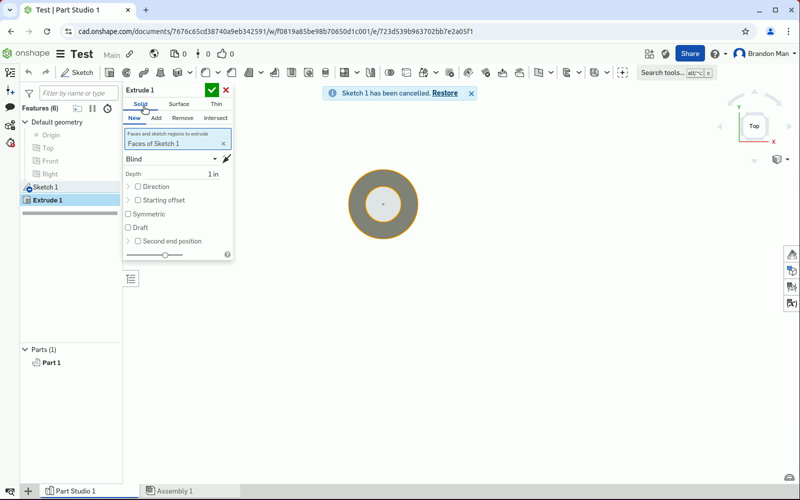
click(143, 106)
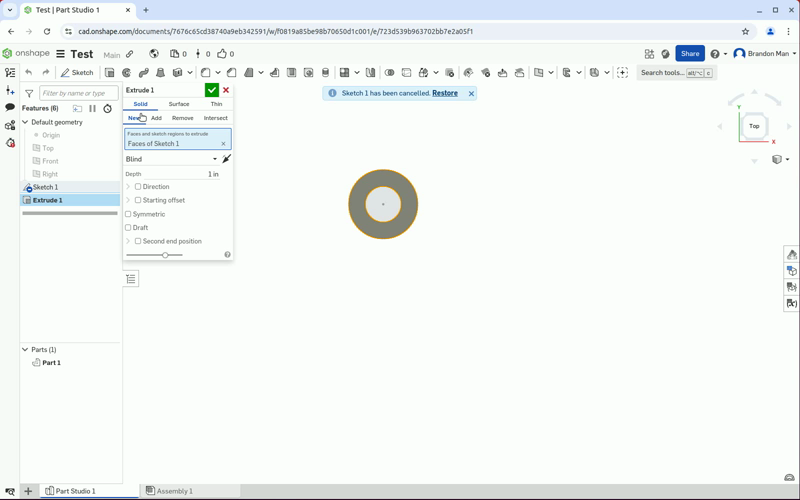
mouse_move(137, 120)
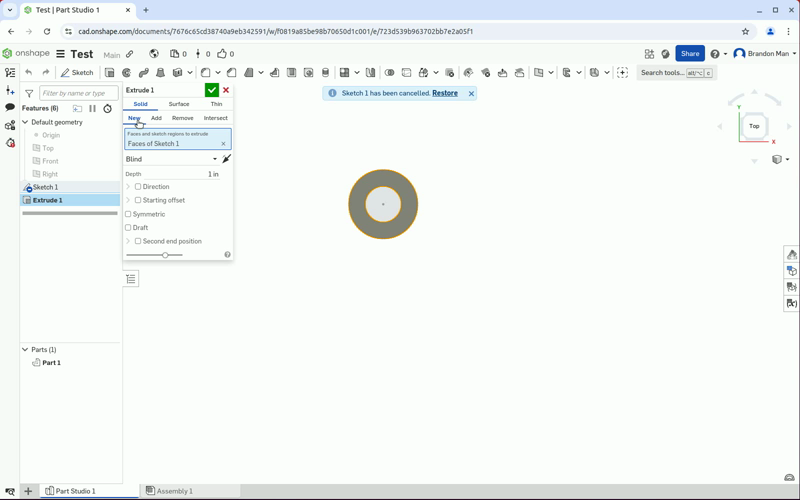
click(137, 120)
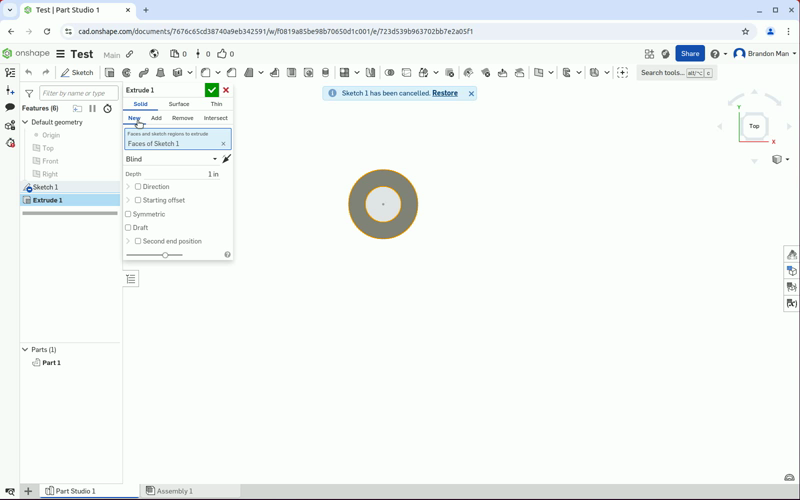
key(tab, 4)
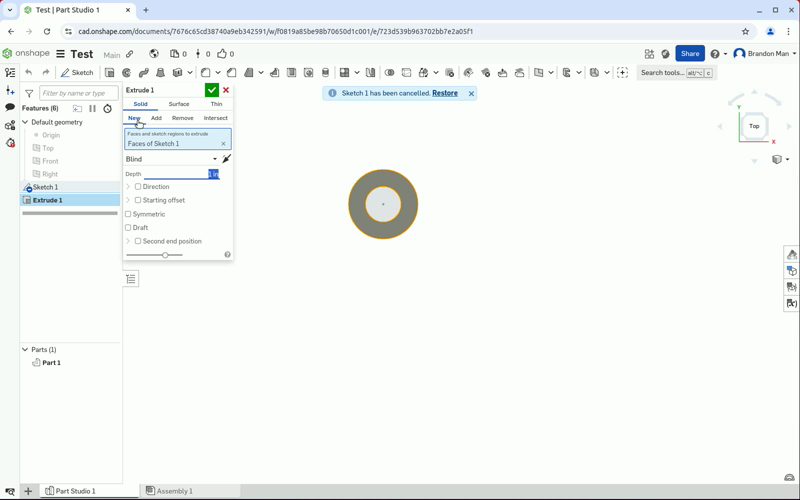
text(34.18)
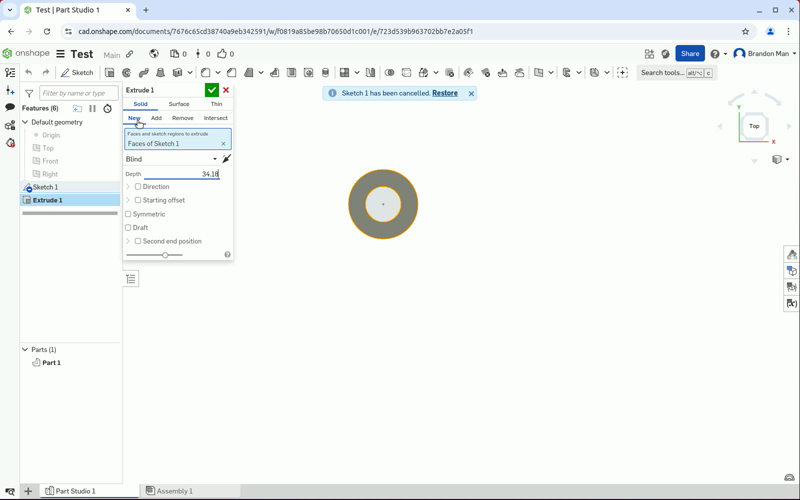
key(tab, 3)
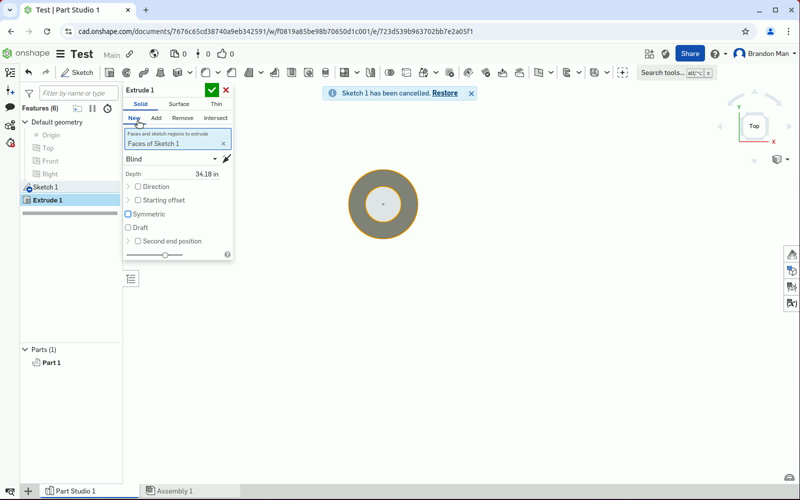
key(space)
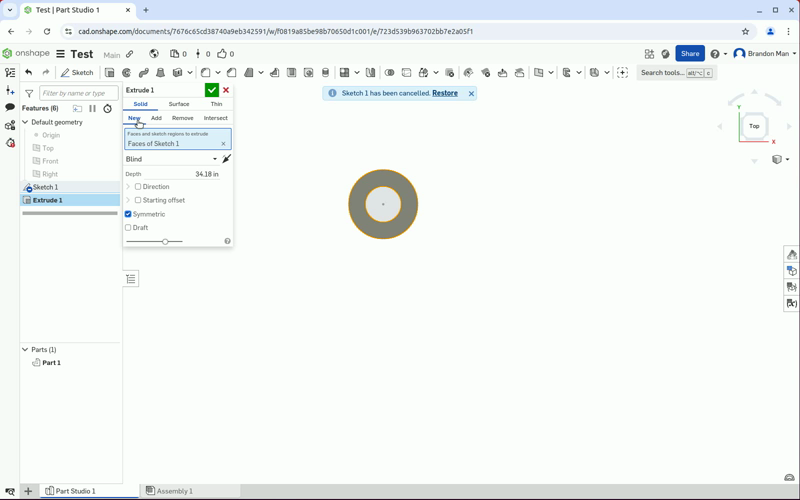
key(enter)
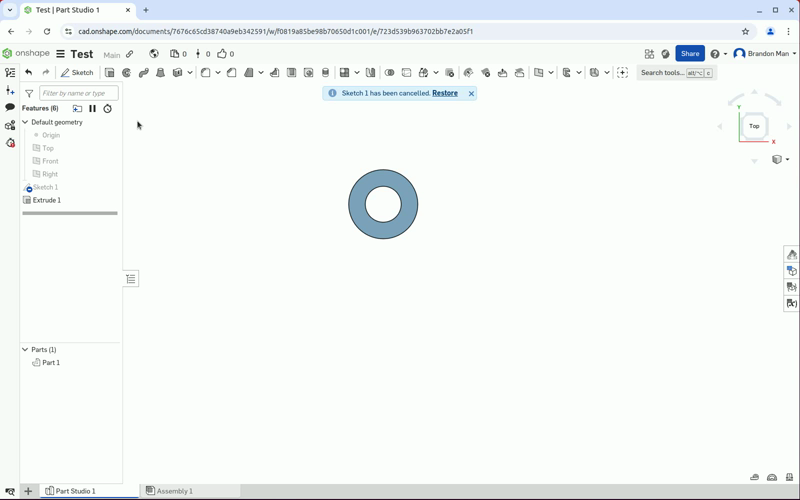
key(shift+h)
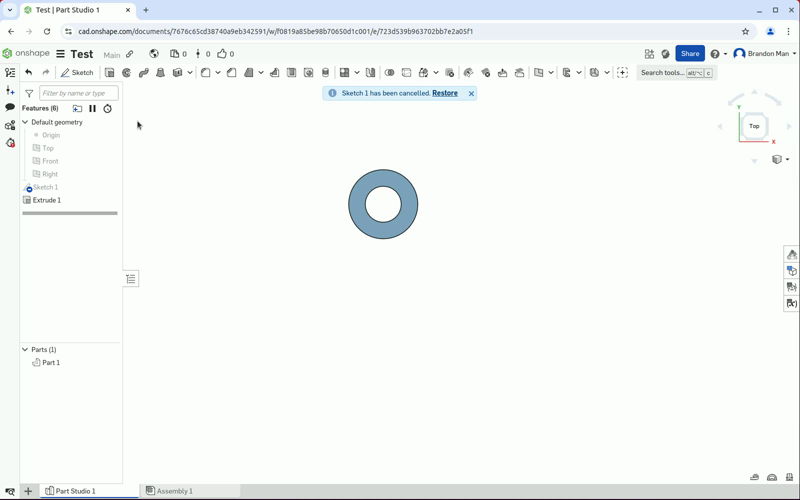
key(shift+h)
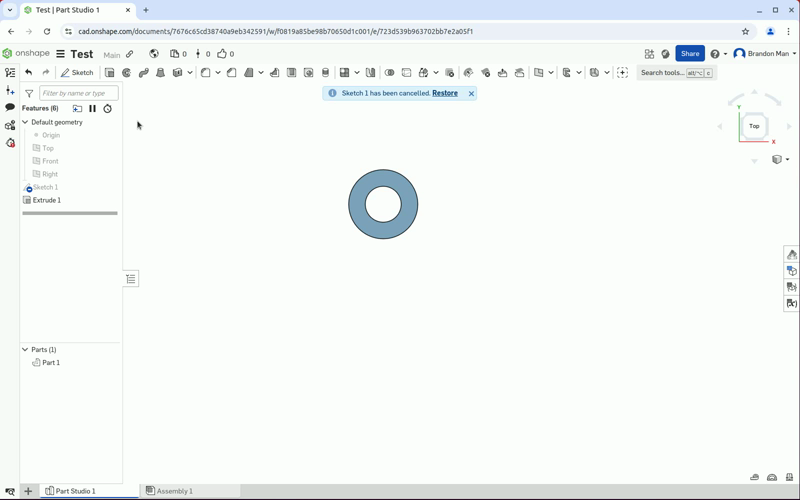
mouse_move(73, 189)
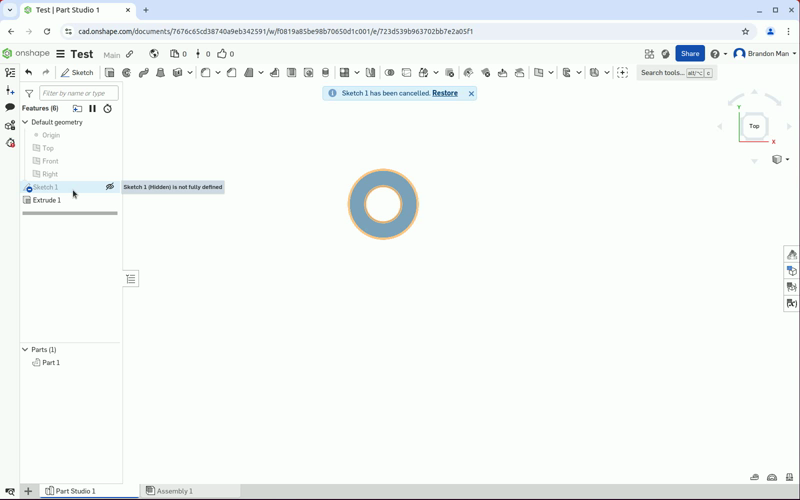
click(73, 189)
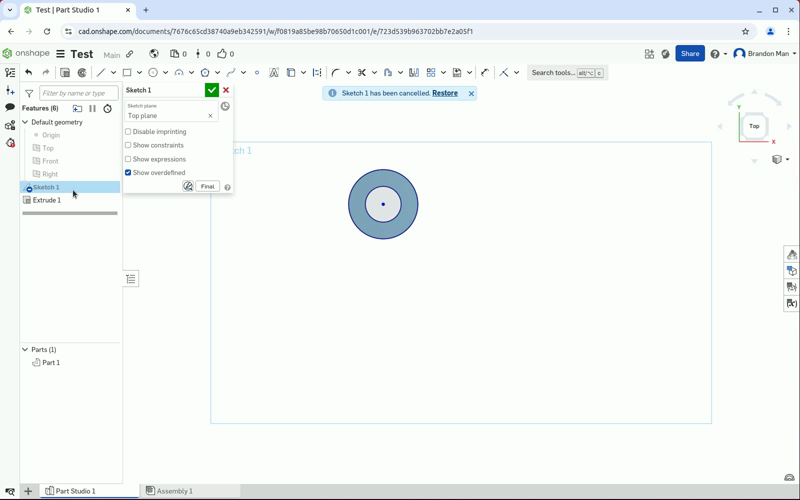
mouse_move(229, 92)
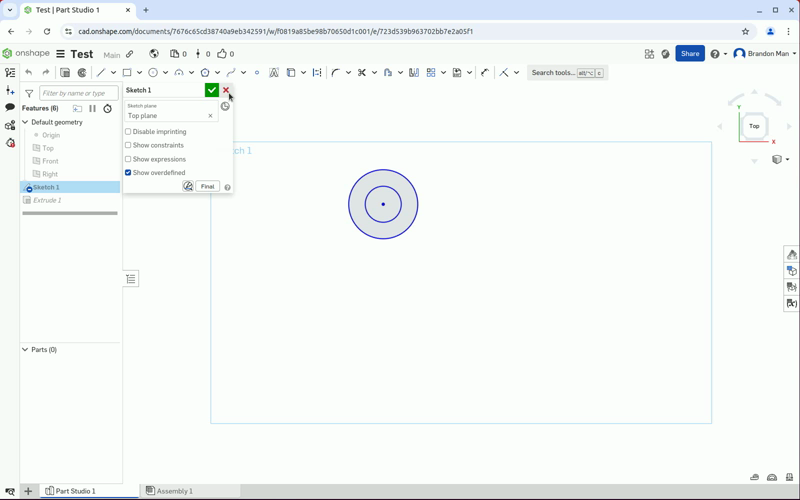
click(229, 92)
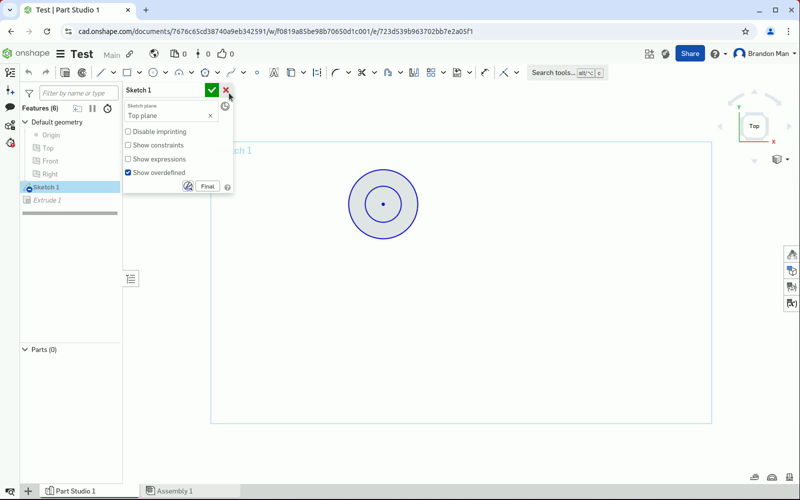
key(shift+s)
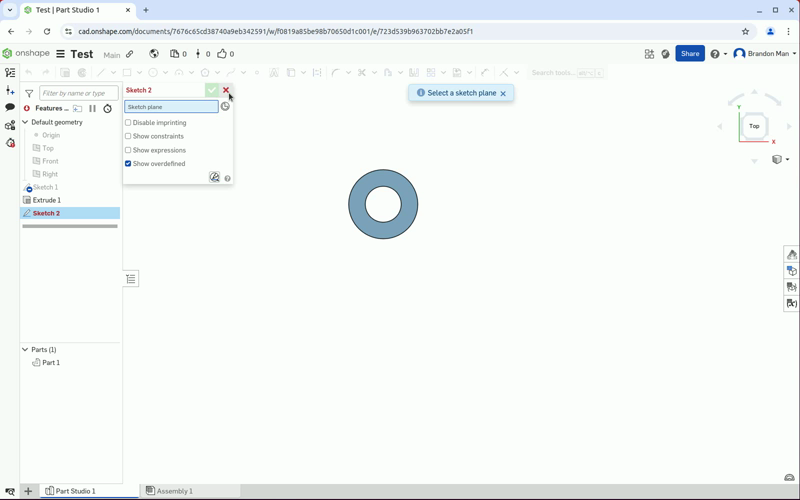
mouse_move(73, 150)
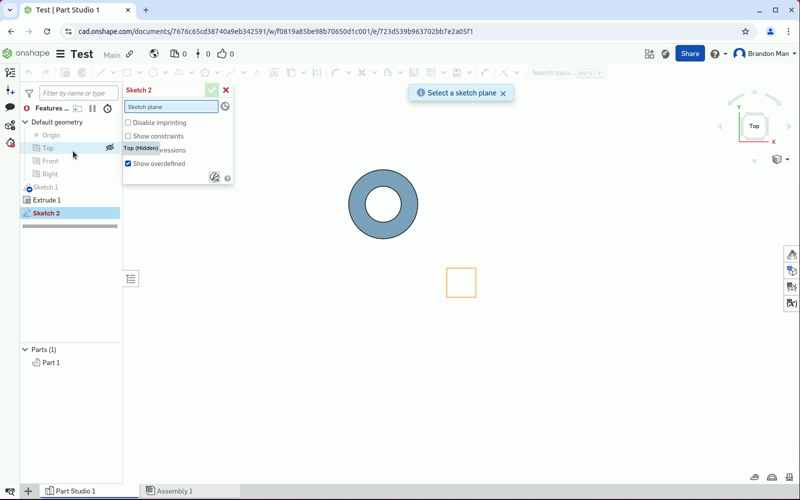
click(73, 150)
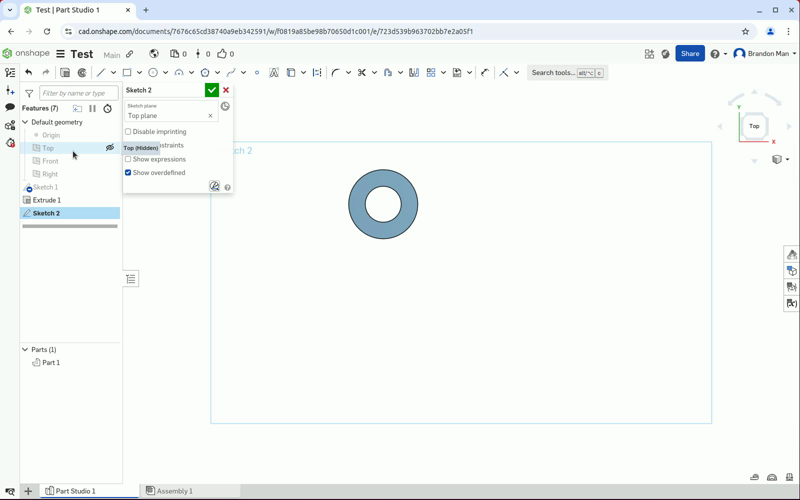
mouse_move(73, 352)
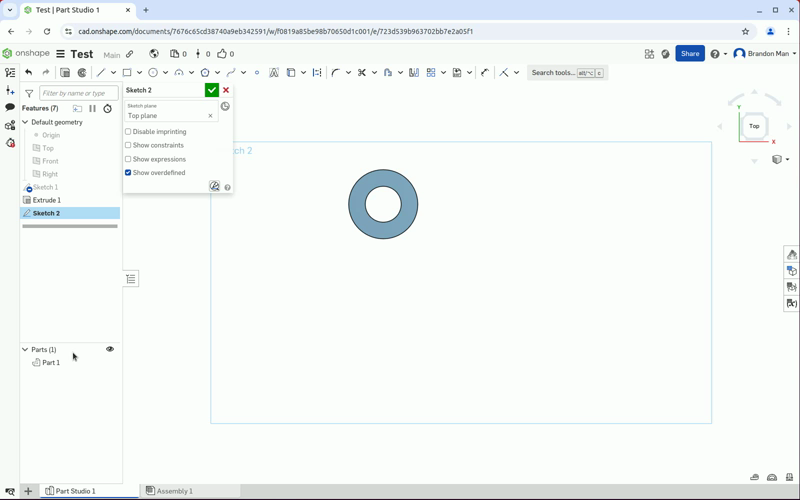
key(y)
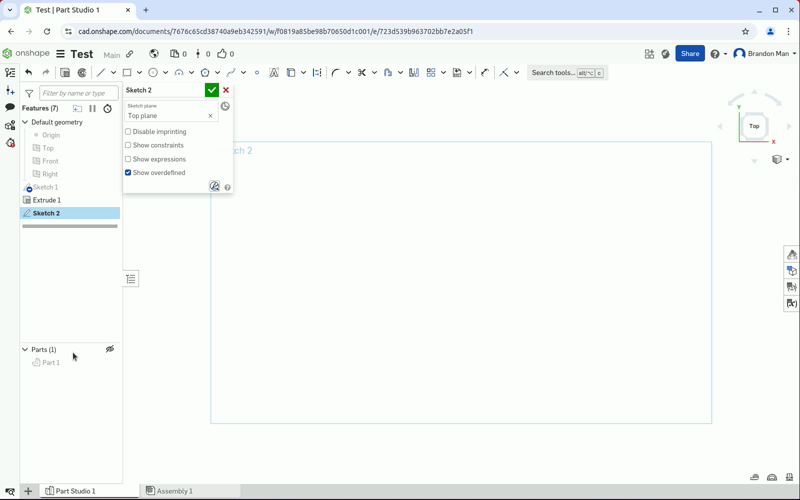
key(c)
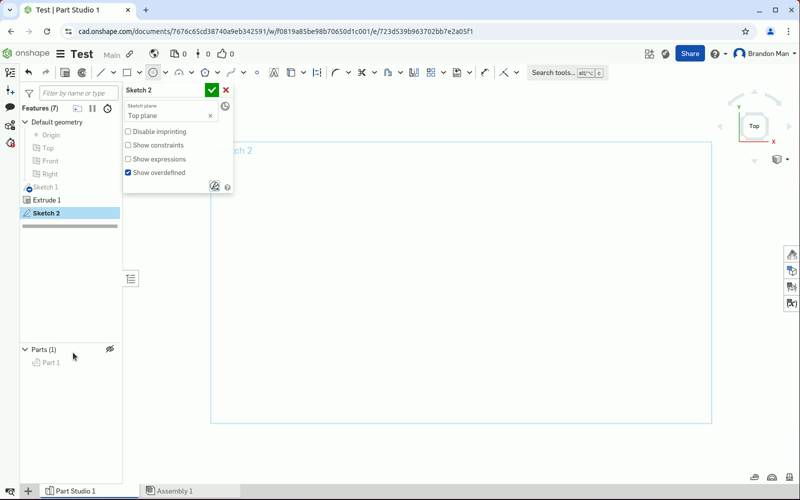
key_down(shift)
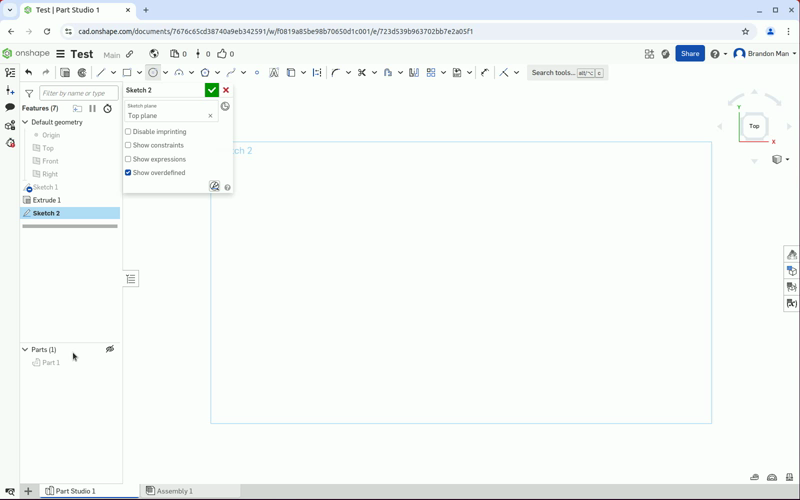
mouse_move(539, 204)
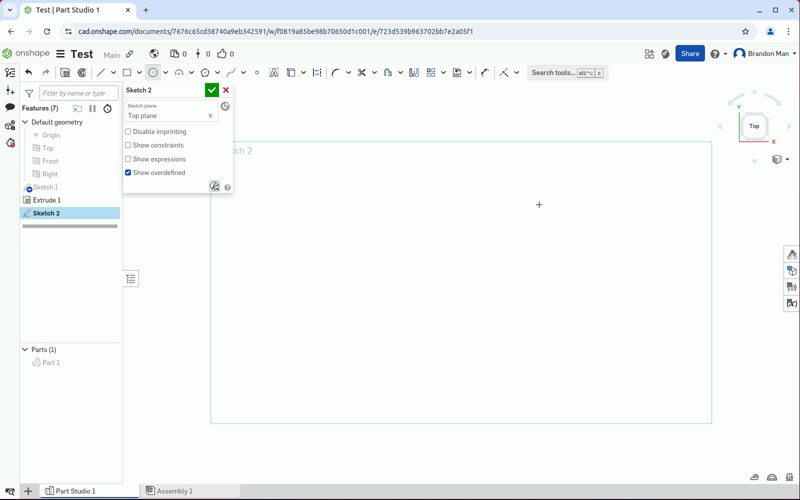
click(539, 204)
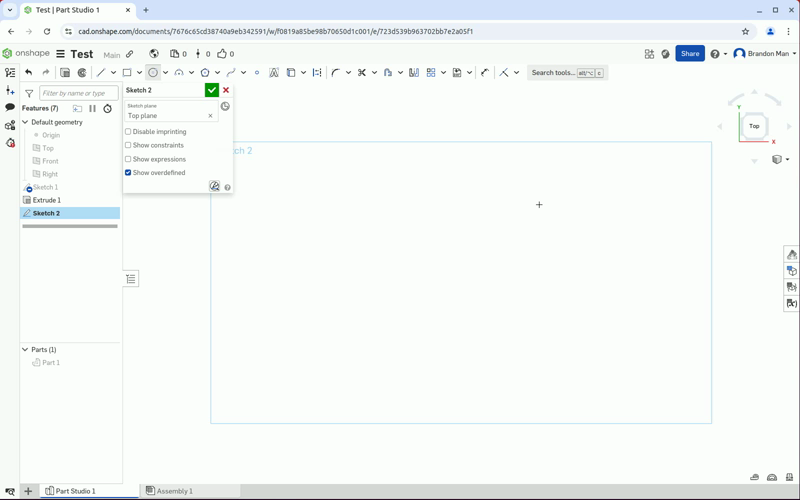
key_up(shift)
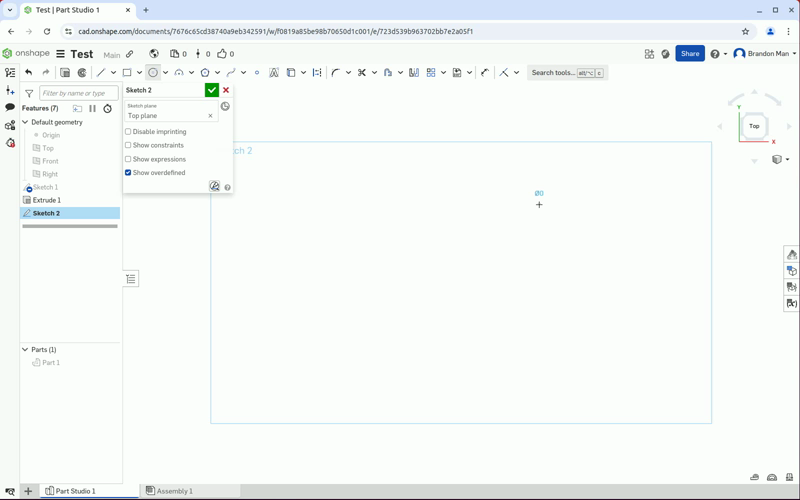
mouse_move(573, 204)
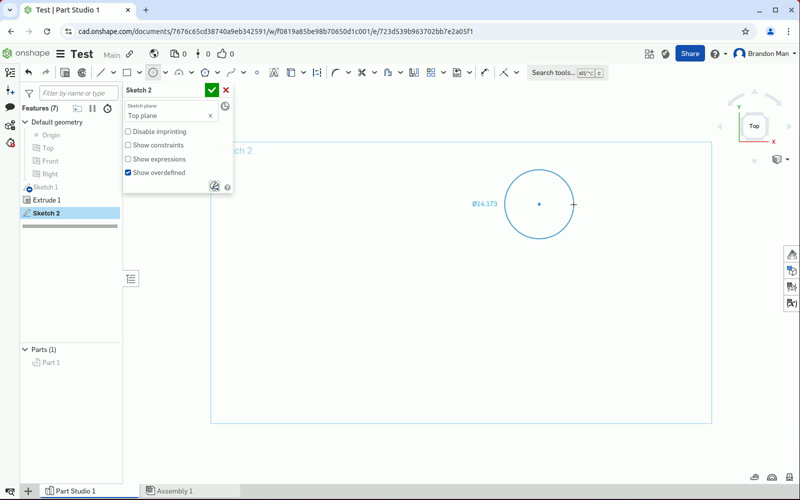
click(573, 204)
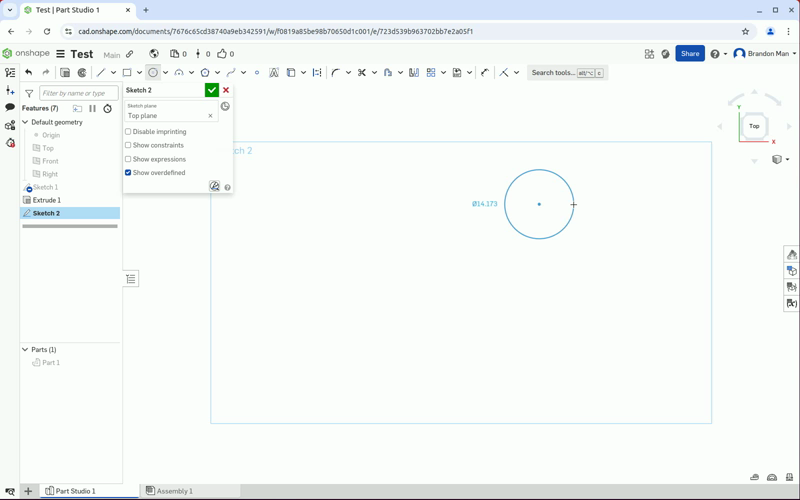
key(esc)
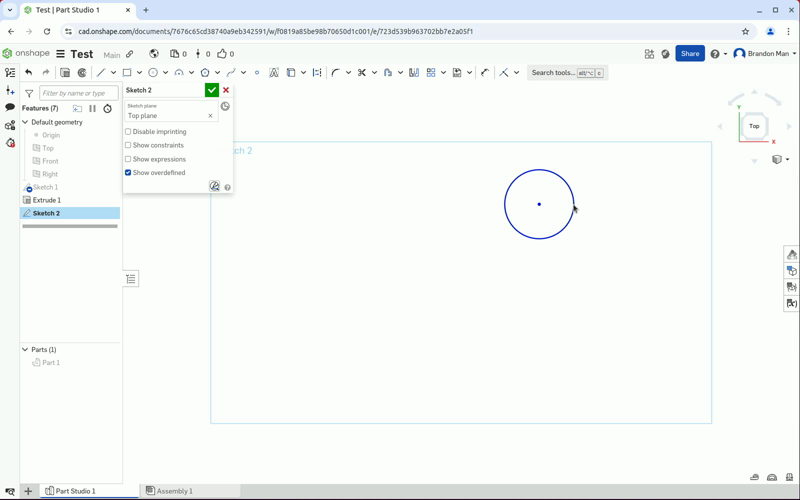
key(c)
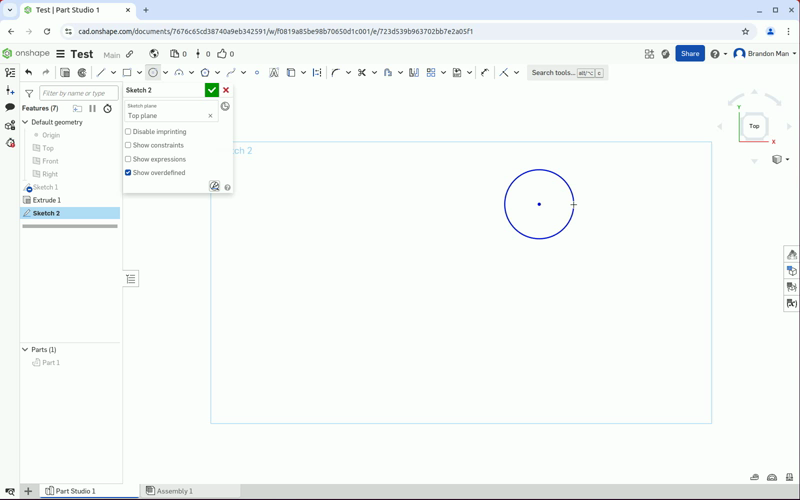
key_down(shift)
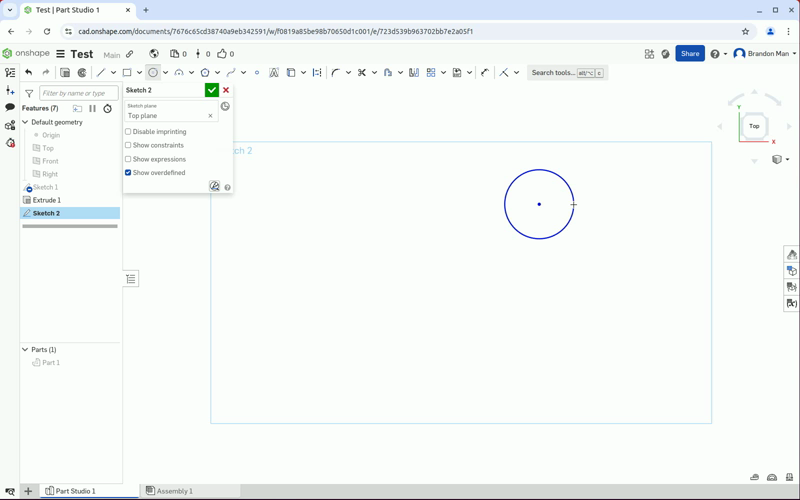
mouse_move(539, 204)
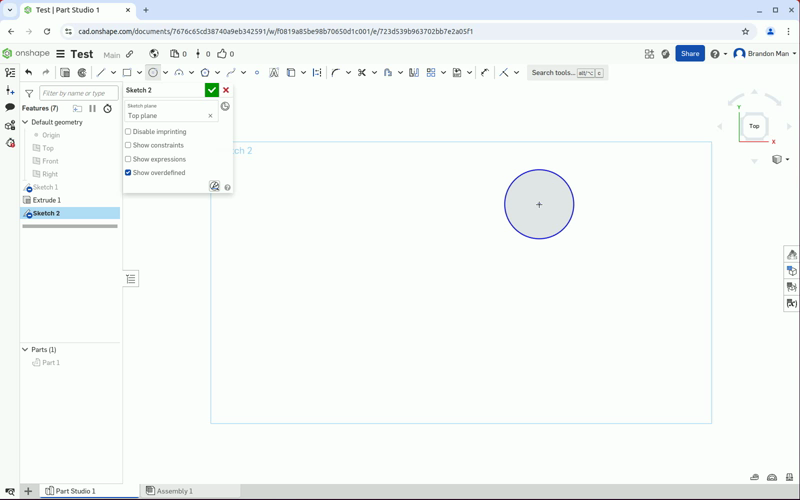
click(539, 204)
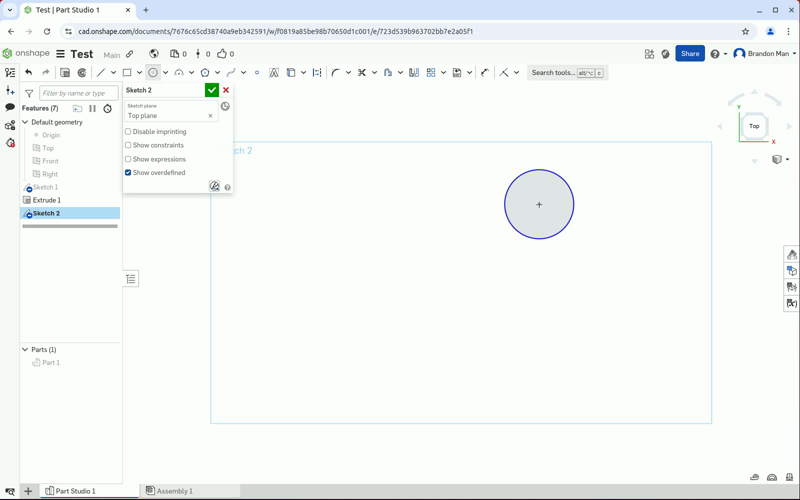
key_up(shift)
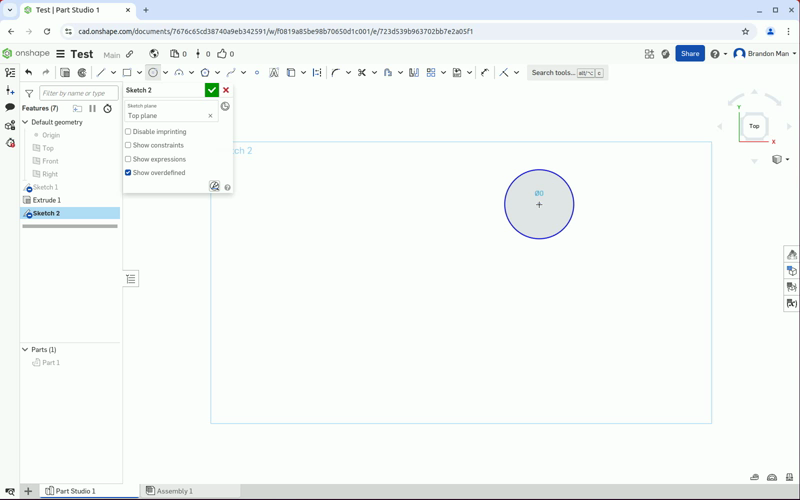
mouse_move(557, 204)
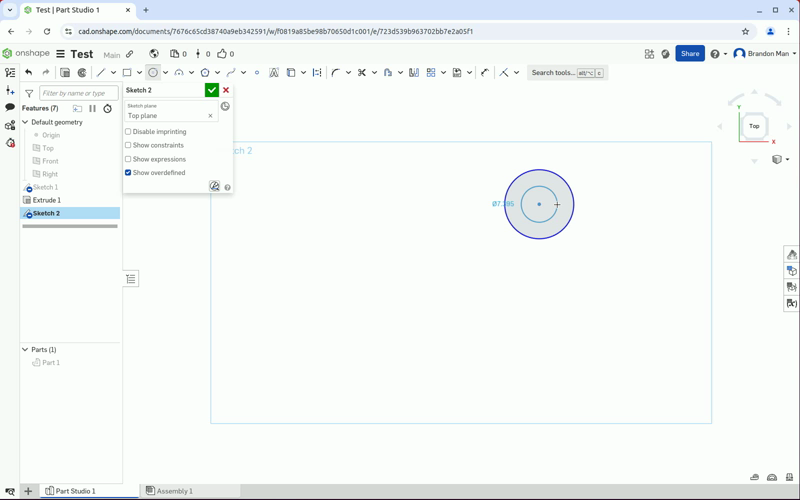
click(557, 204)
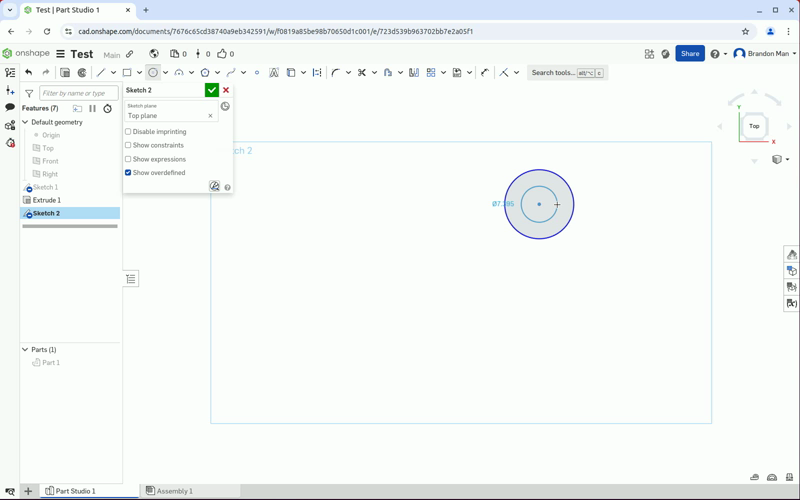
key(esc)
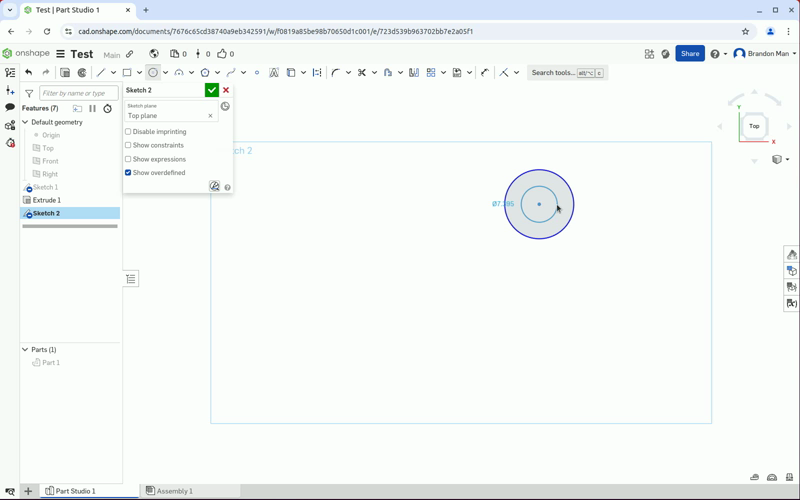
mouse_move(566, 212)
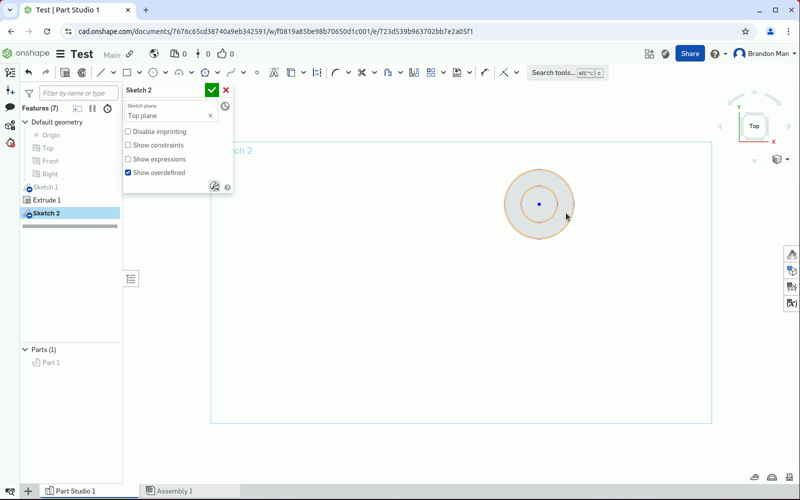
click(566, 212)
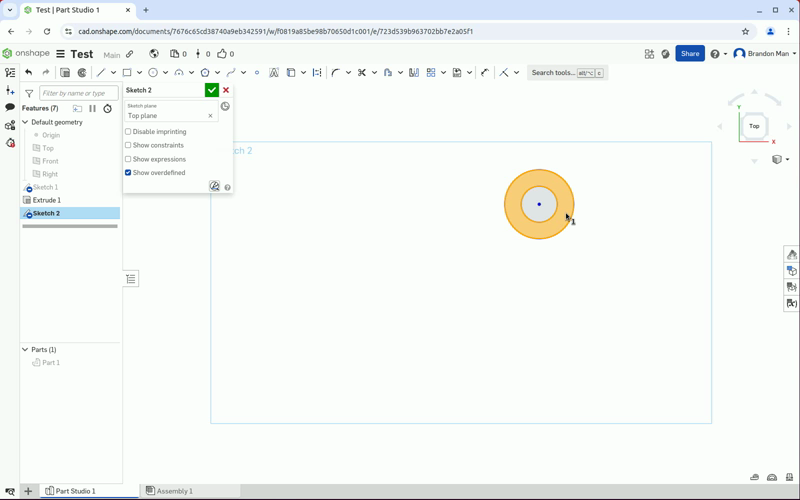
mouse_move(73, 352)
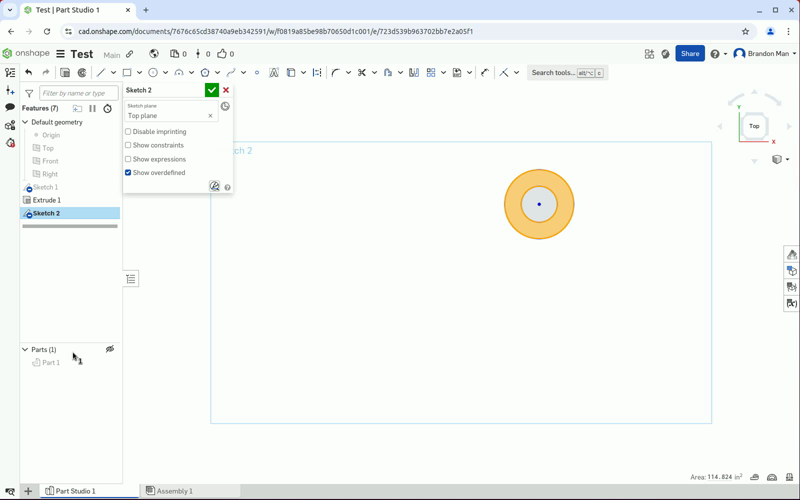
key(shift+y)
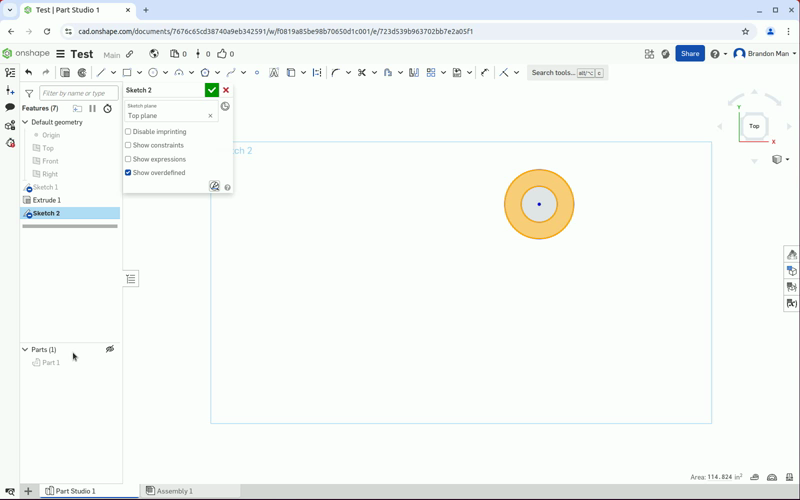
key(shift+e)
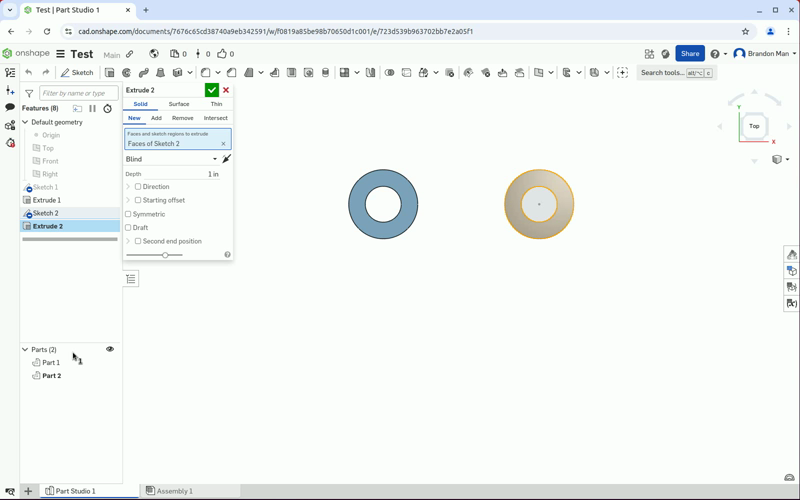
mouse_move(143, 106)
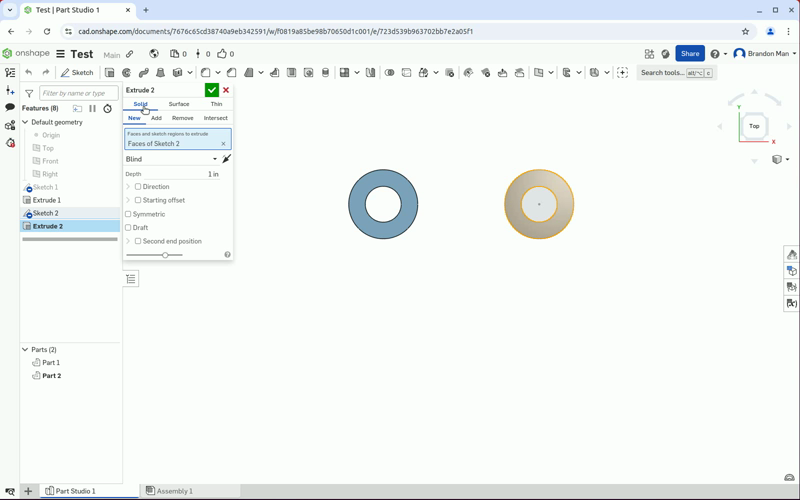
click(143, 106)
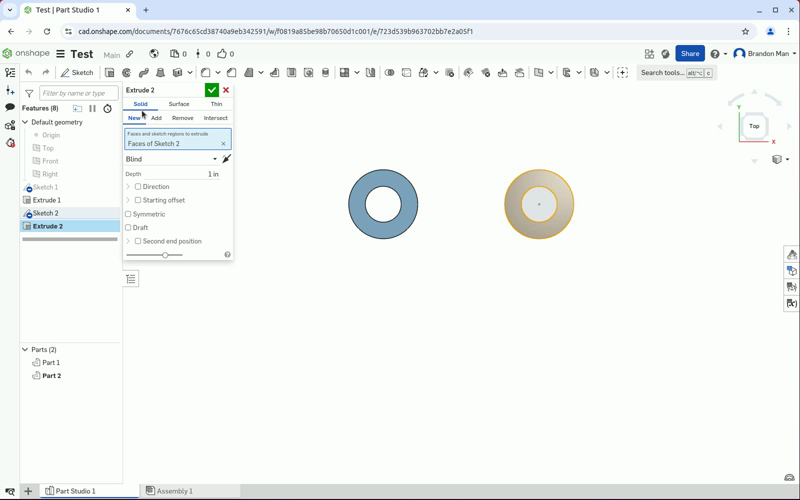
mouse_move(137, 120)
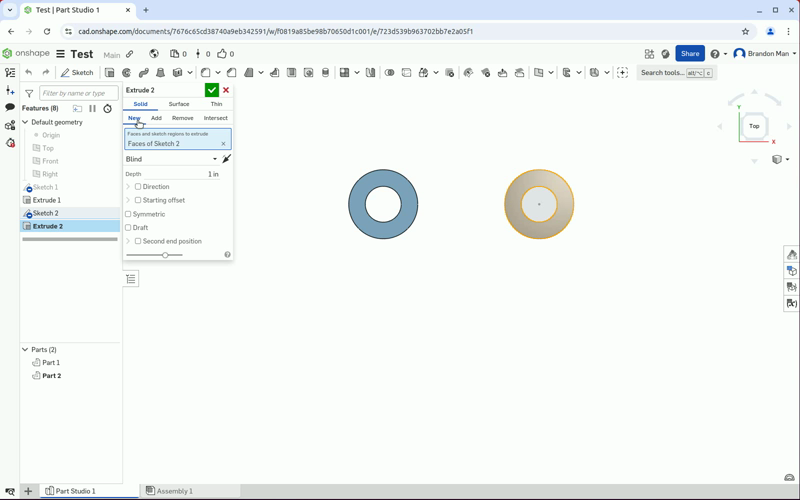
click(137, 120)
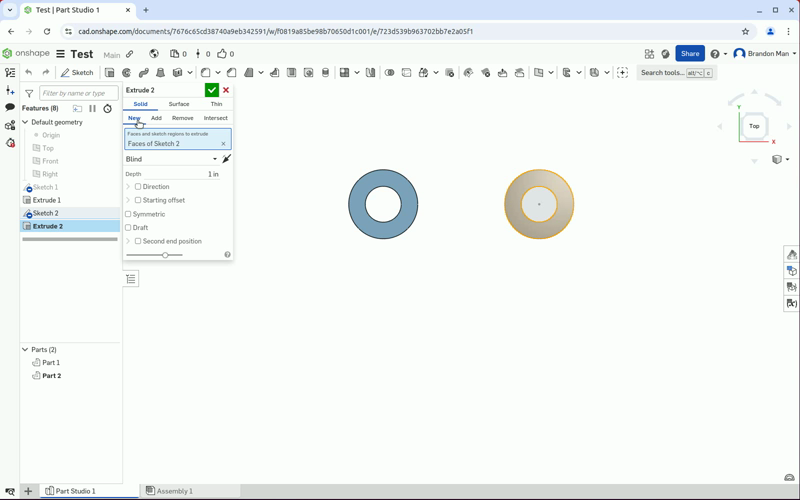
key(tab, 4)
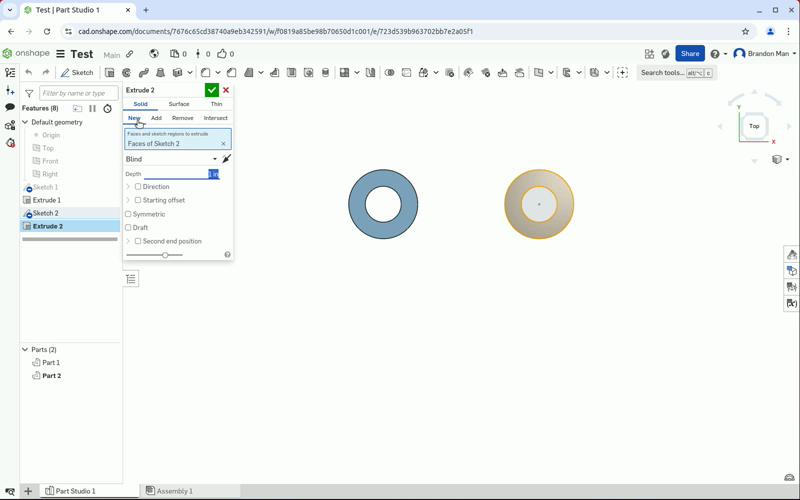
text(34.18)
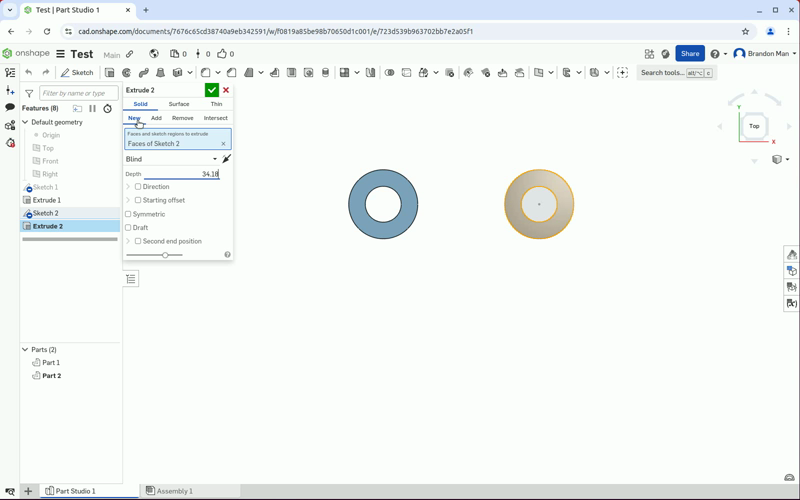
key(tab, 3)
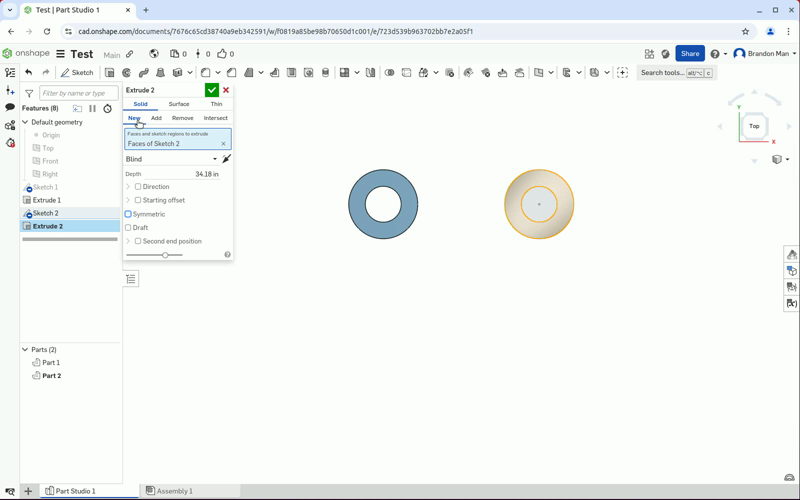
key(space)
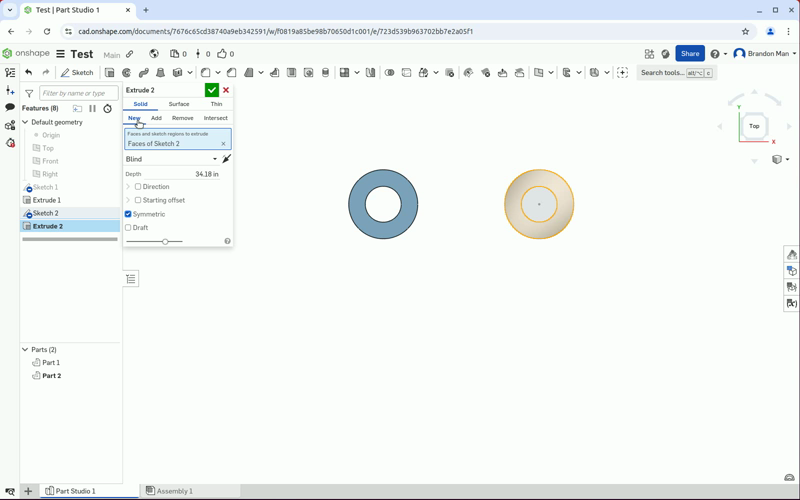
key(enter)
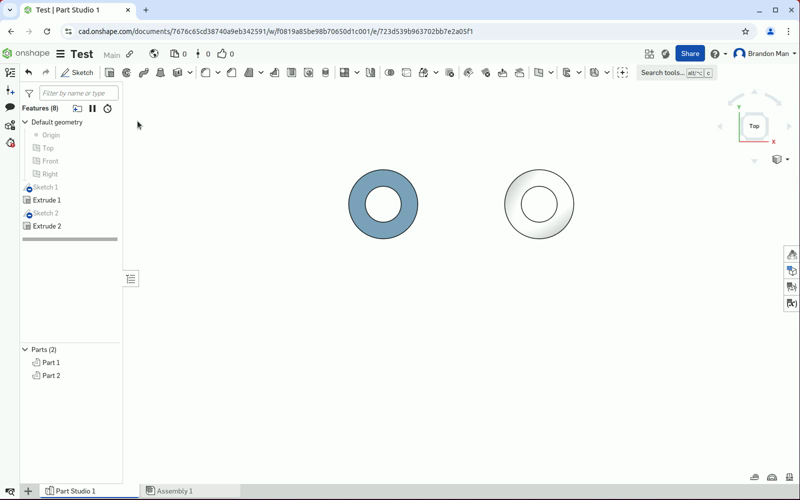
key(shift+h)
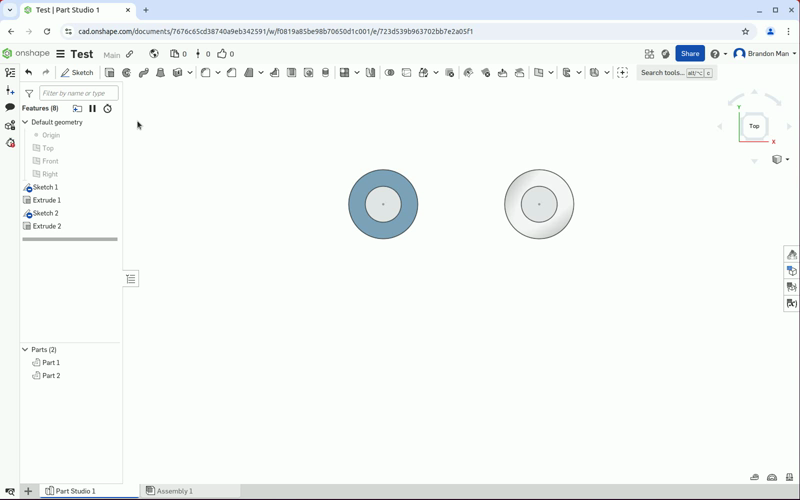
key(shift+h)
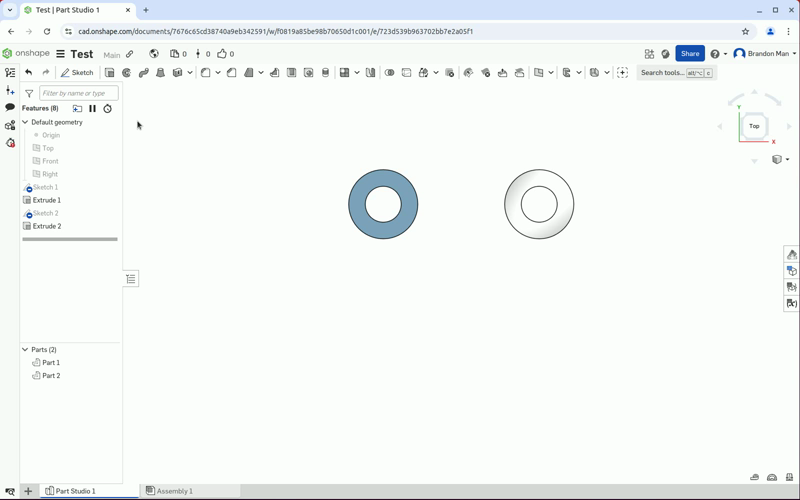
mouse_move(73, 189)
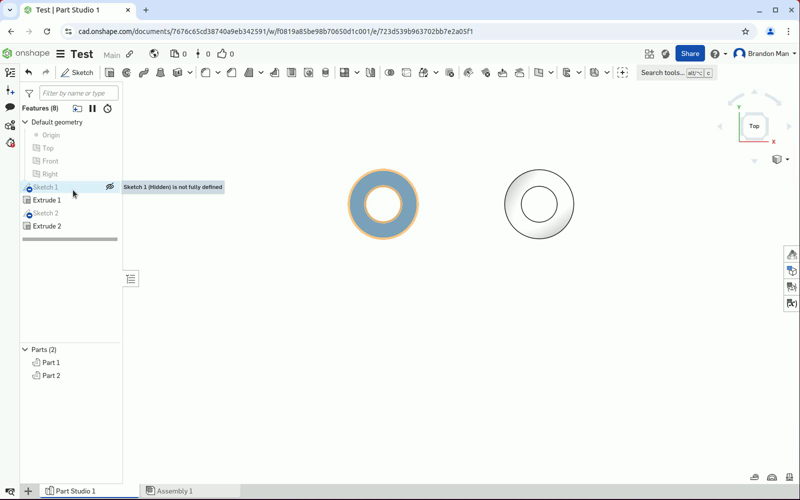
click(73, 189)
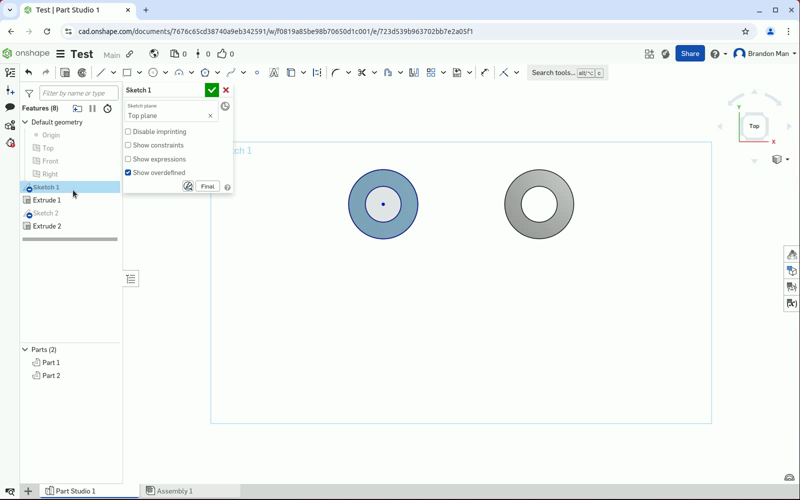
mouse_move(229, 92)
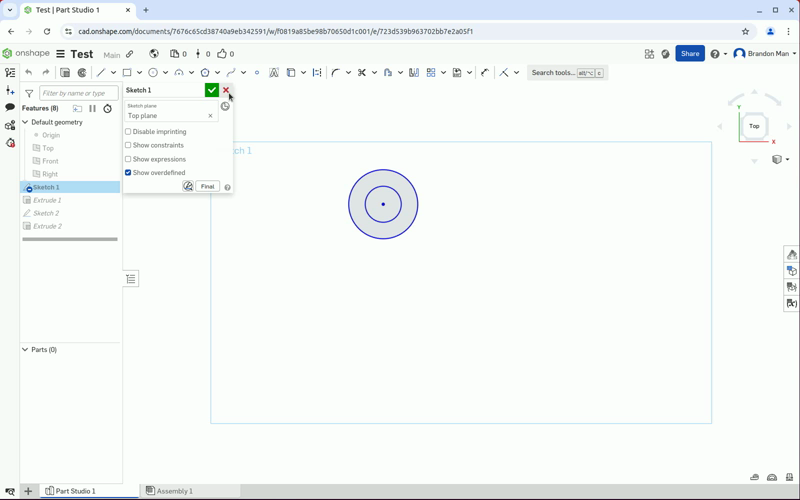
click(229, 92)
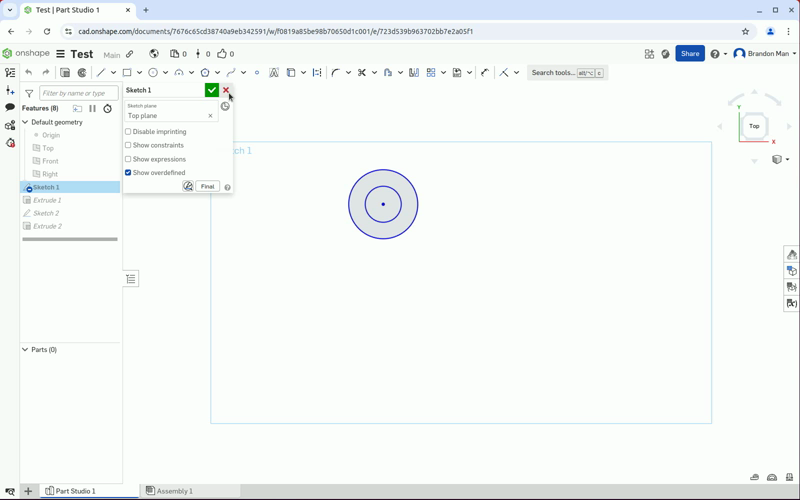
key(shift+s)
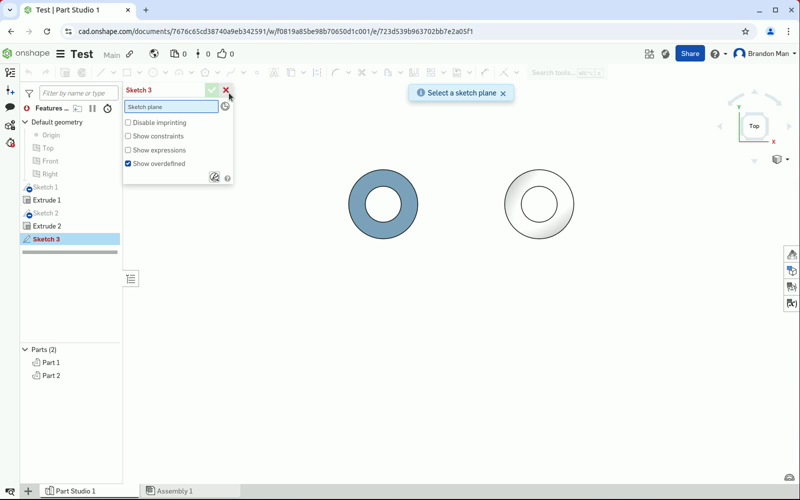
mouse_move(73, 150)
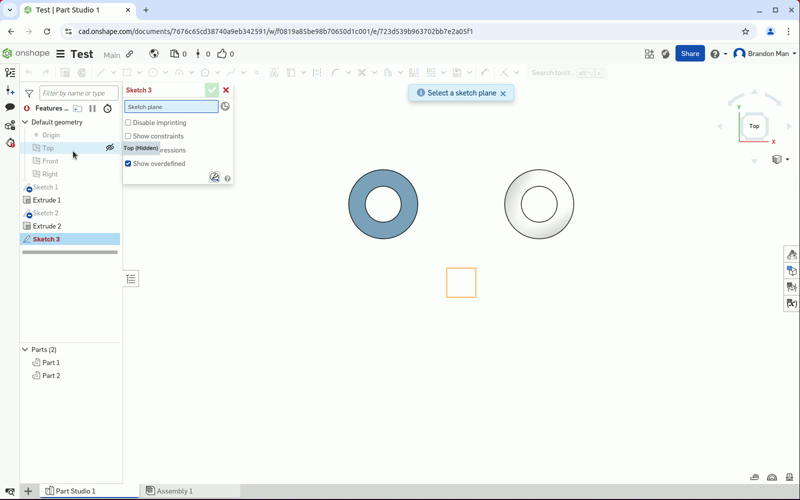
click(73, 150)
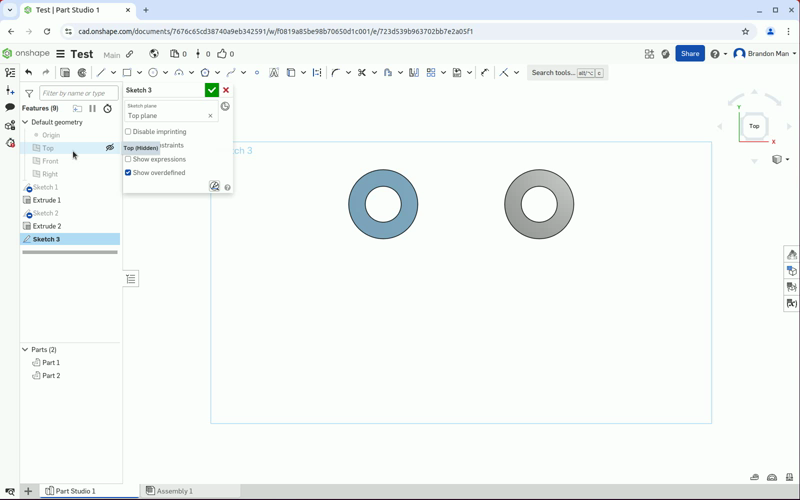
mouse_move(73, 352)
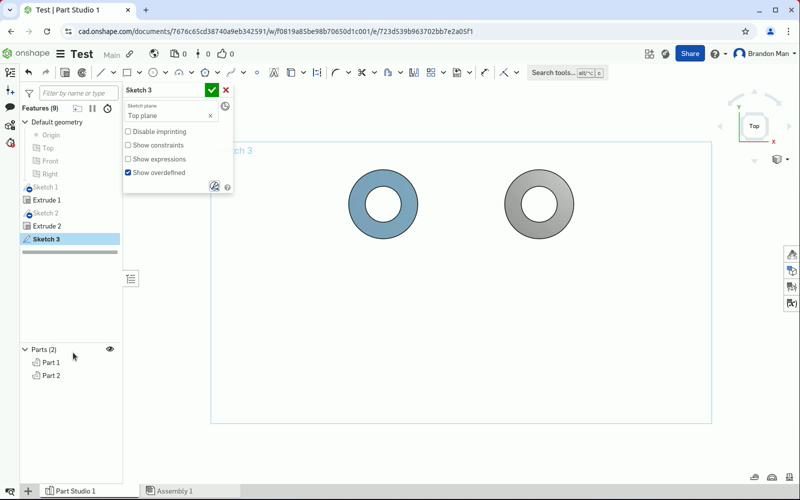
key(y)
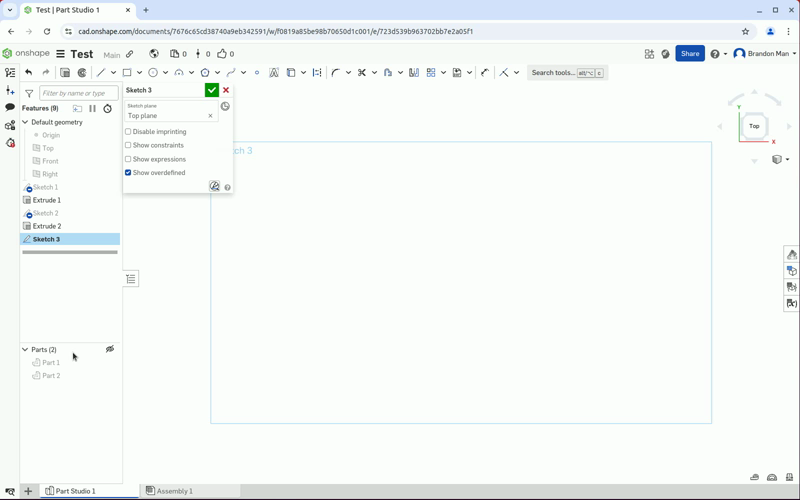
key(c)
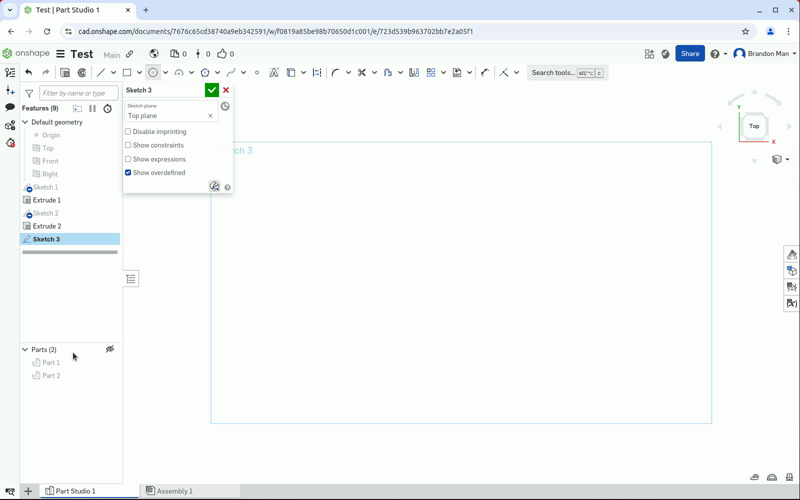
key_down(shift)
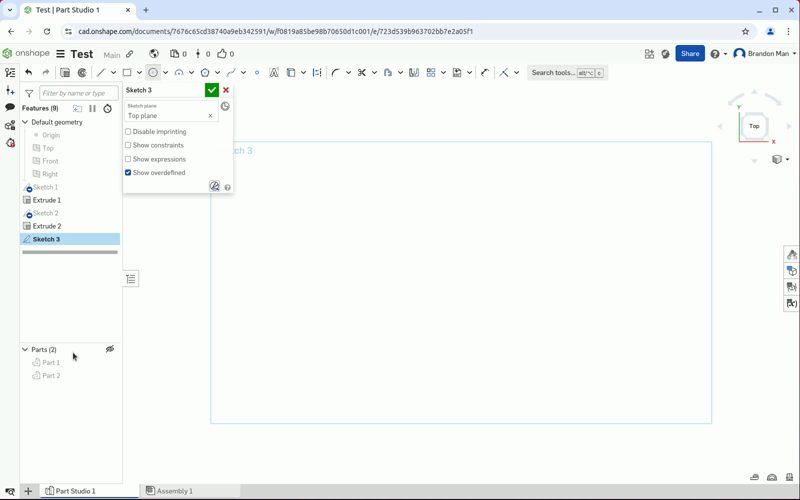
mouse_move(383, 361)
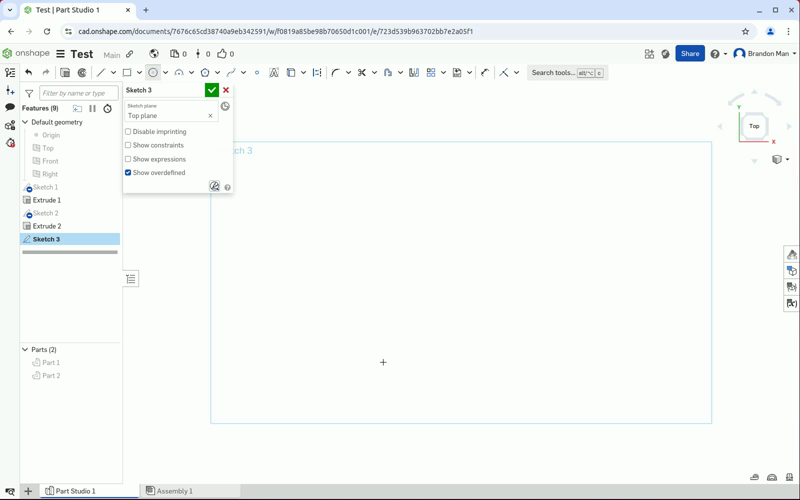
click(383, 361)
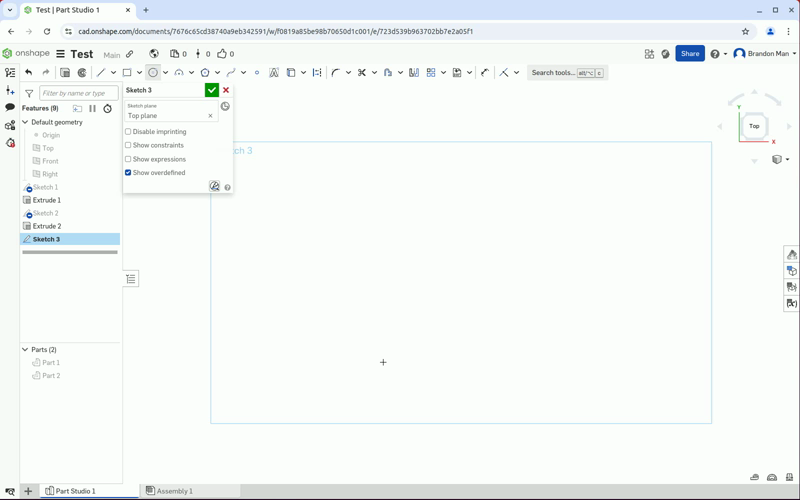
key_up(shift)
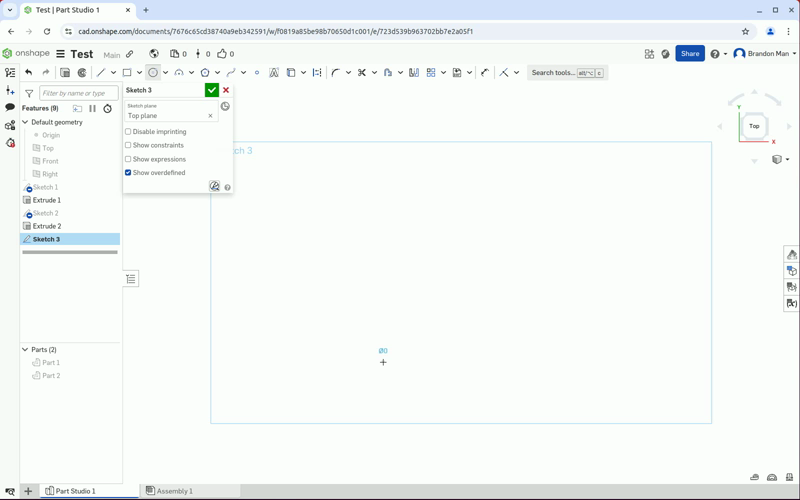
mouse_move(417, 361)
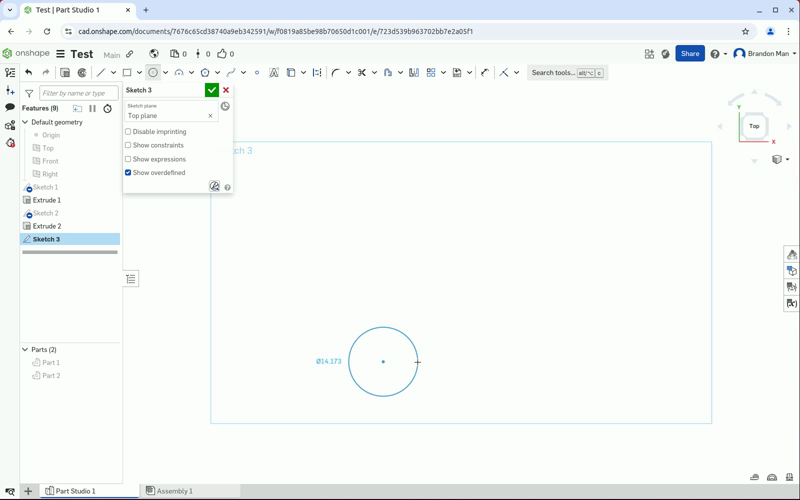
click(417, 361)
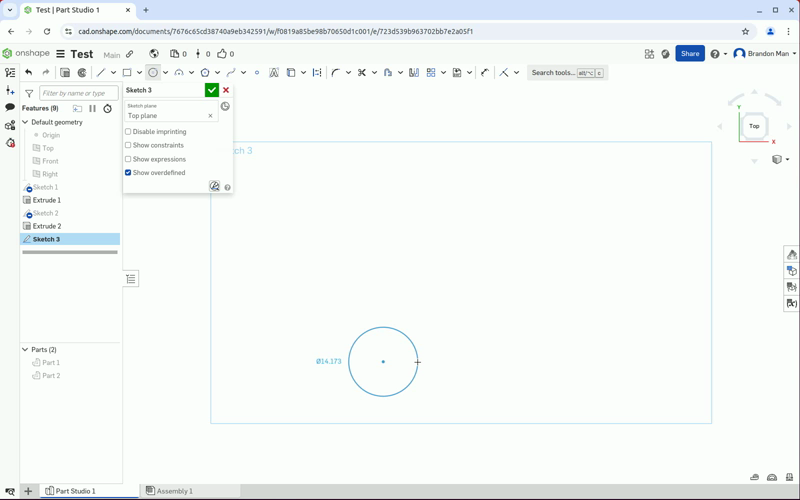
key(esc)
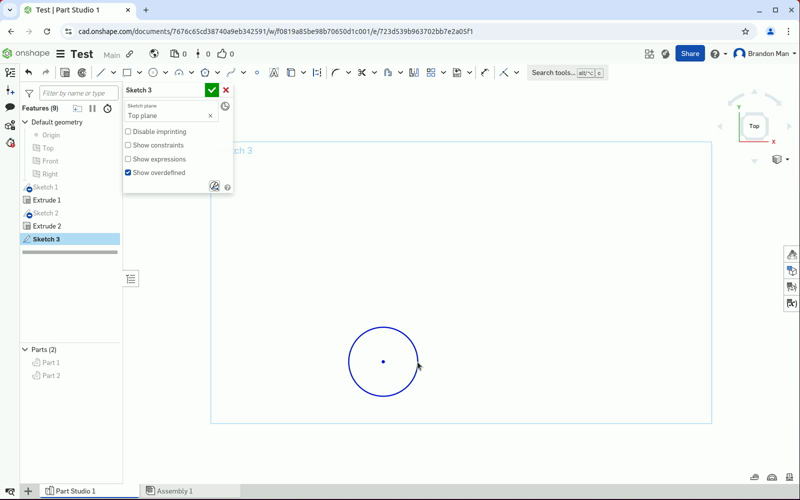
key(c)
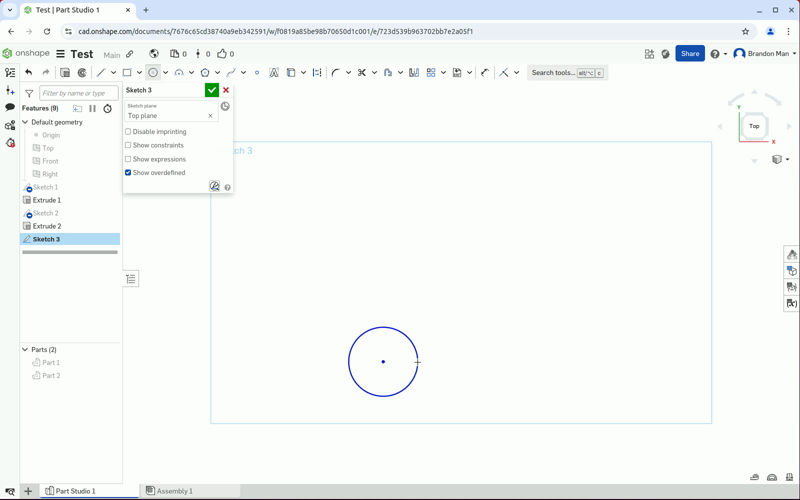
key_down(shift)
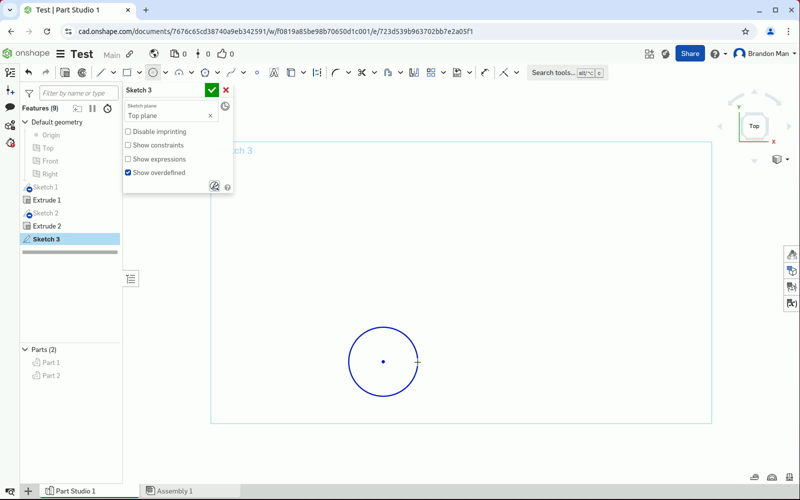
mouse_move(383, 361)
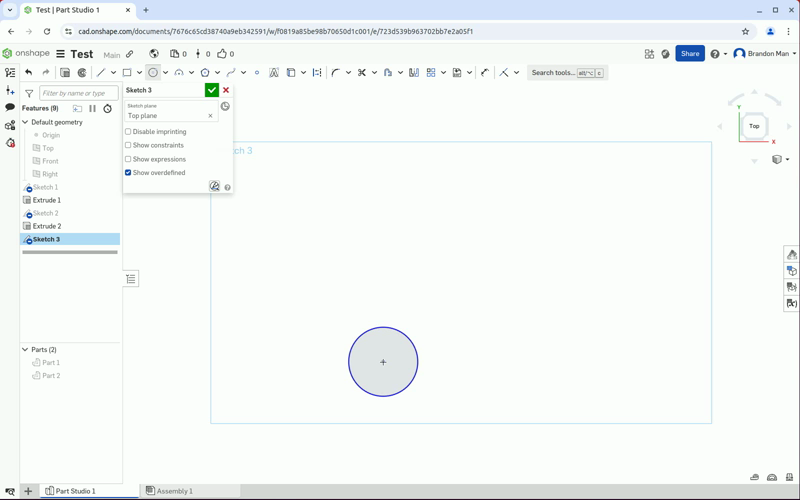
click(383, 361)
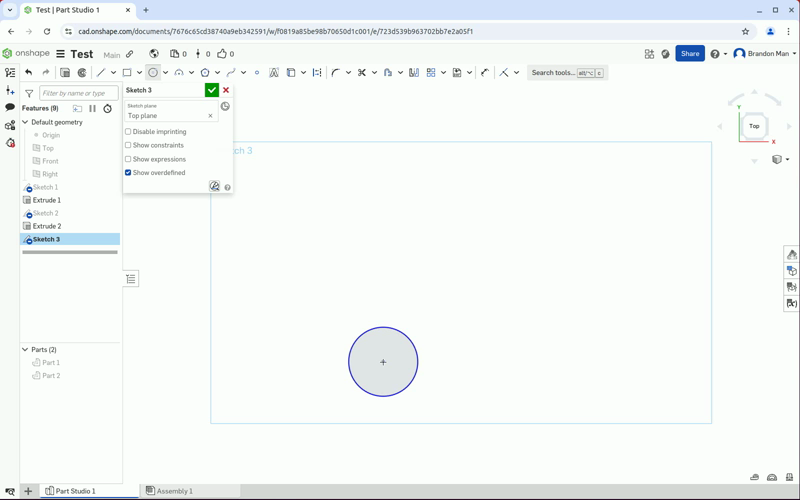
key_up(shift)
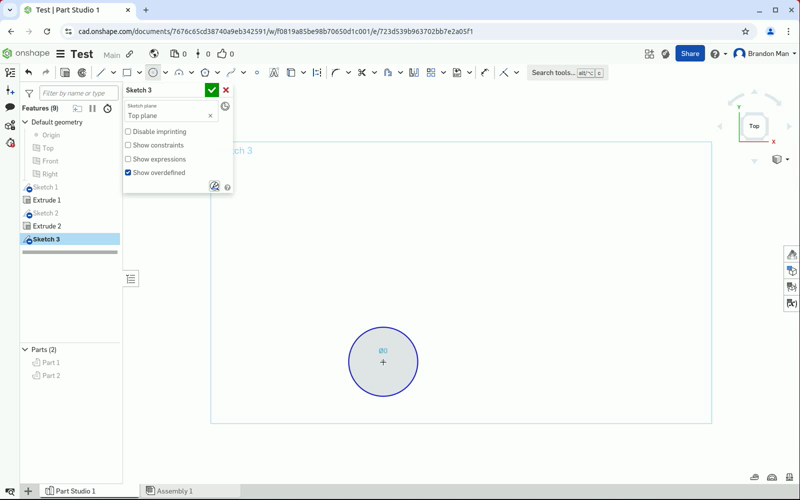
mouse_move(401, 361)
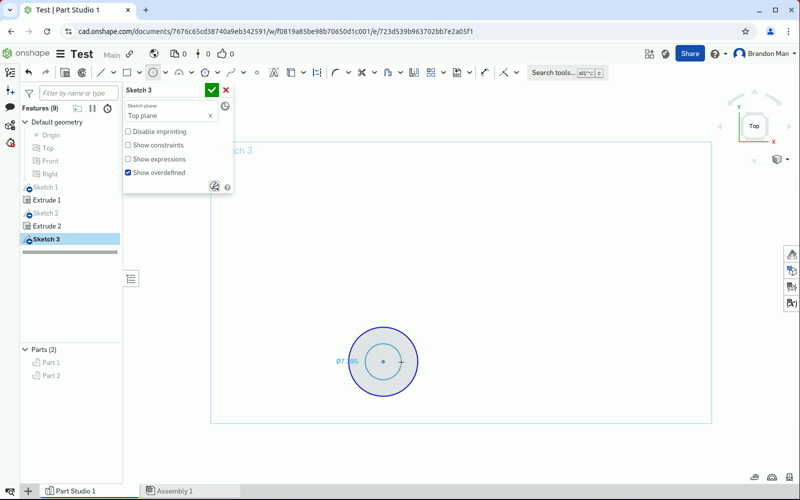
click(401, 361)
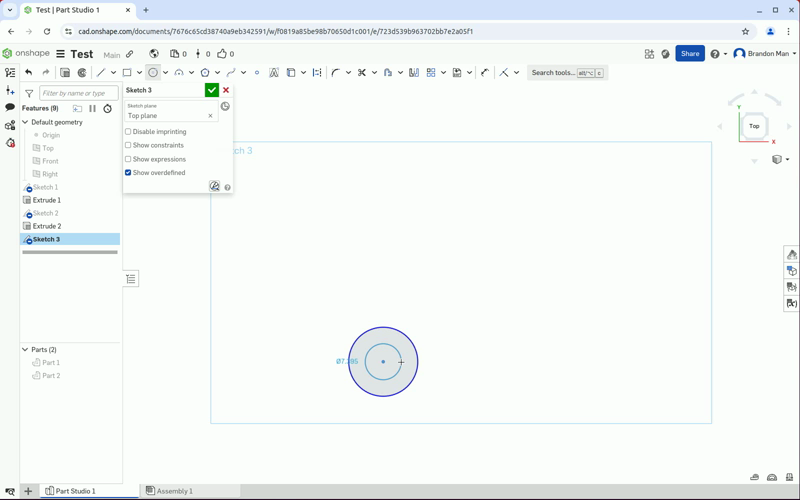
key(esc)
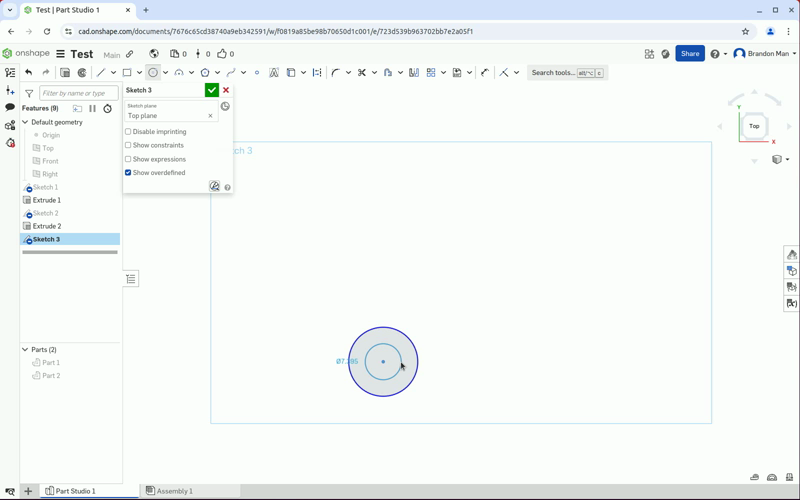
mouse_move(368, 381)
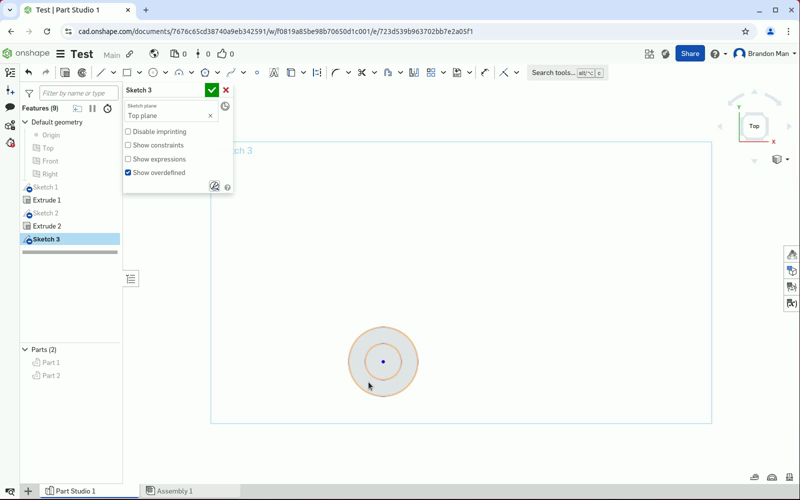
click(368, 381)
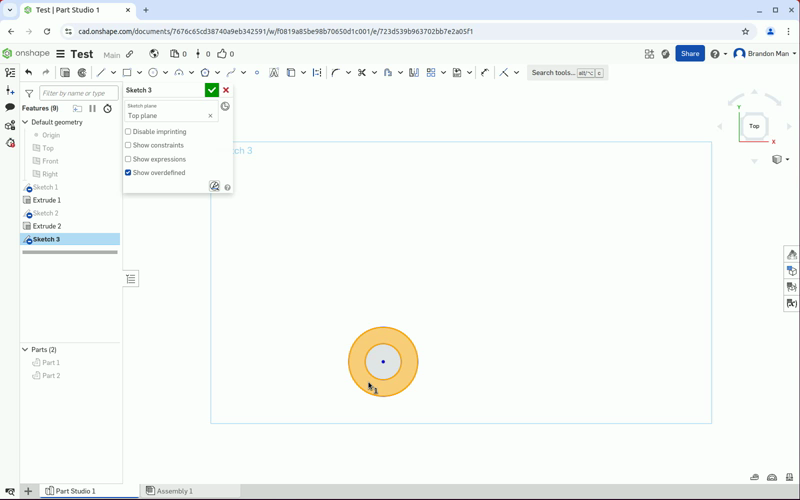
mouse_move(73, 352)
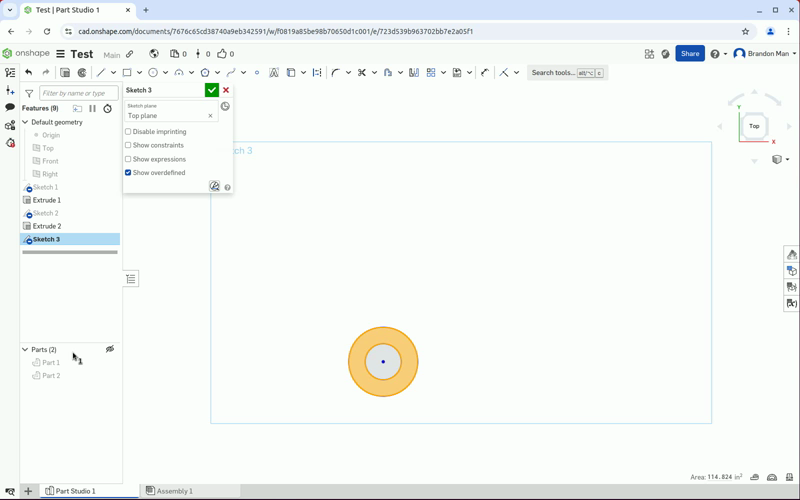
key(shift+y)
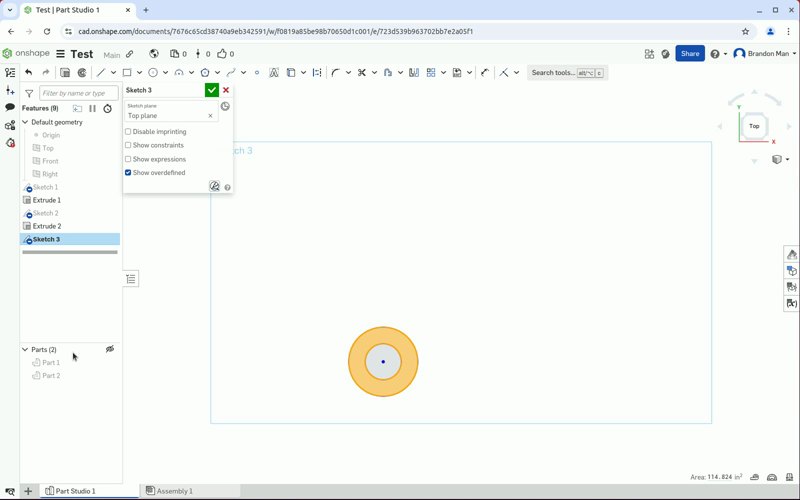
key(shift+e)
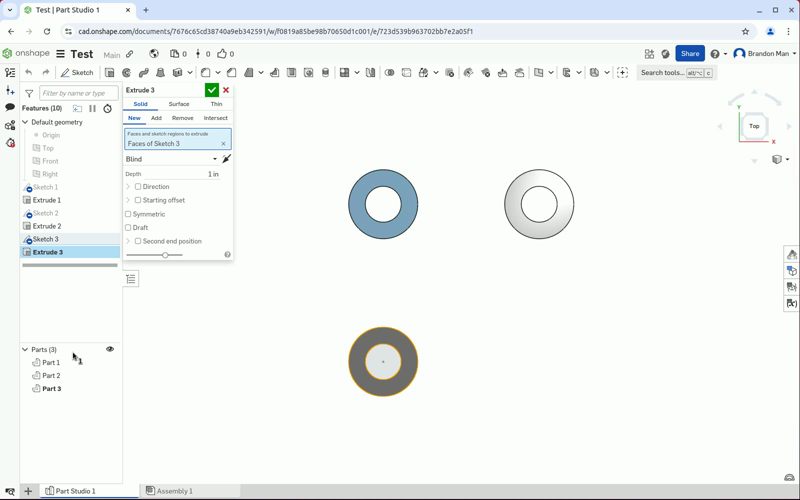
mouse_move(143, 106)
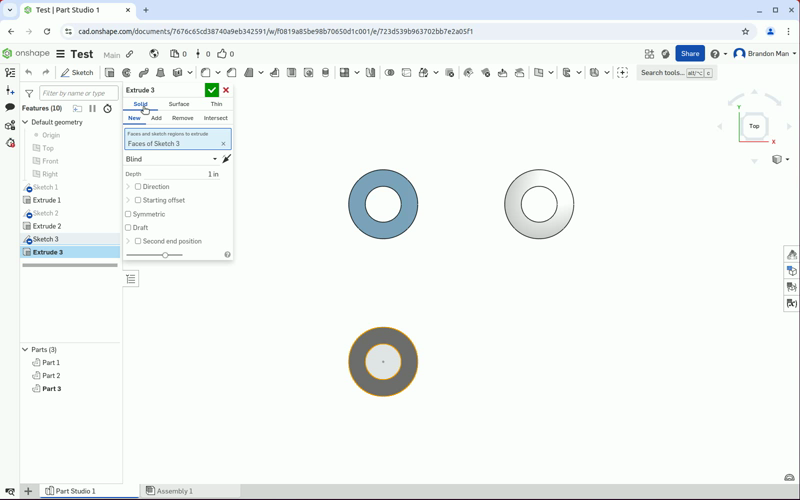
click(143, 106)
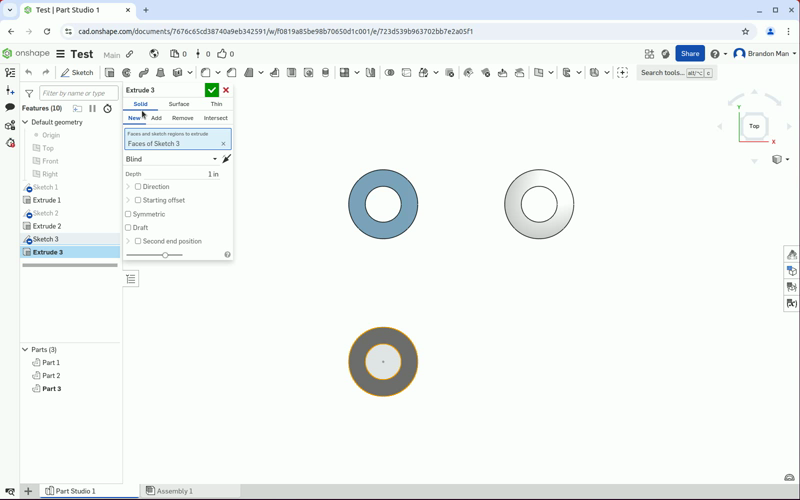
mouse_move(137, 120)
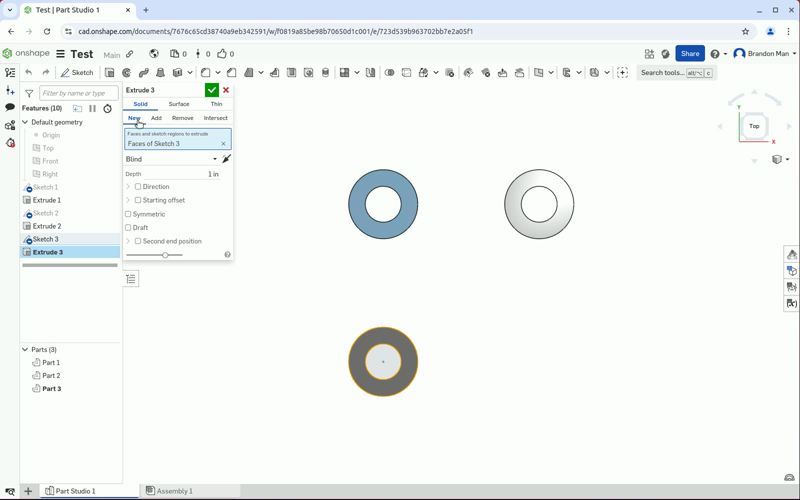
click(137, 120)
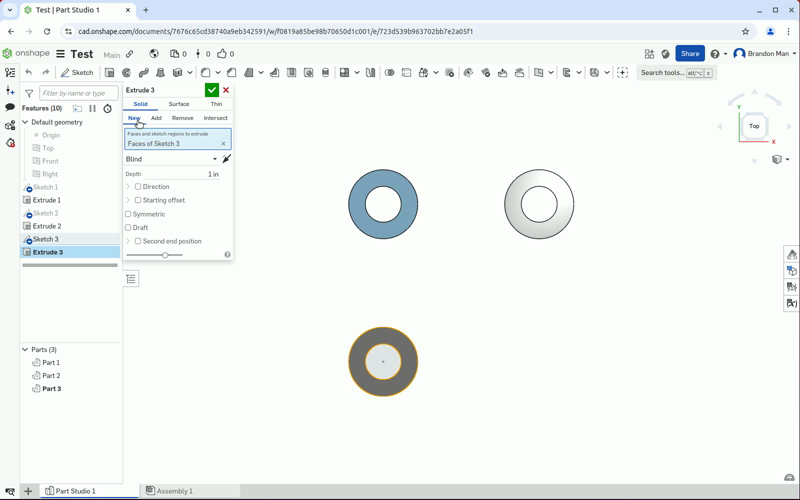
key(tab, 4)
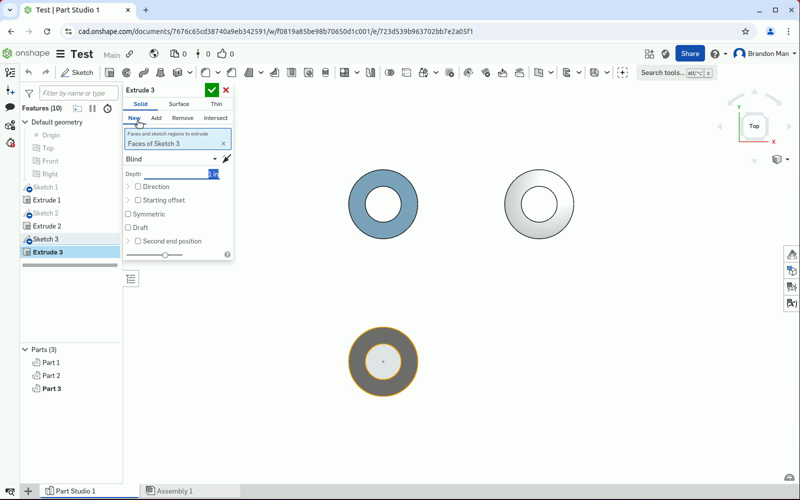
text(34.18)
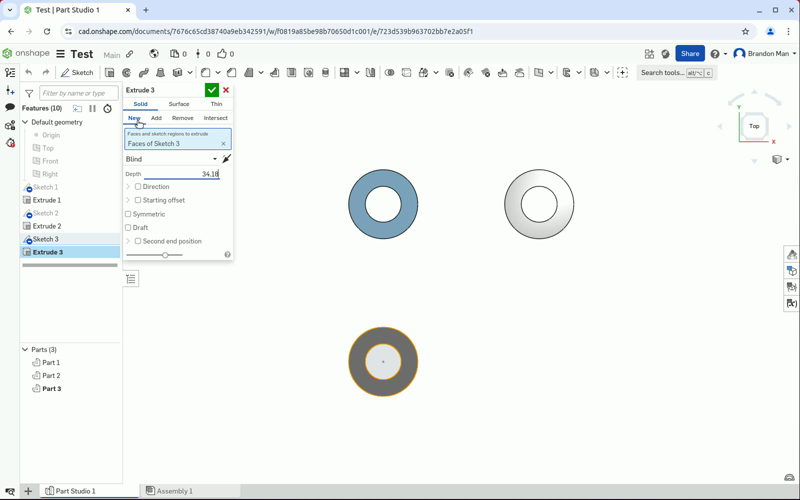
key(tab, 3)
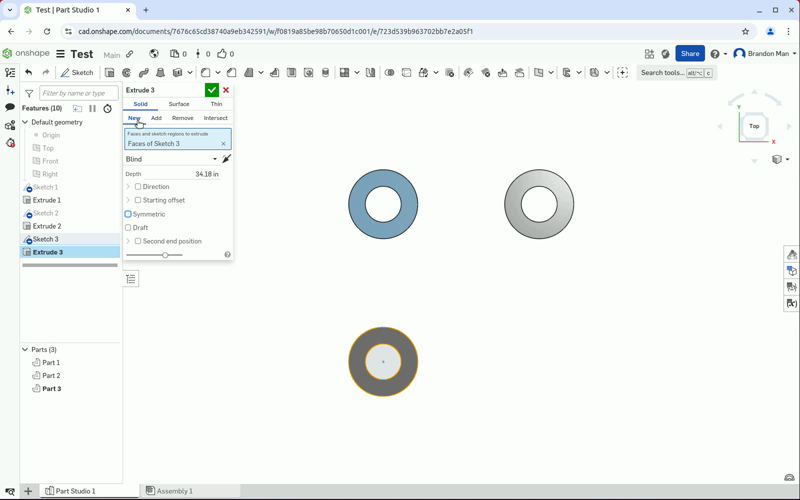
key(space)
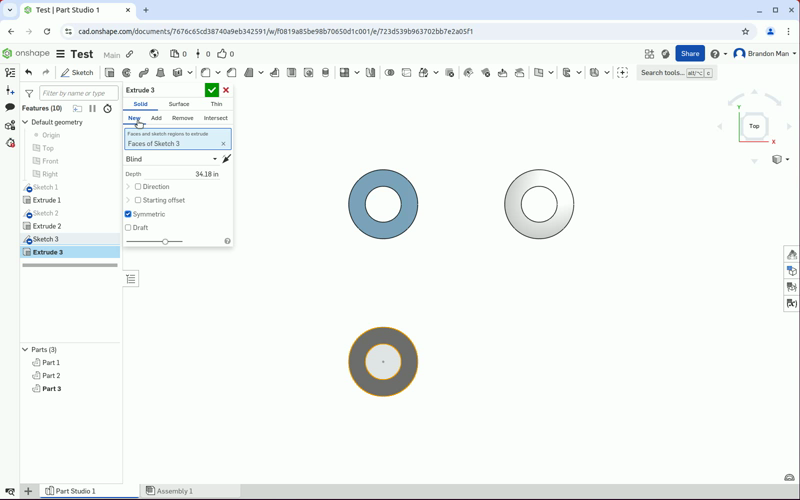
key(enter)
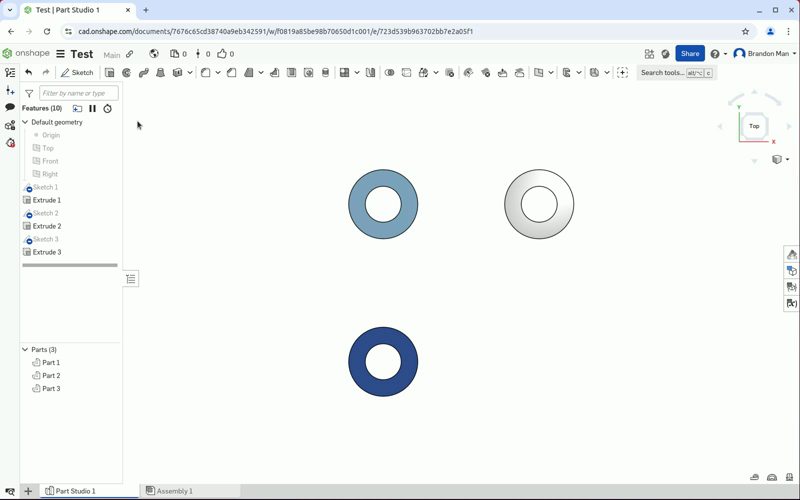
key(shift+h)
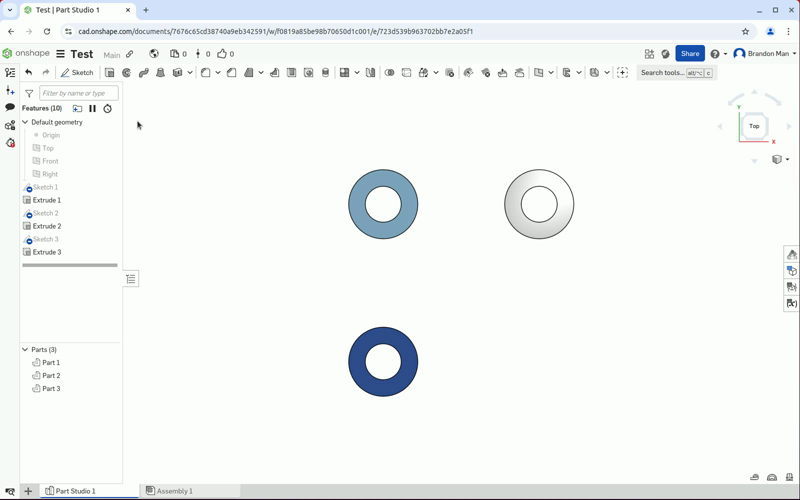
key(shift+h)
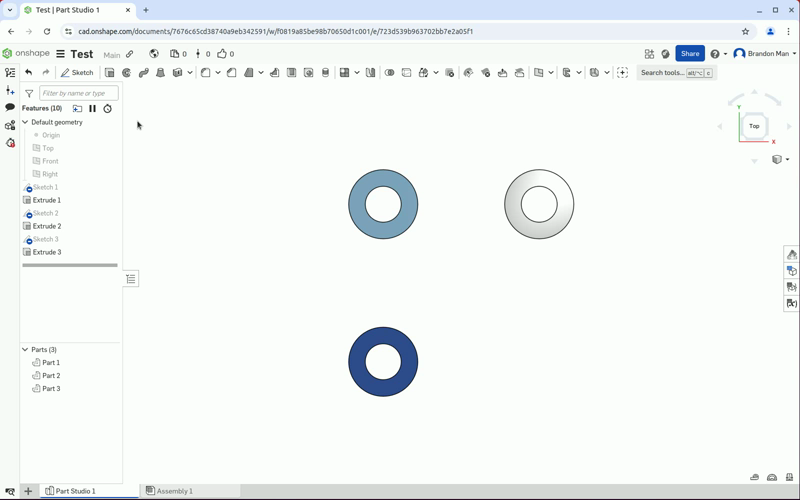
mouse_move(73, 189)
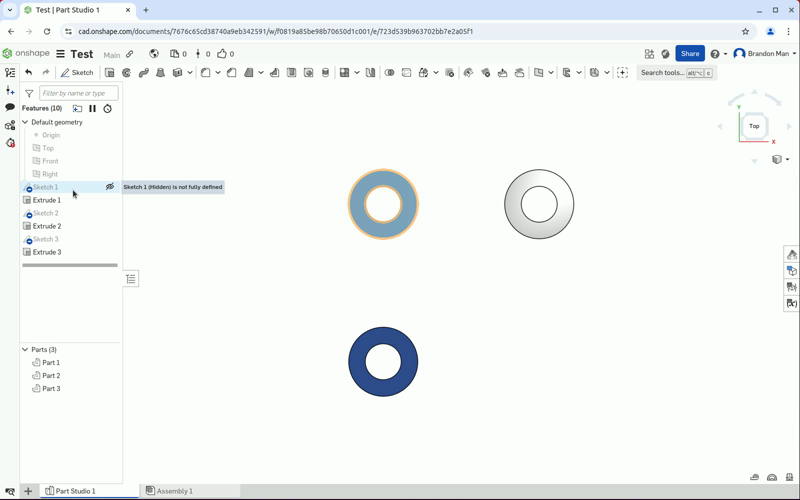
click(73, 189)
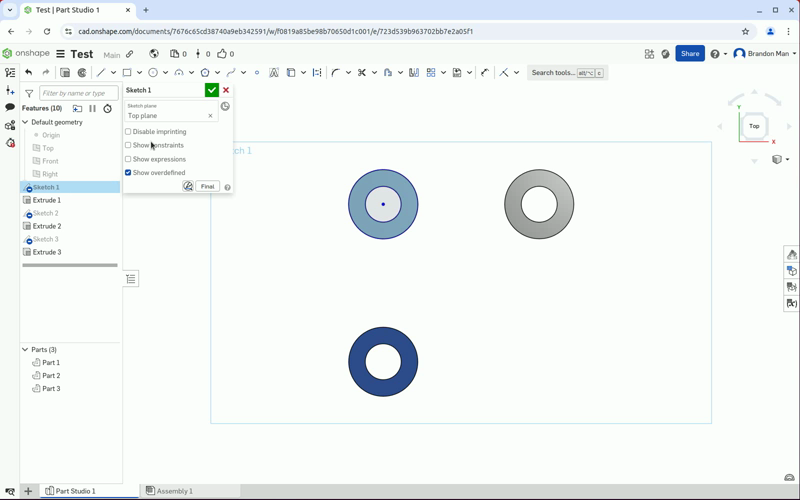
mouse_move(229, 92)
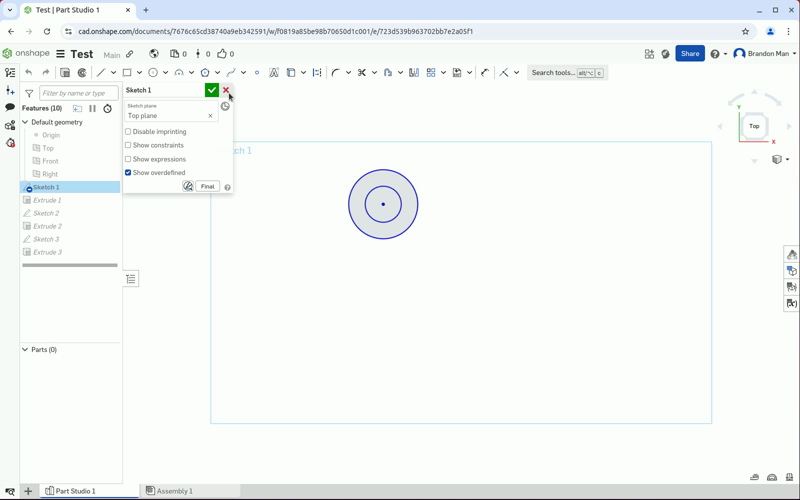
click(229, 92)
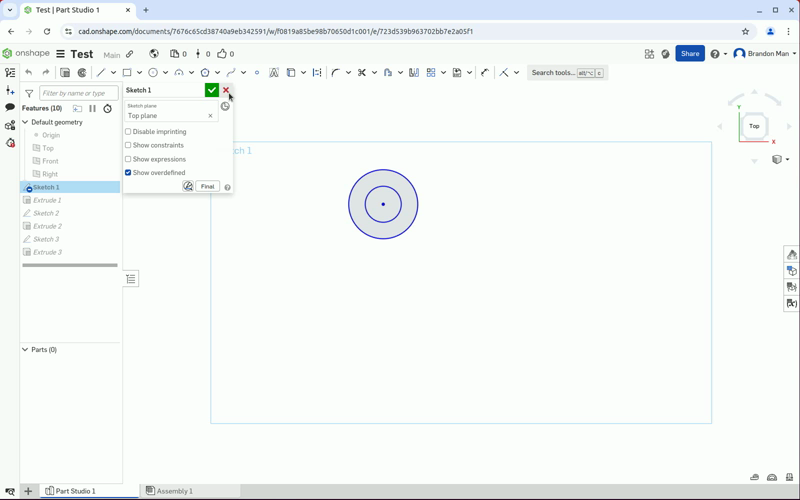
key(shift+s)
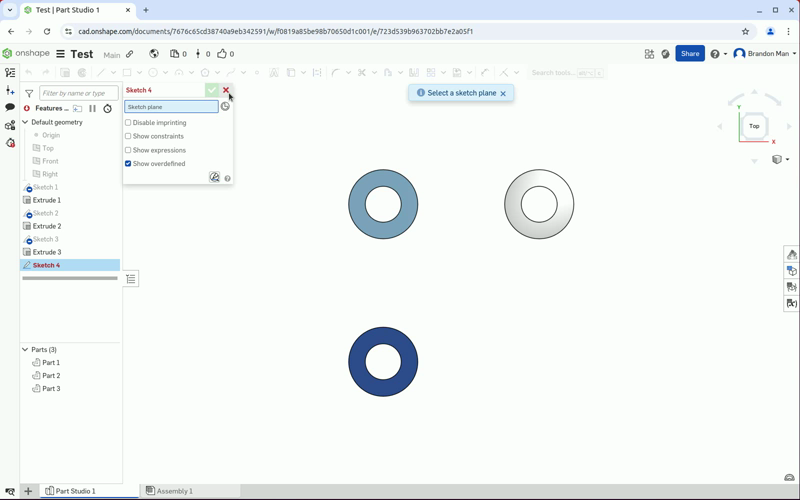
mouse_move(73, 150)
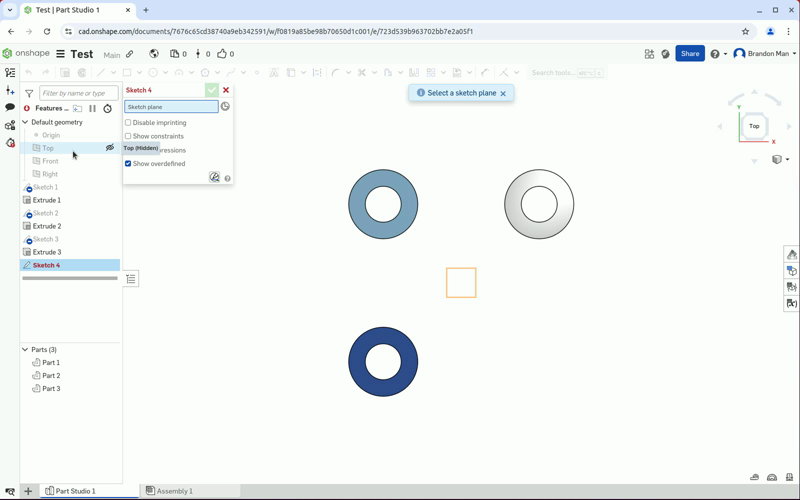
click(73, 150)
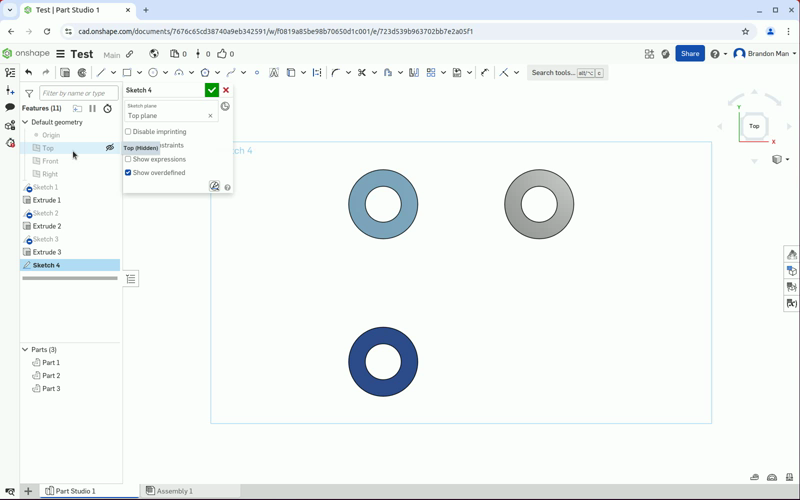
mouse_move(73, 352)
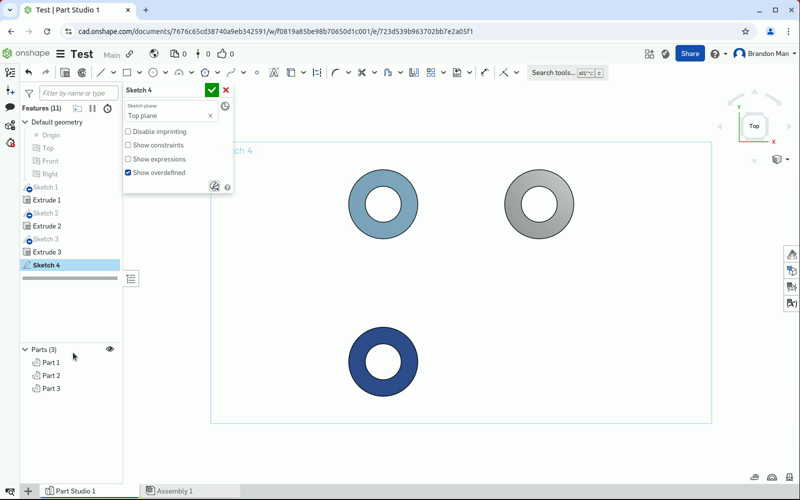
key(y)
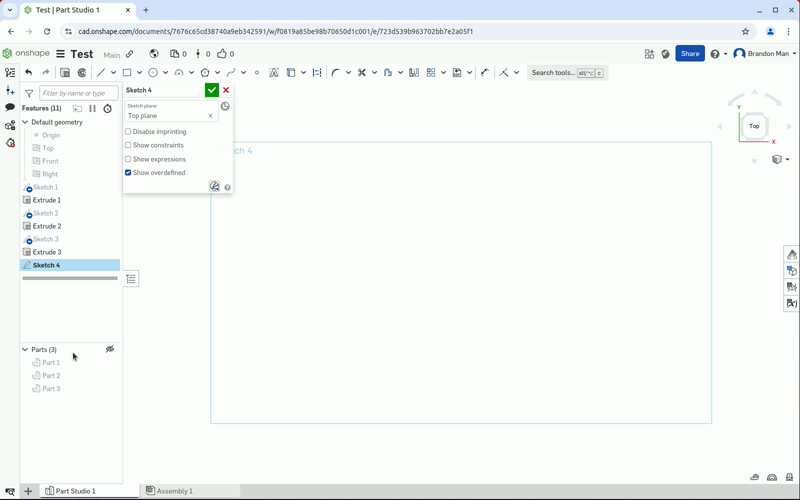
key(c)
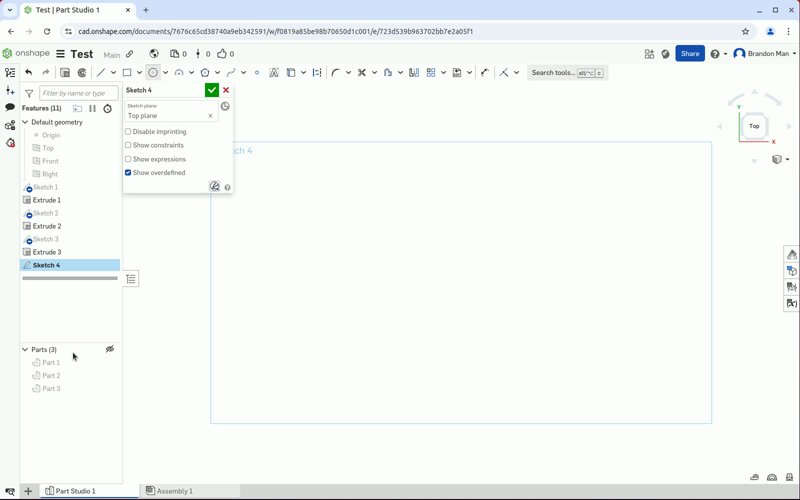
key_down(shift)
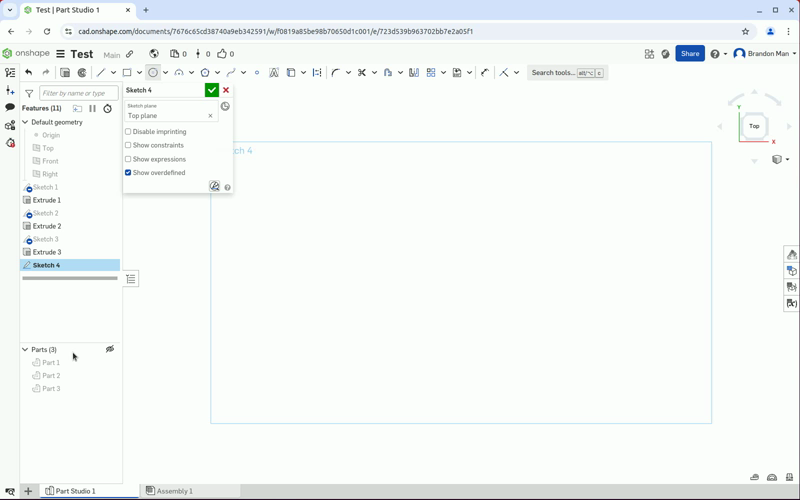
mouse_move(539, 361)
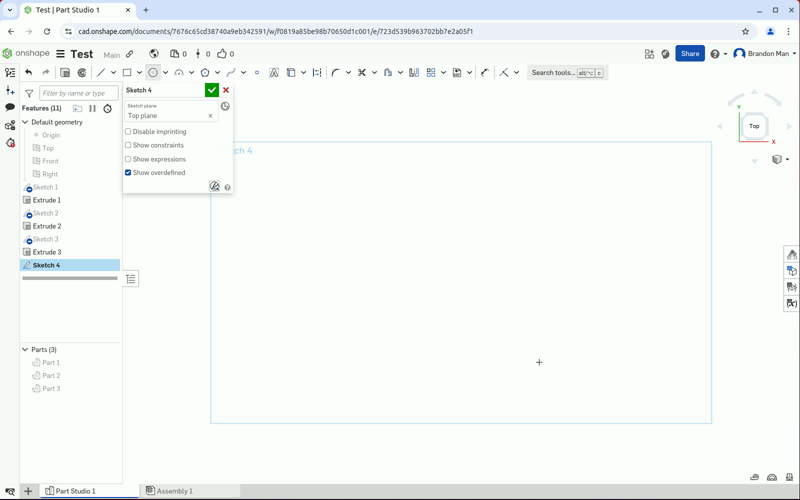
click(539, 361)
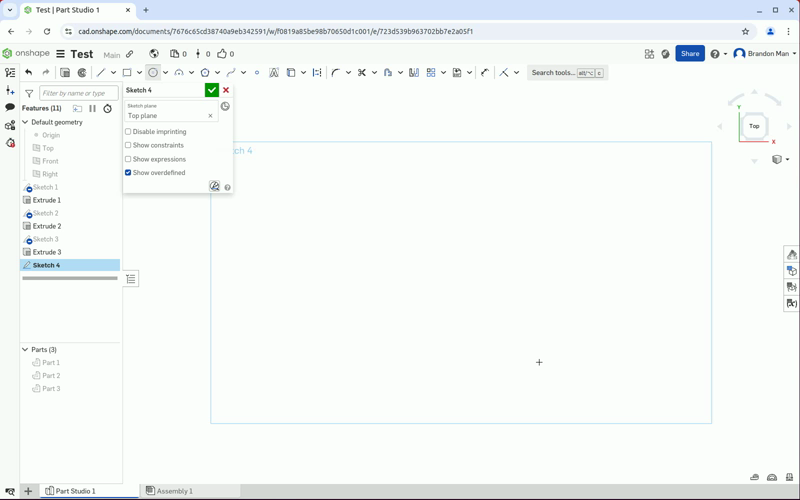
key_up(shift)
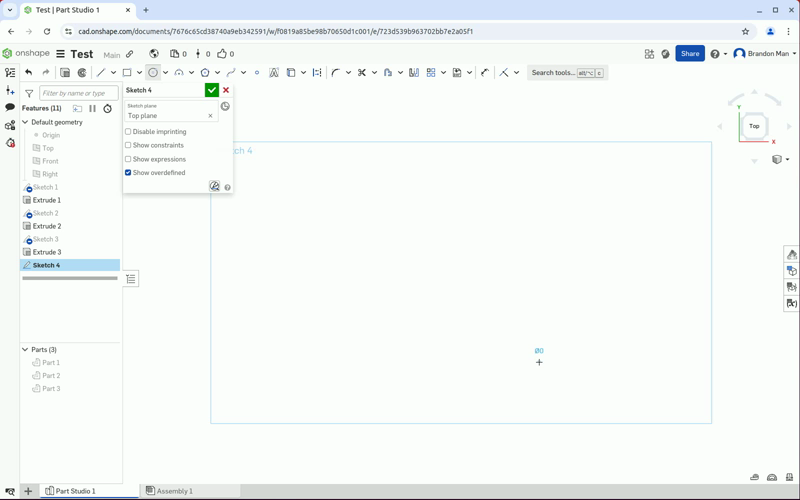
mouse_move(573, 361)
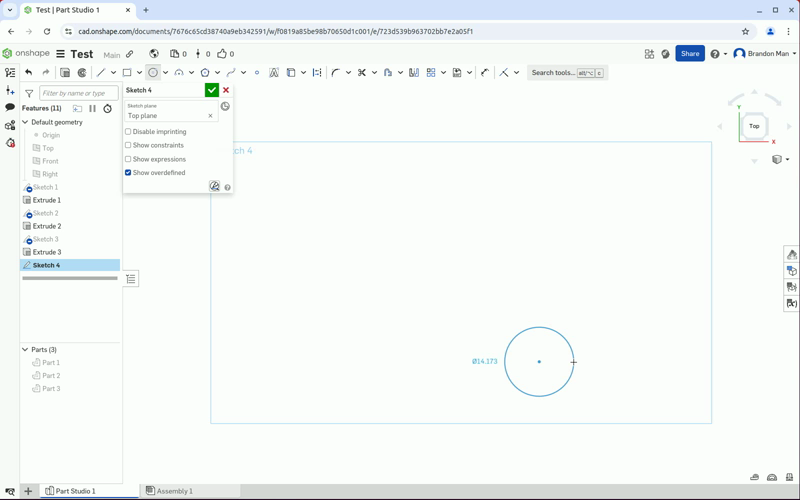
click(573, 361)
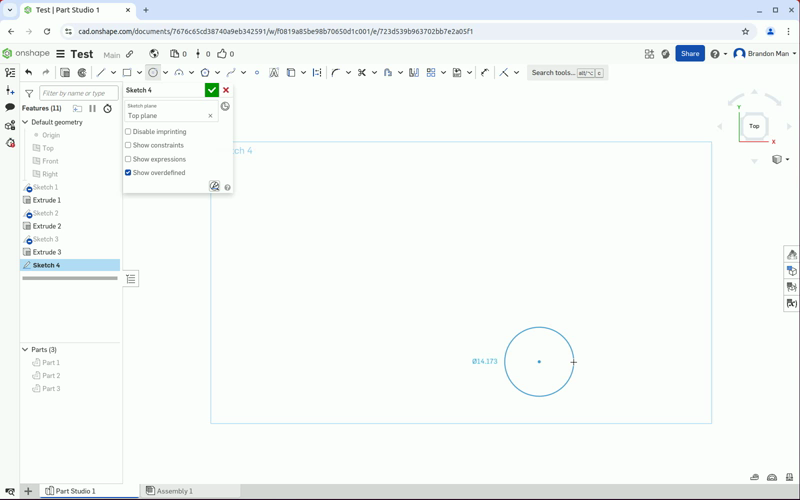
key(esc)
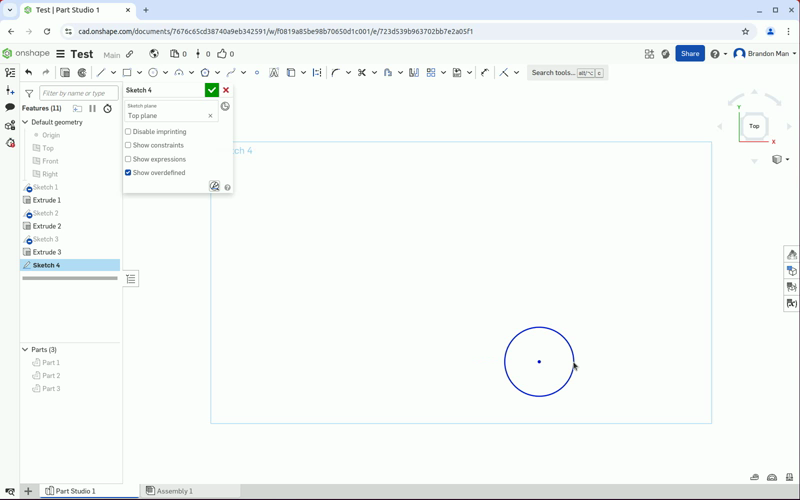
key(c)
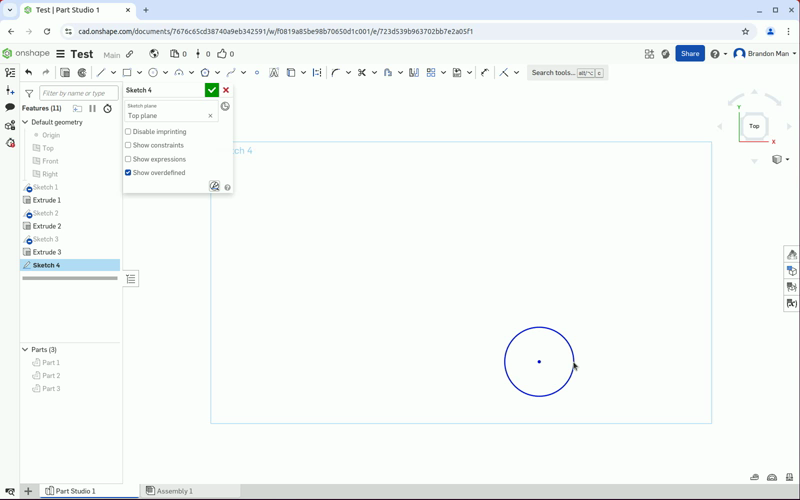
key_down(shift)
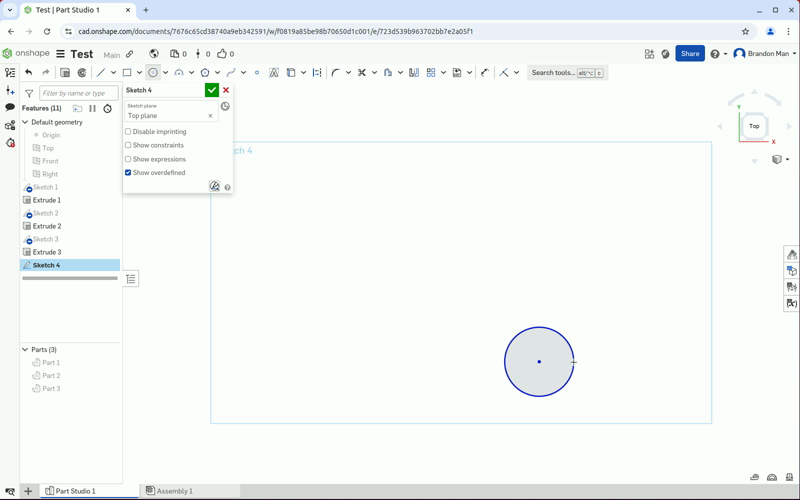
mouse_move(539, 361)
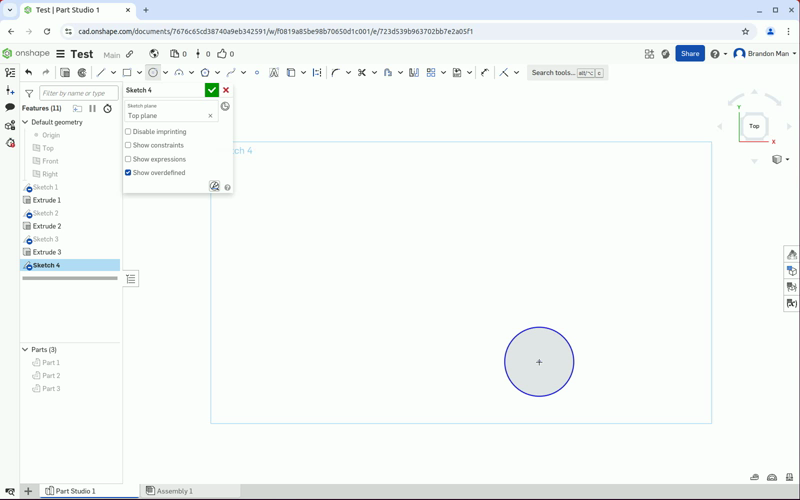
click(539, 361)
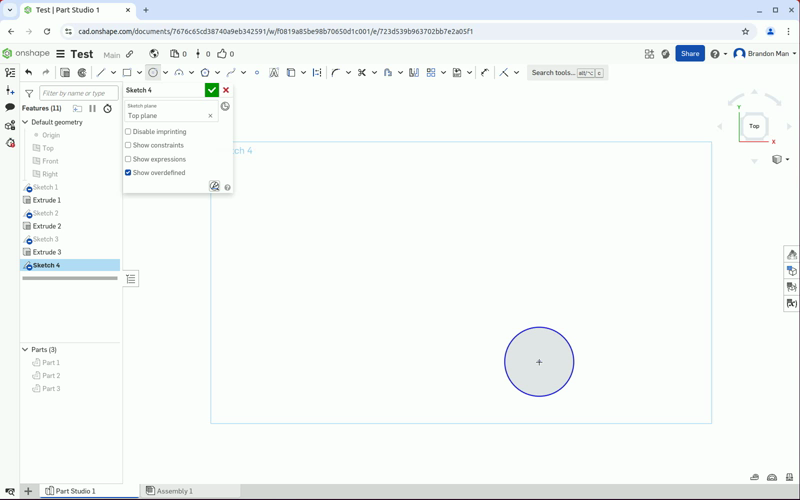
key_up(shift)
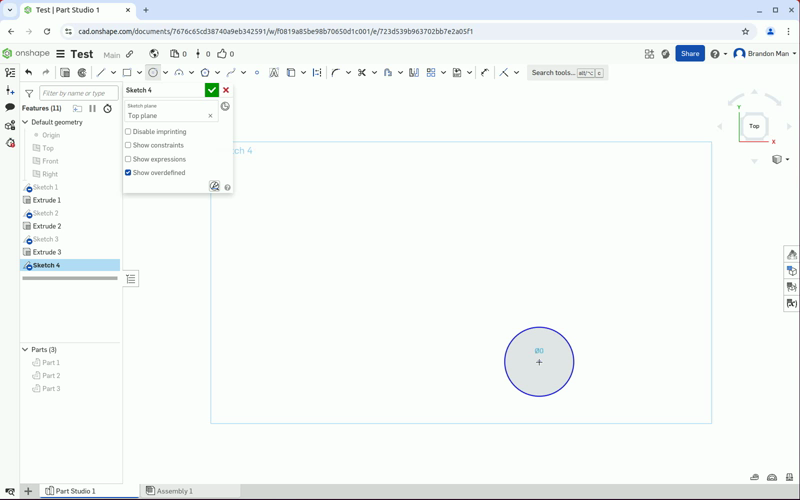
mouse_move(557, 361)
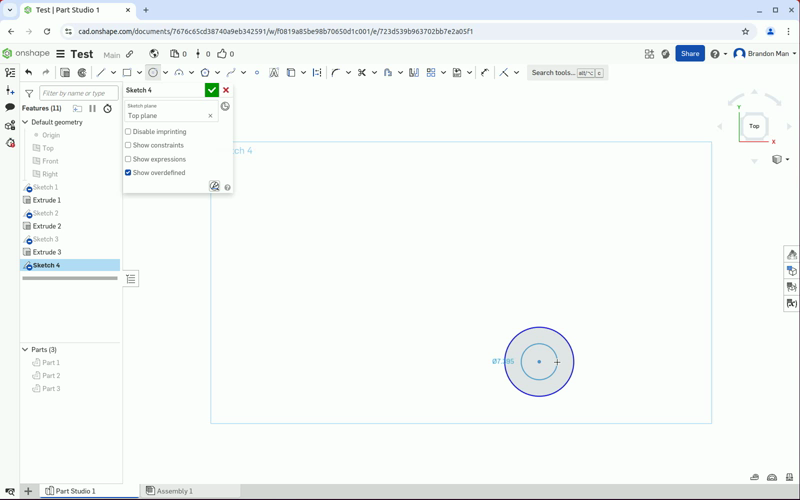
click(557, 361)
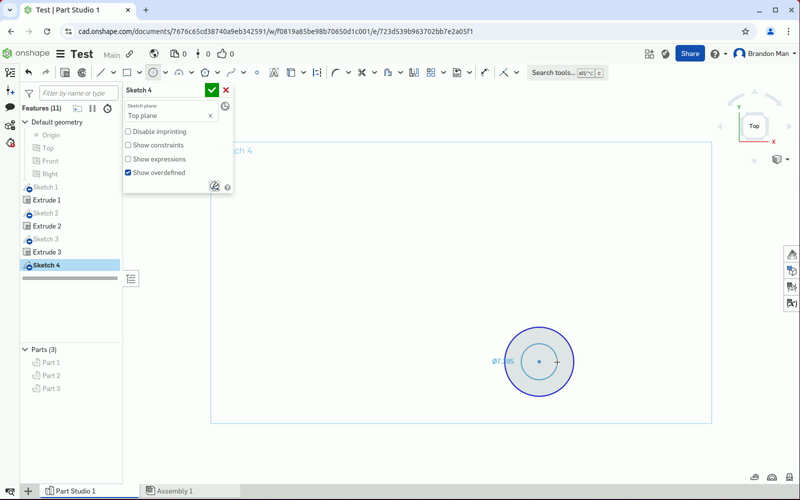
key(esc)
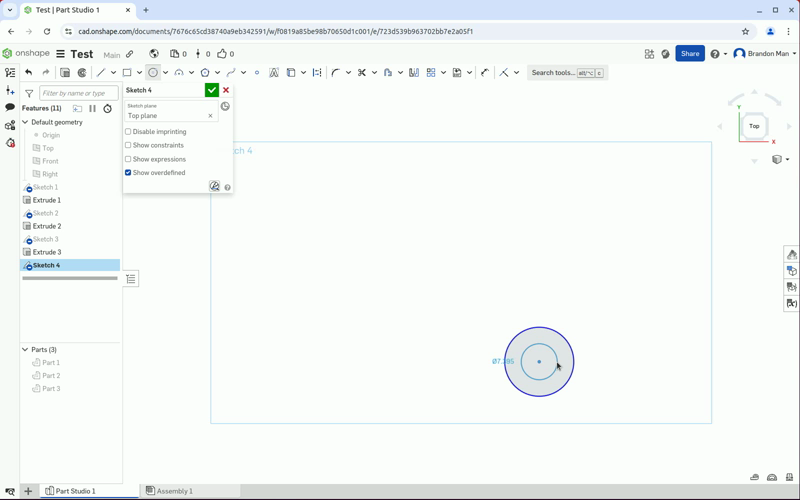
mouse_move(529, 344)
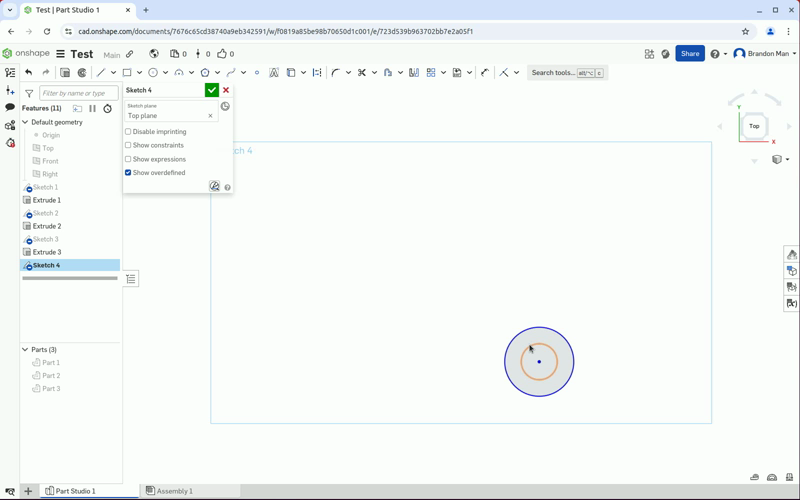
click(529, 344)
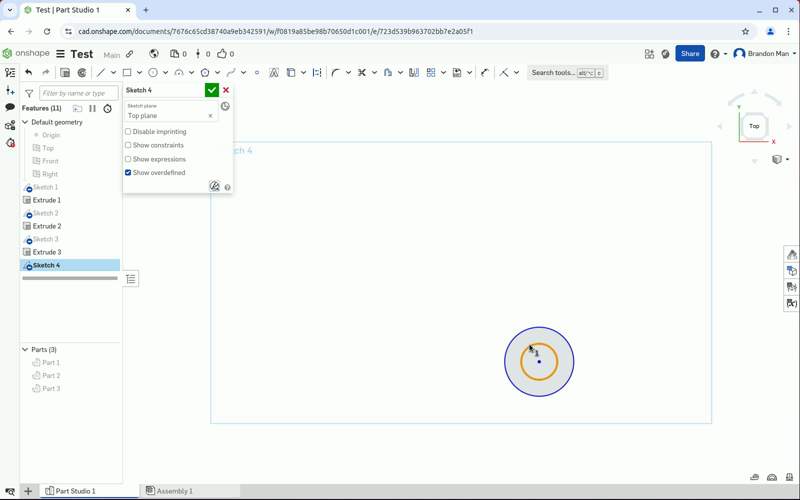
mouse_move(73, 352)
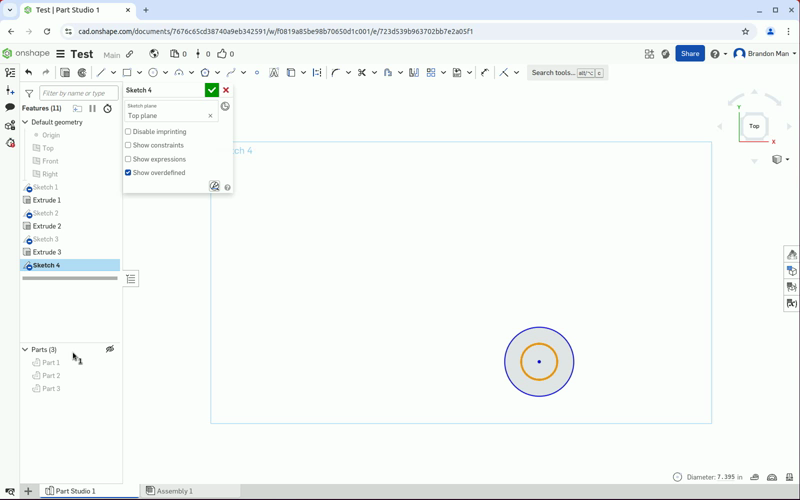
key(shift+y)
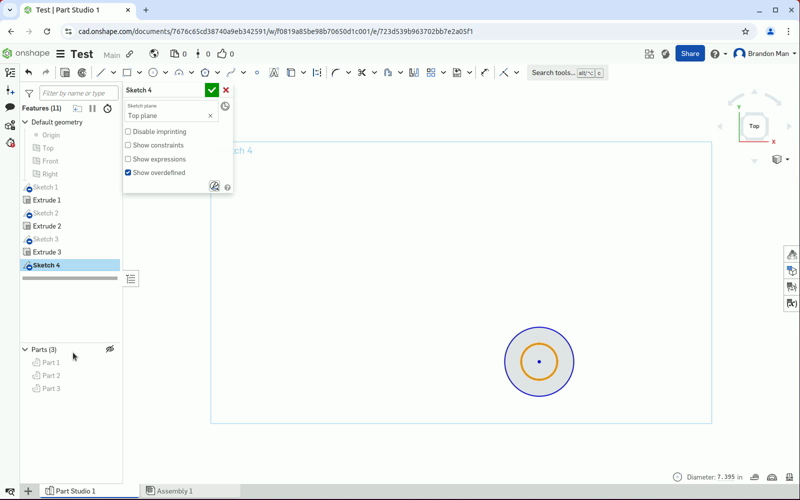
key(shift+e)
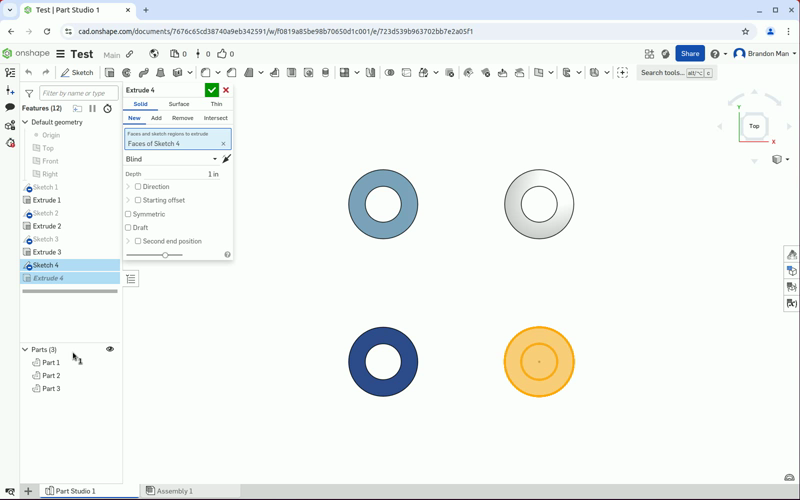
mouse_move(143, 106)
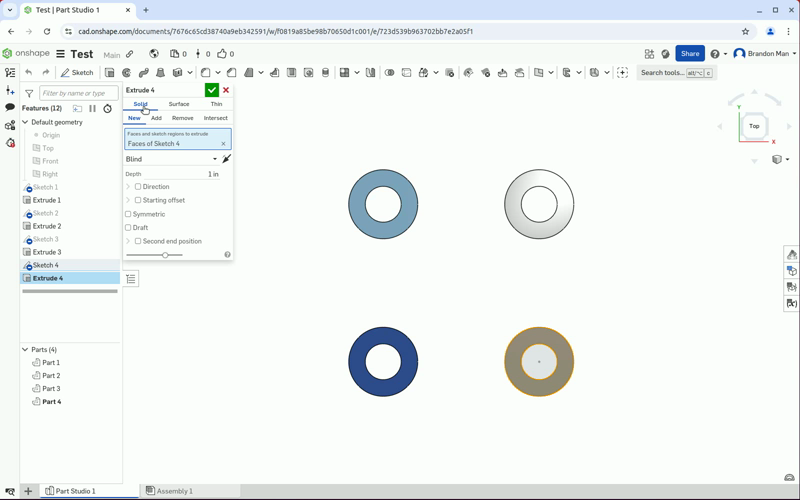
click(143, 106)
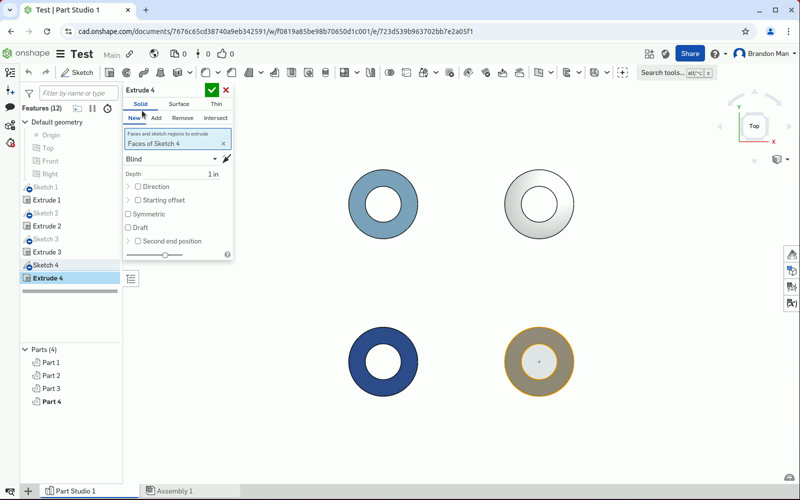
mouse_move(137, 120)
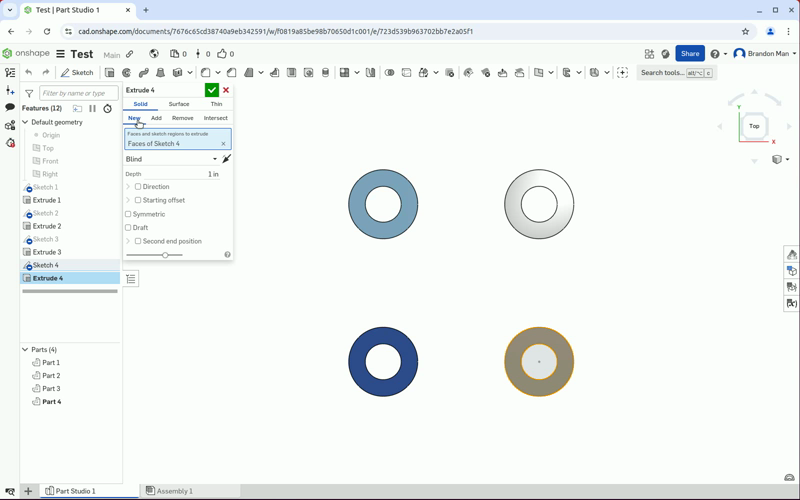
click(137, 120)
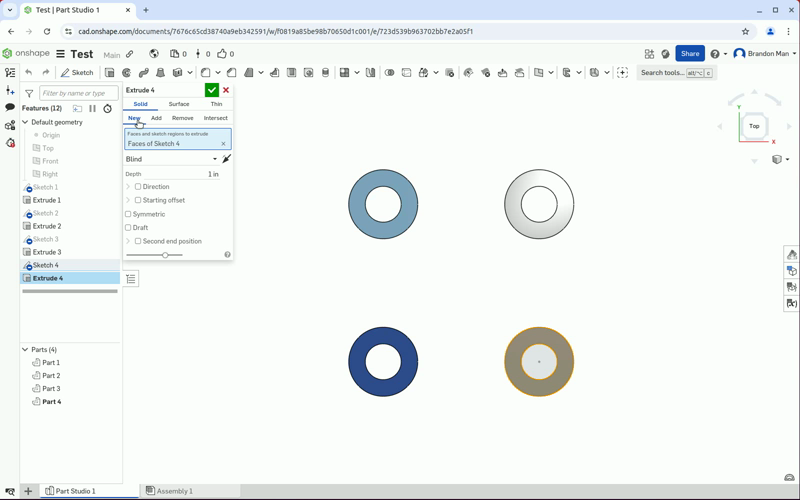
key(tab, 4)
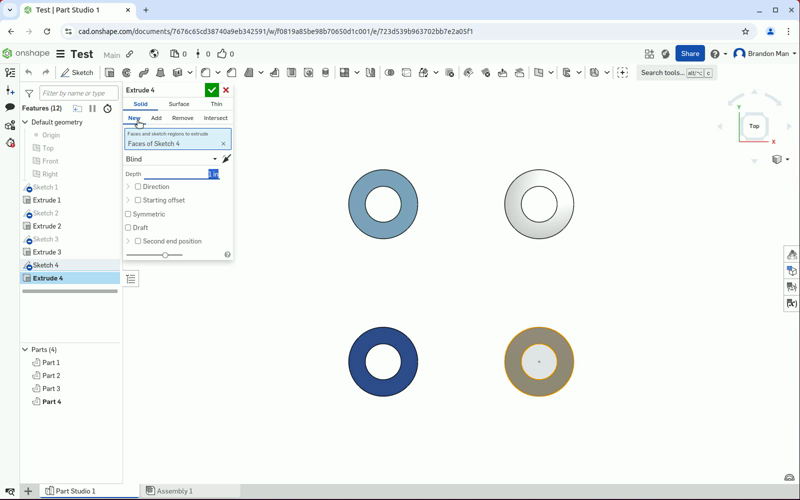
text(34.18)
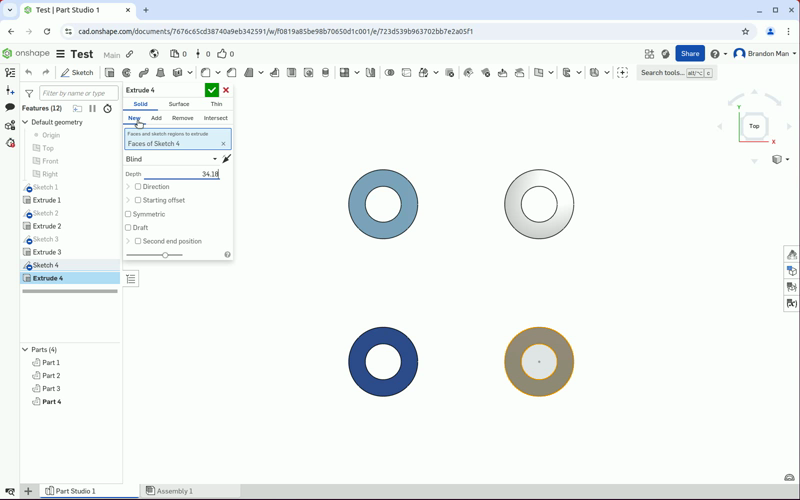
key(tab, 3)
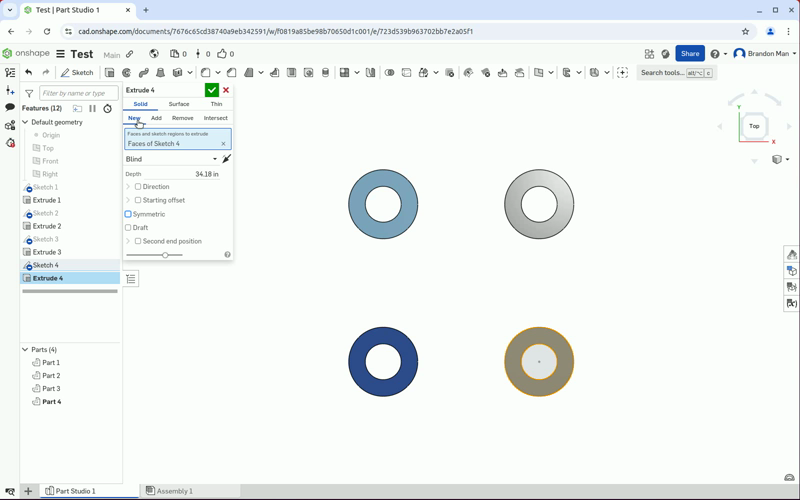
key(space)
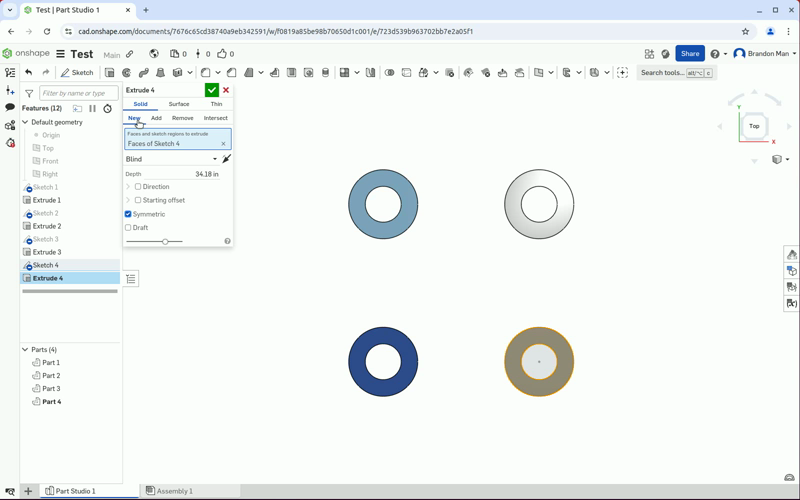
key(enter)
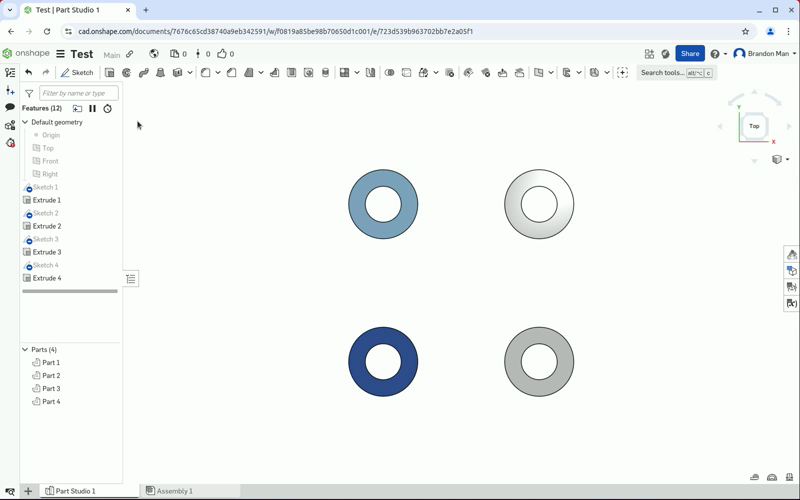
key(shift+h)
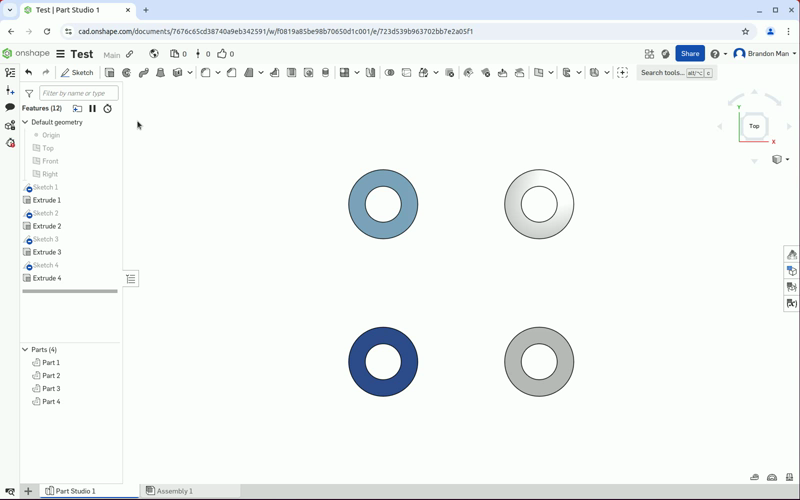
key(shift+h)
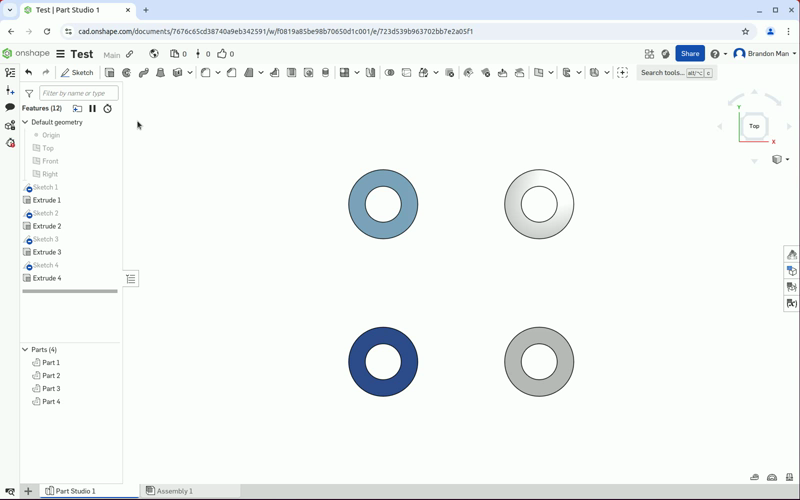
mouse_move(73, 189)
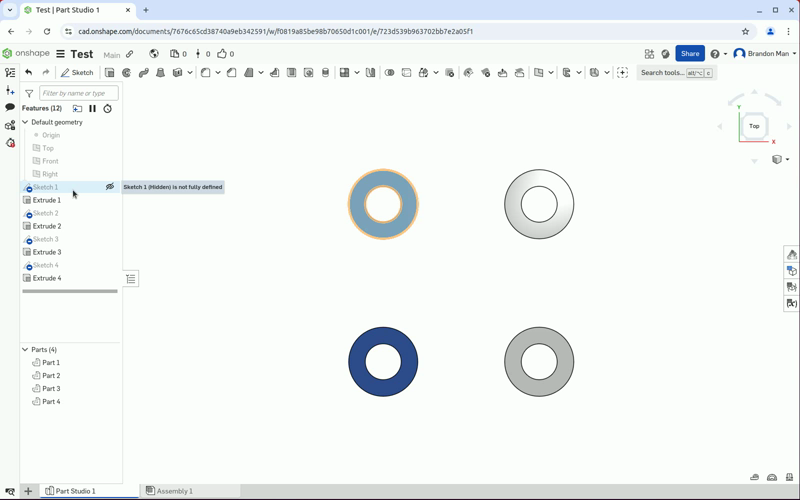
click(73, 189)
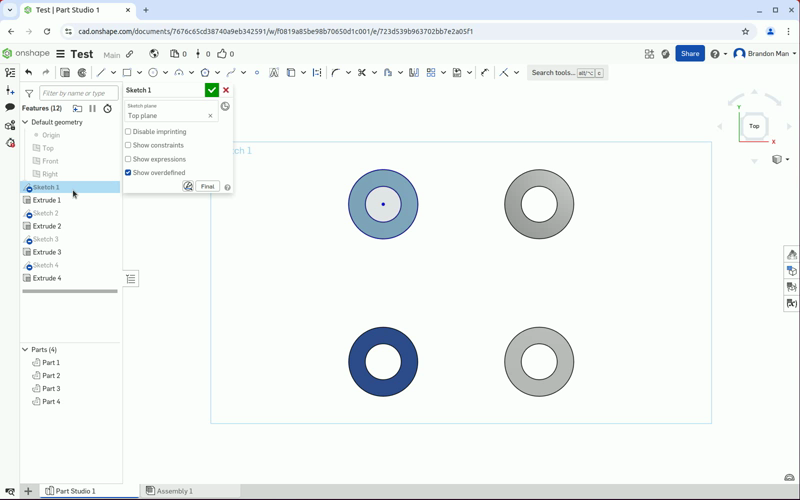
mouse_move(229, 92)
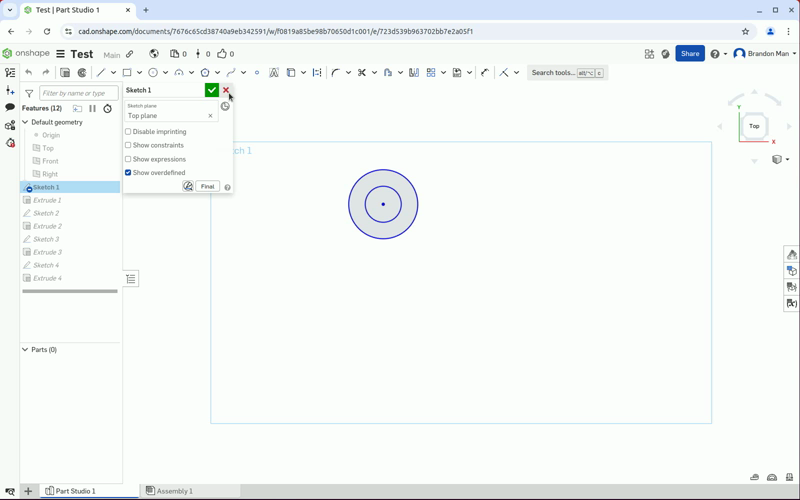
click(229, 92)
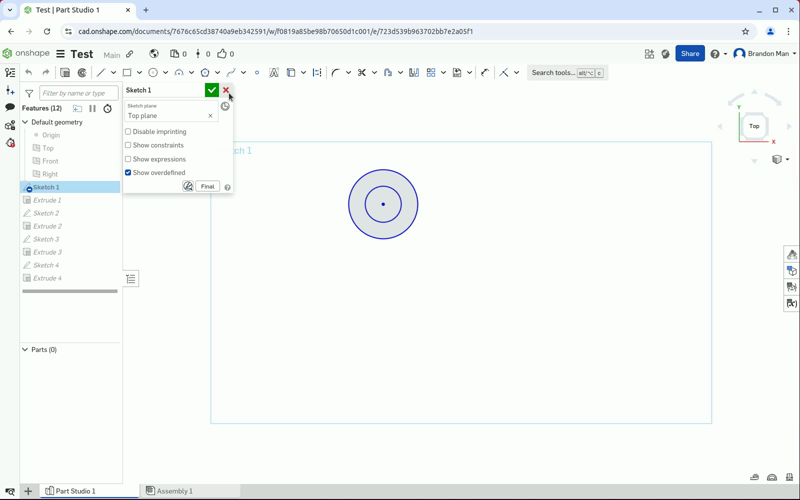
key(shift+s)
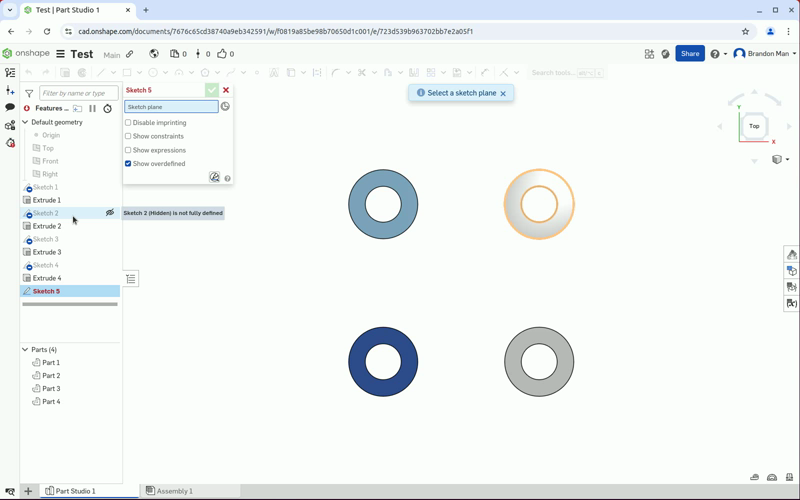
scroll(3)
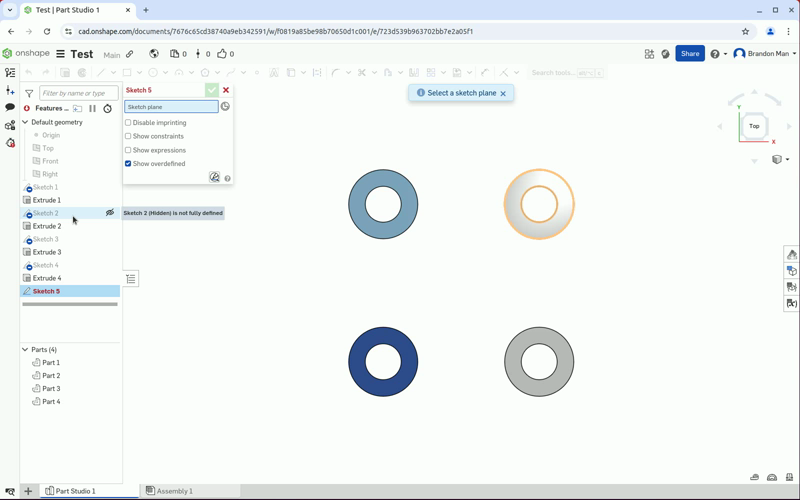
mouse_move(73, 150)
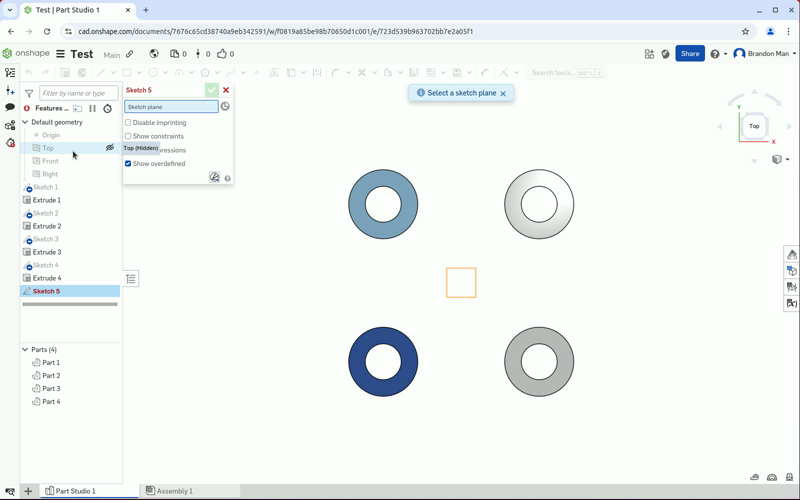
click(73, 150)
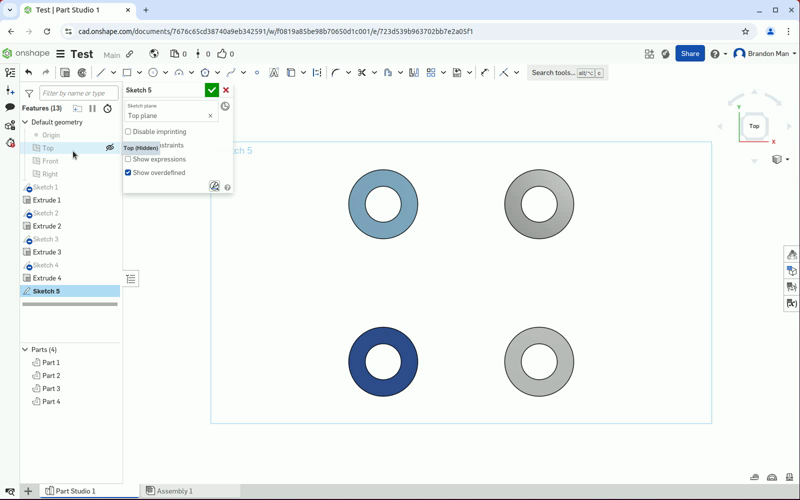
mouse_move(73, 352)
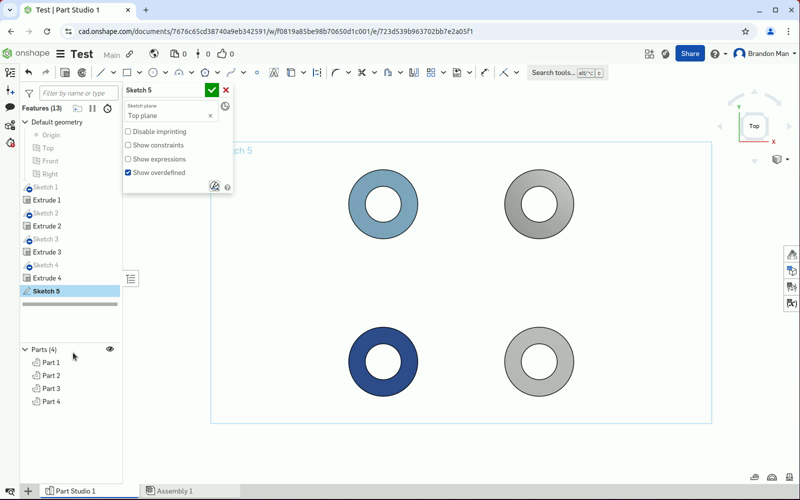
key(y)
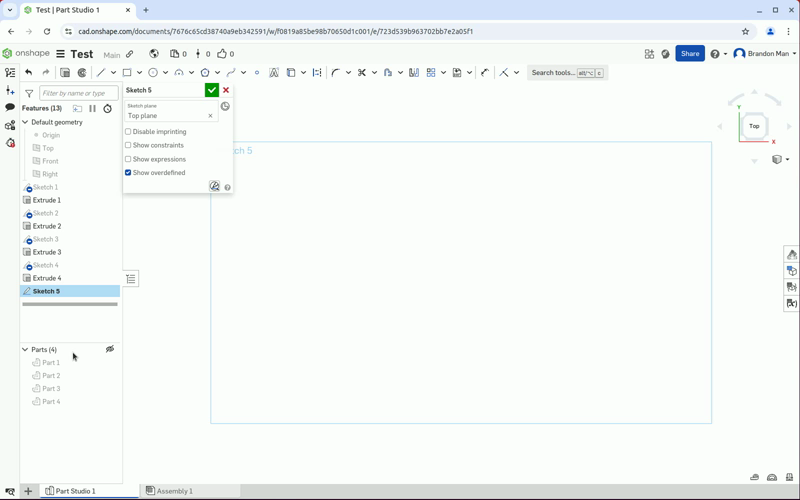
key(a)
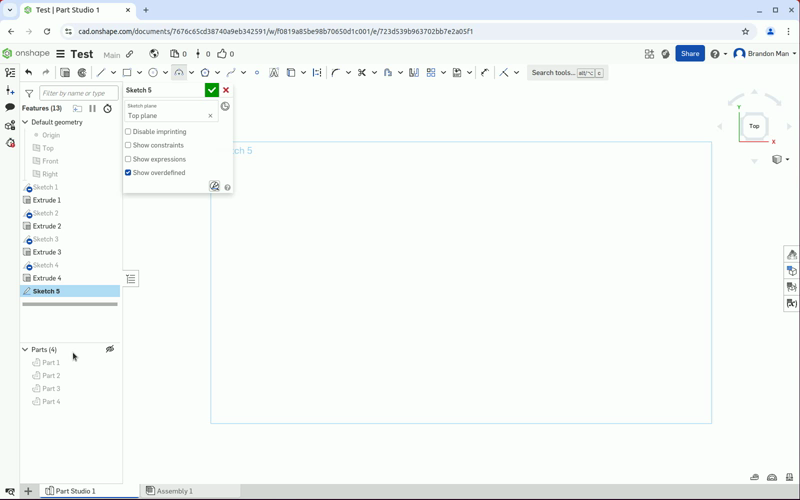
key_down(shift)
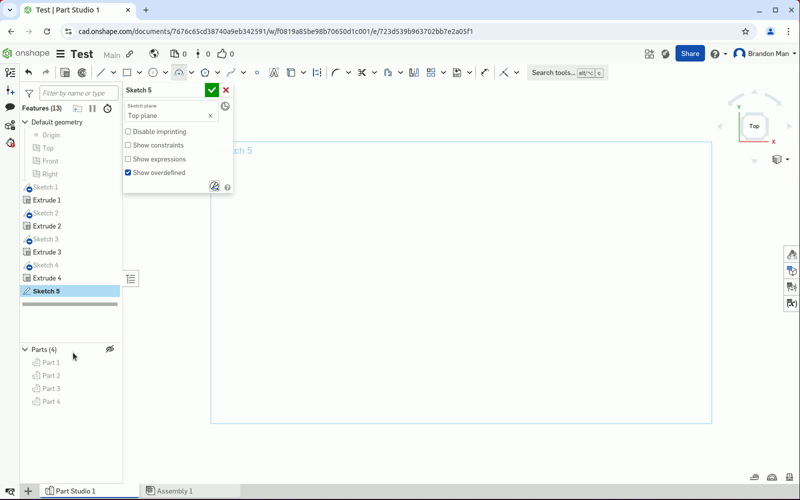
mouse_move(382, 326)
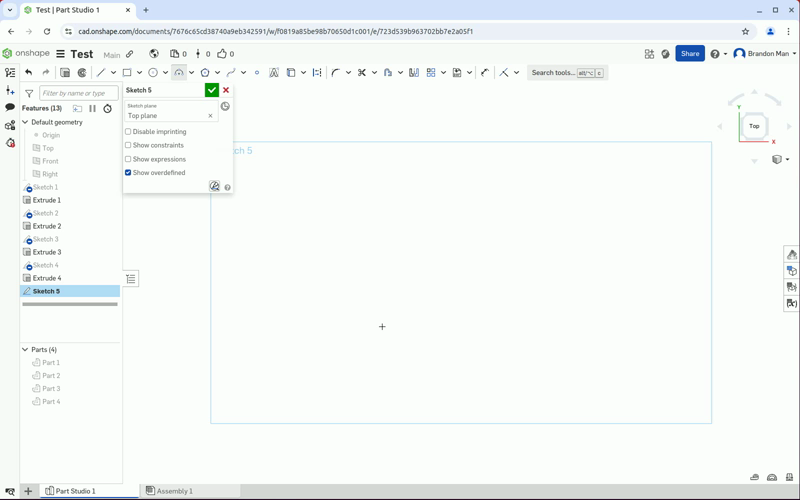
click(382, 326)
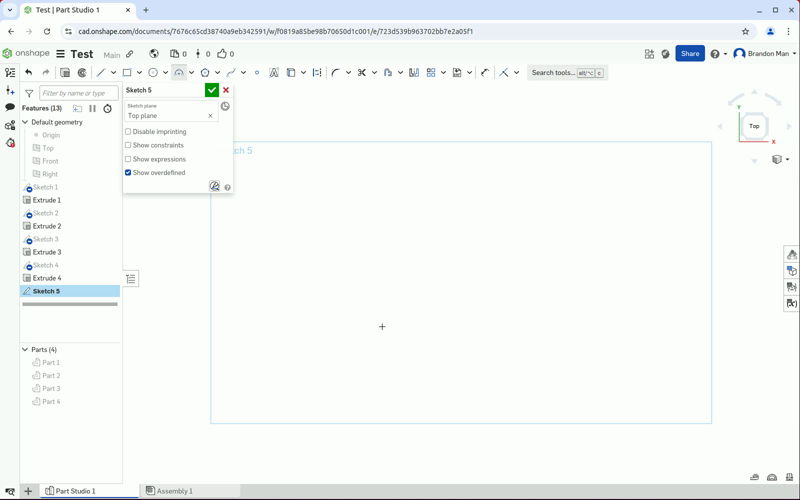
key_up(shift)
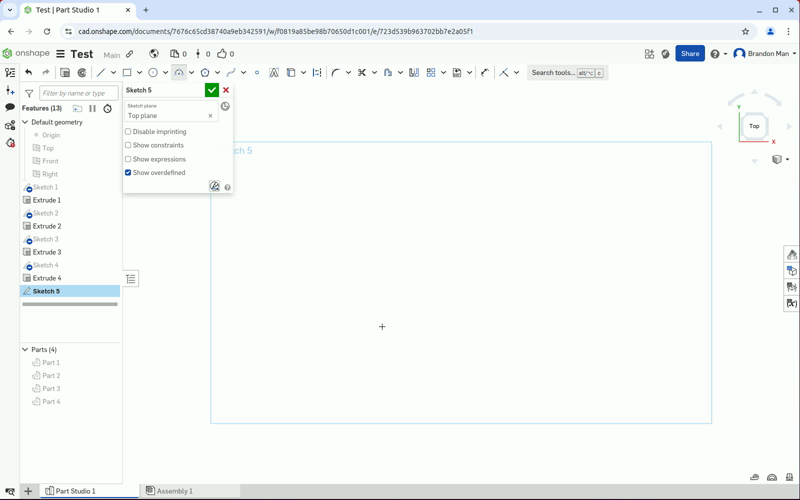
key_down(shift)
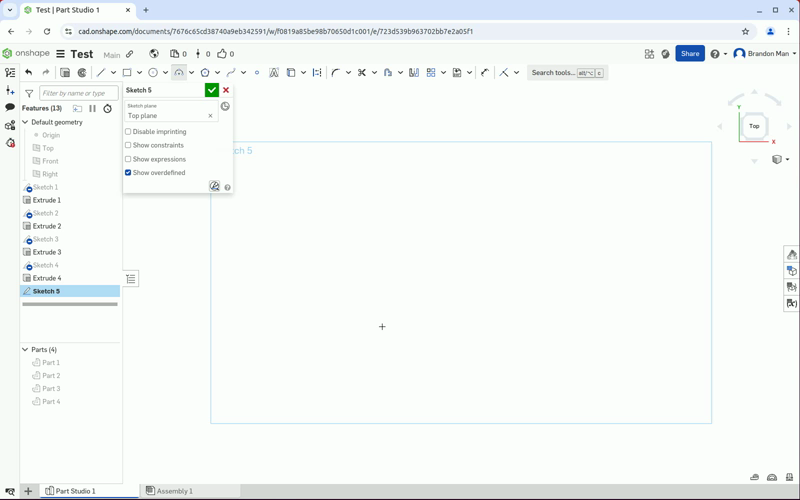
mouse_move(416, 360)
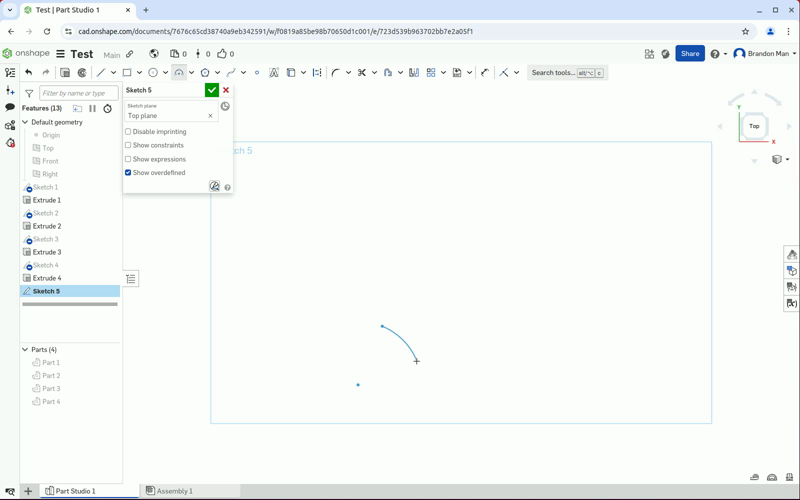
click(416, 360)
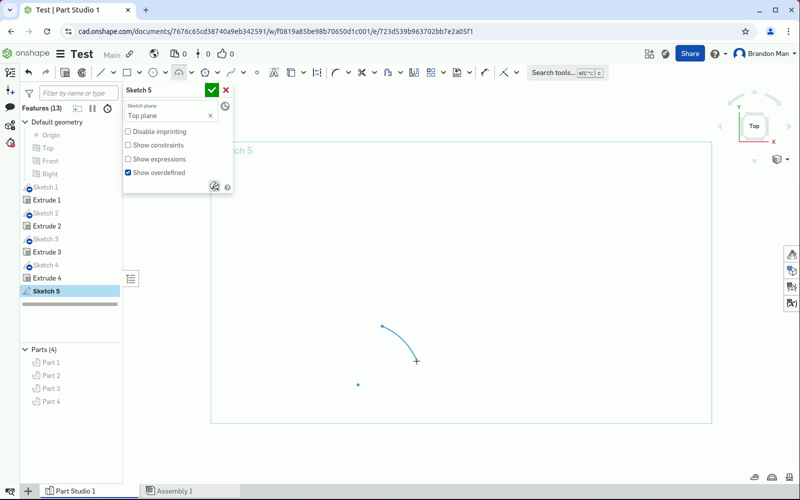
mouse_move(406, 336)
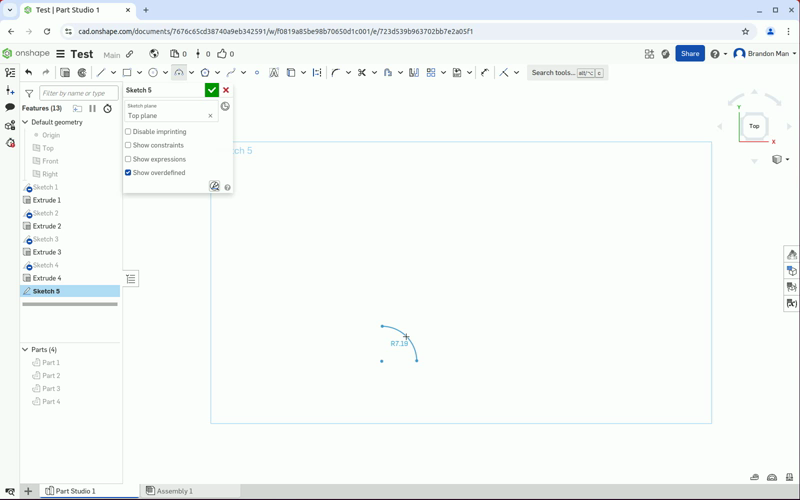
click(406, 336)
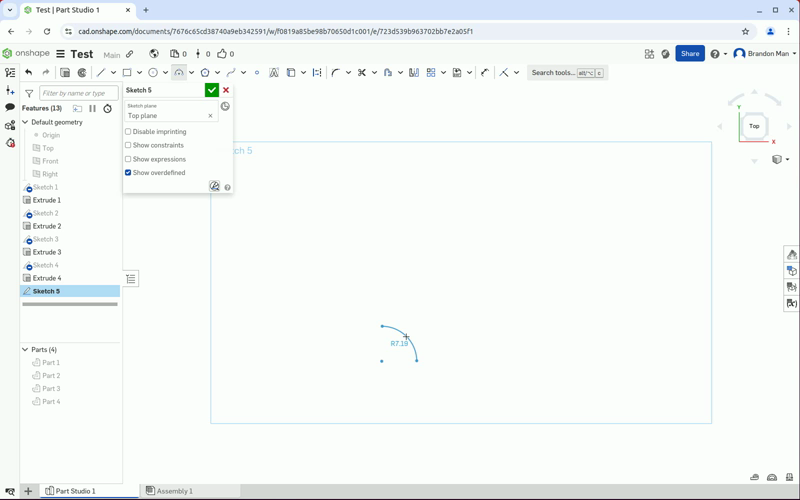
key_up(shift)
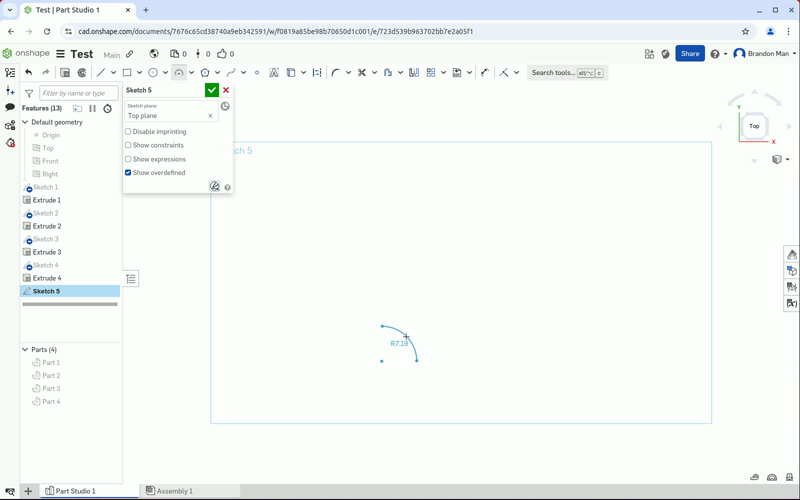
key(esc)
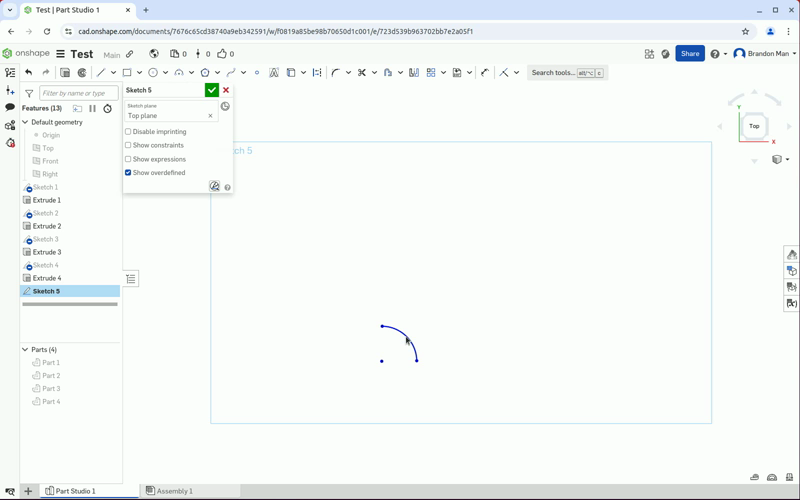
key(l)
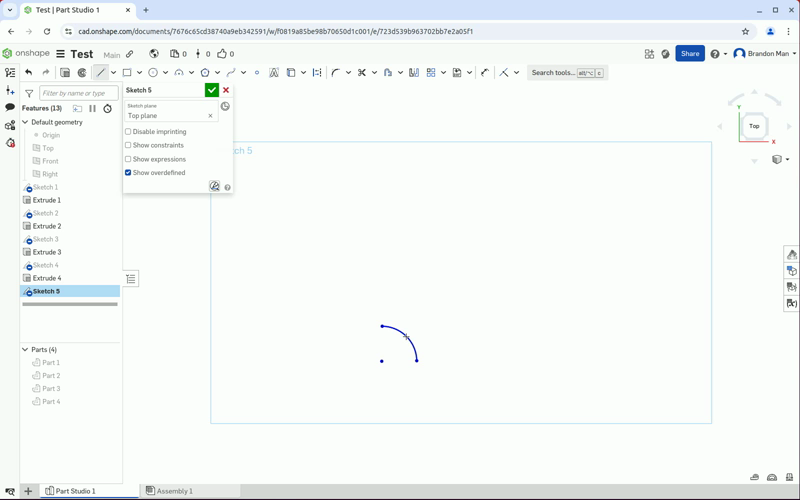
mouse_move(416, 360)
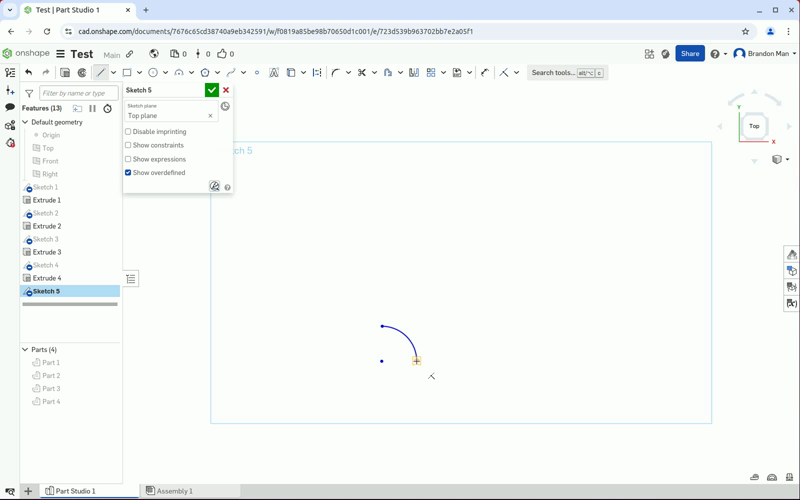
click(416, 360)
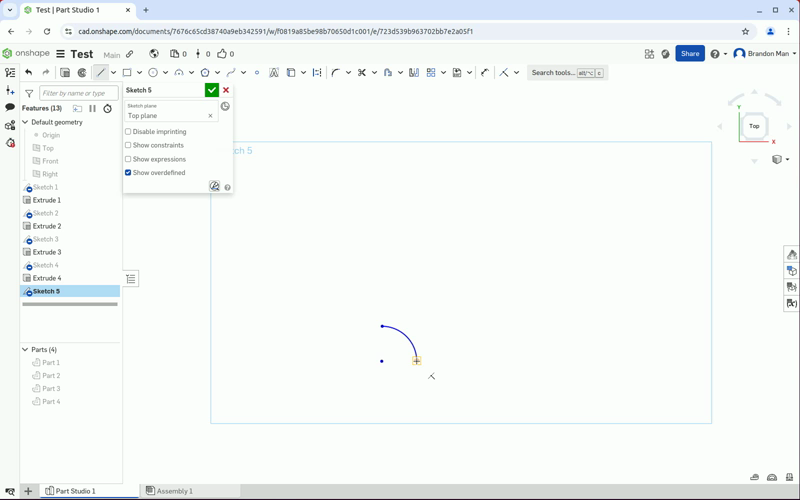
key_down(shift)
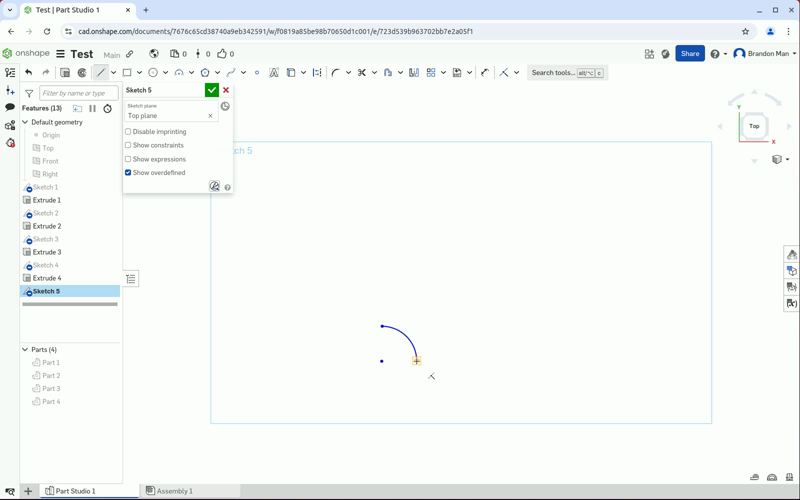
mouse_move(503, 360)
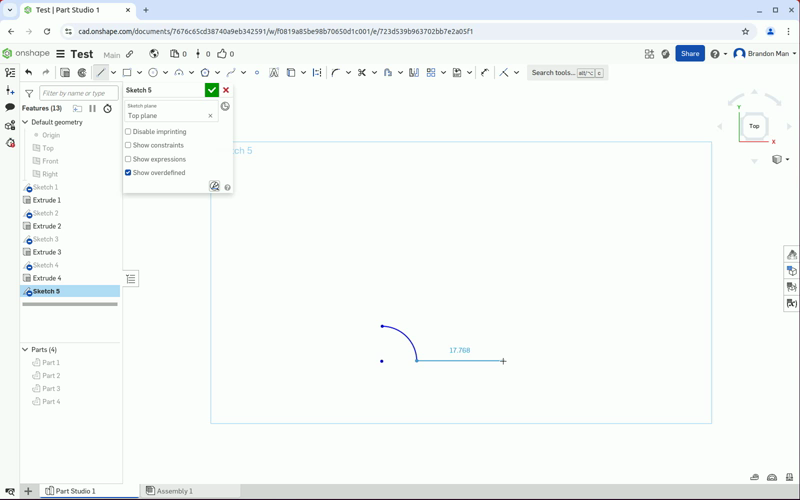
click(503, 360)
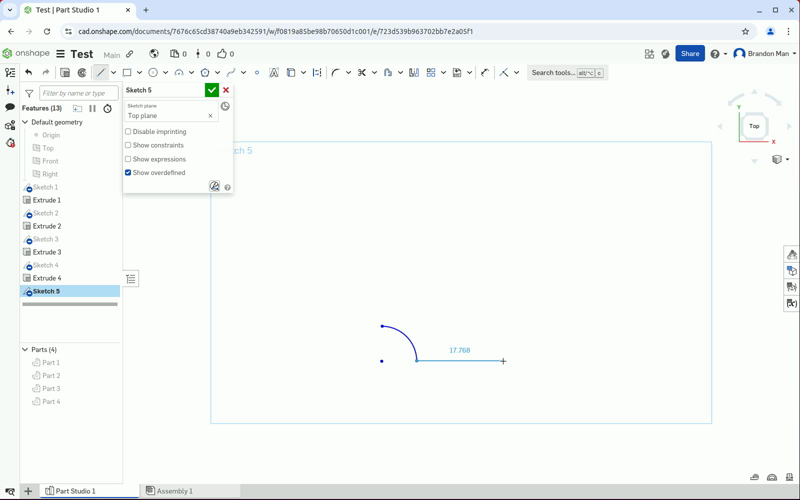
key_up(shift)
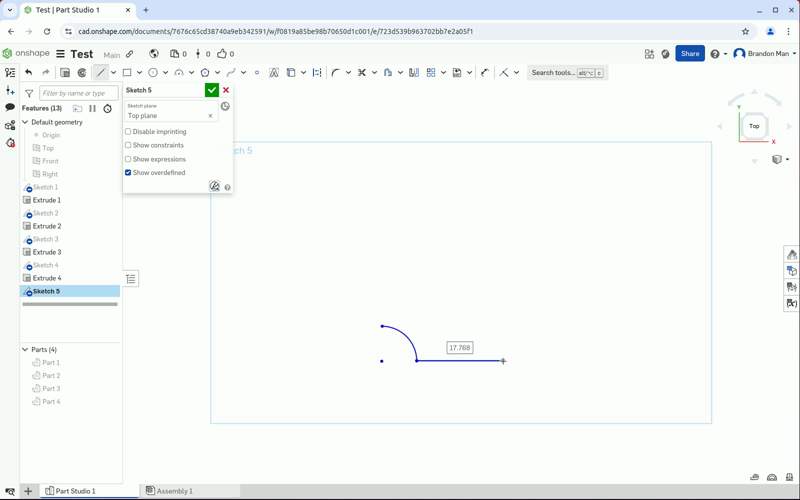
key(esc)
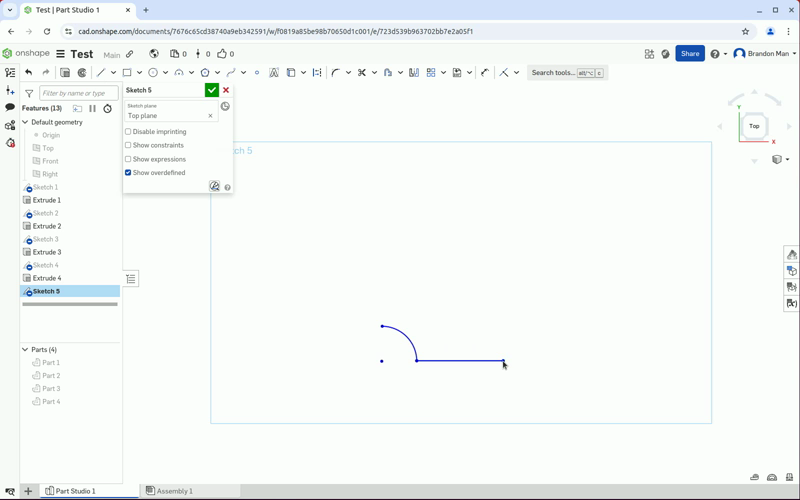
key(a)
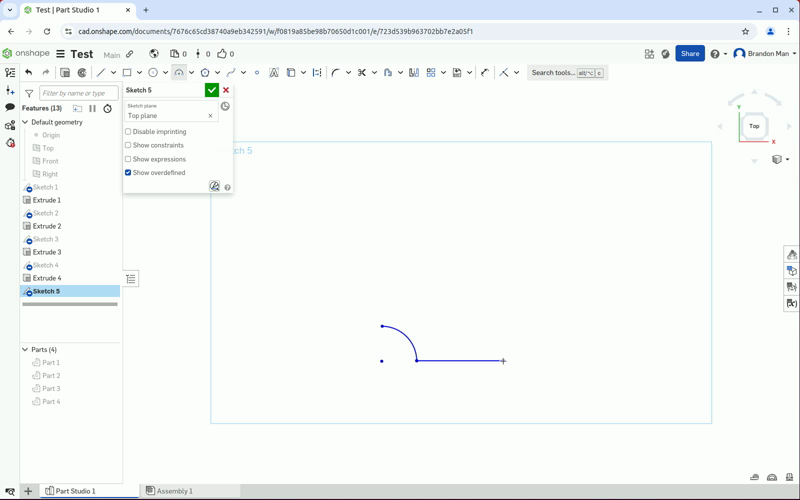
mouse_move(503, 360)
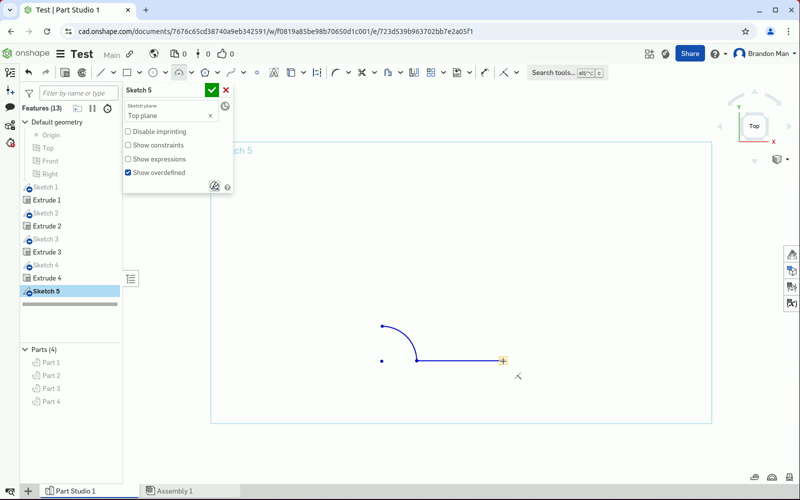
click(503, 360)
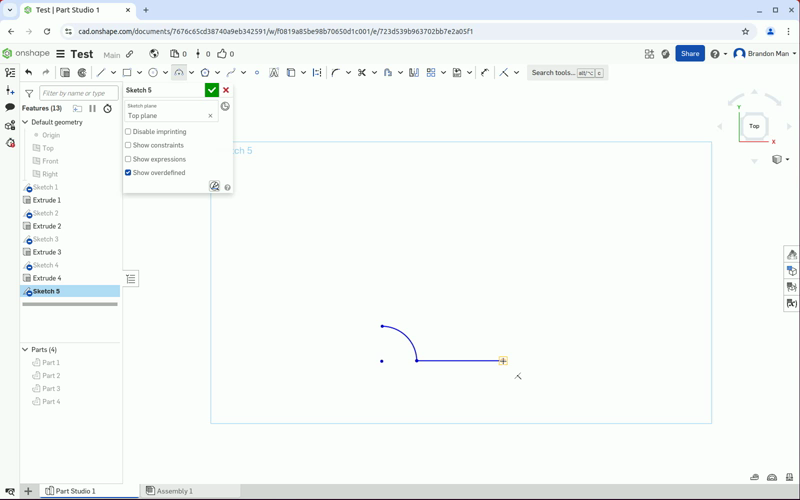
key_down(shift)
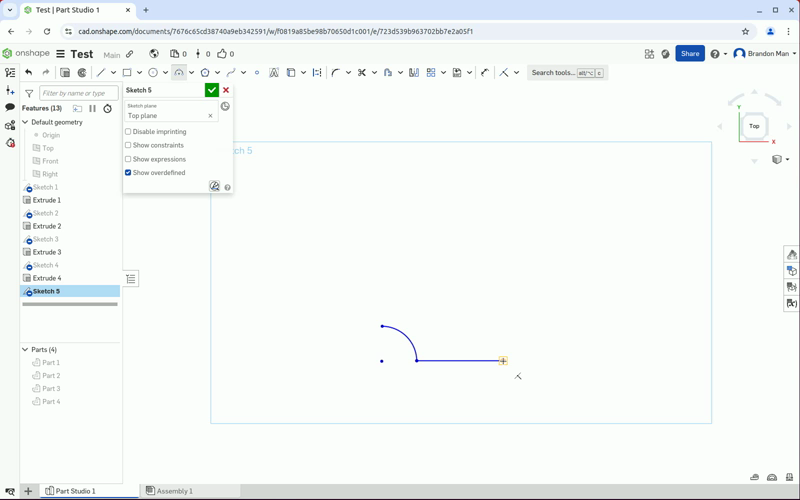
mouse_move(537, 326)
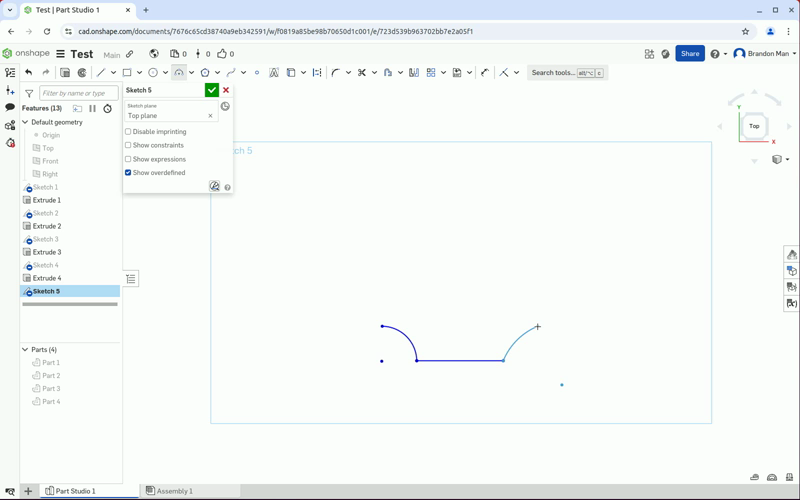
click(537, 326)
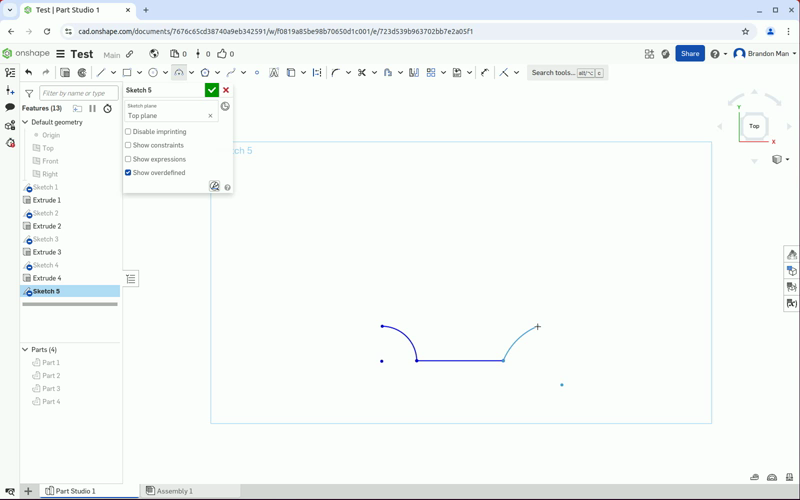
mouse_move(513, 336)
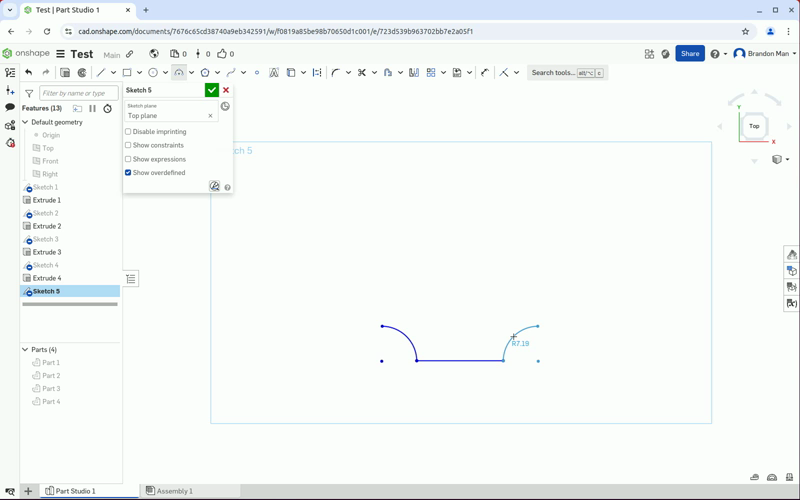
click(513, 336)
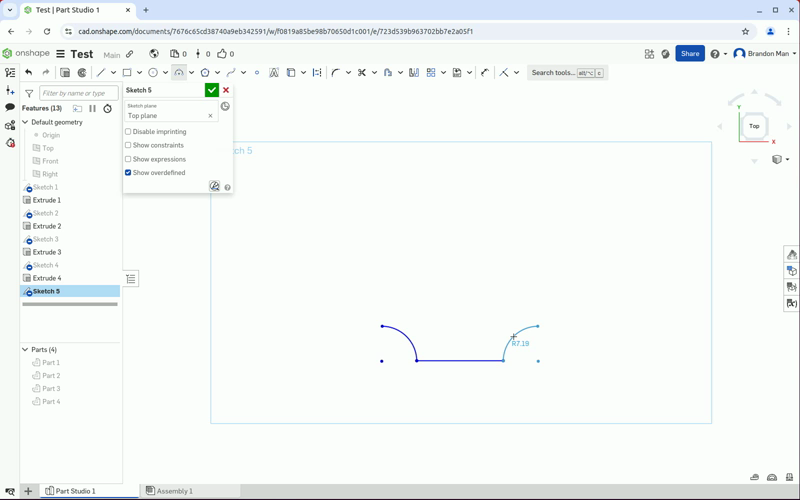
key_up(shift)
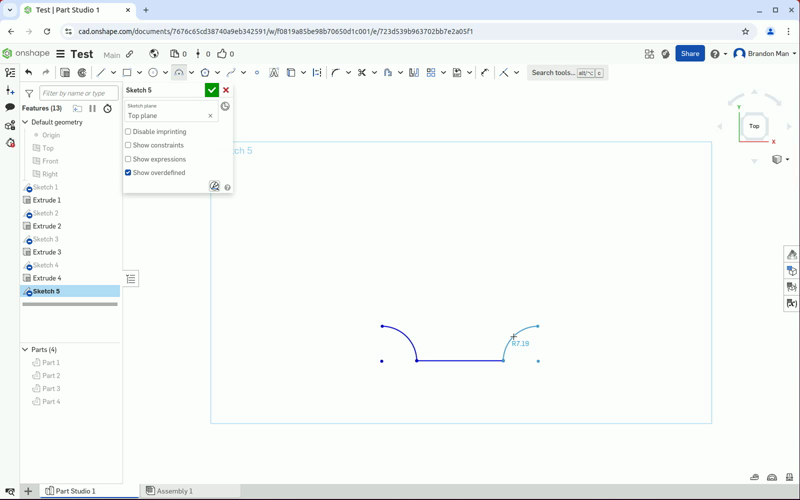
key(esc)
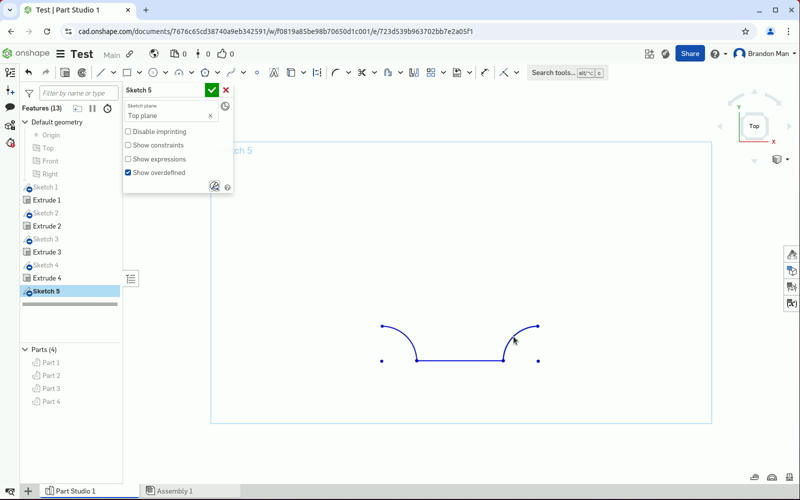
key(l)
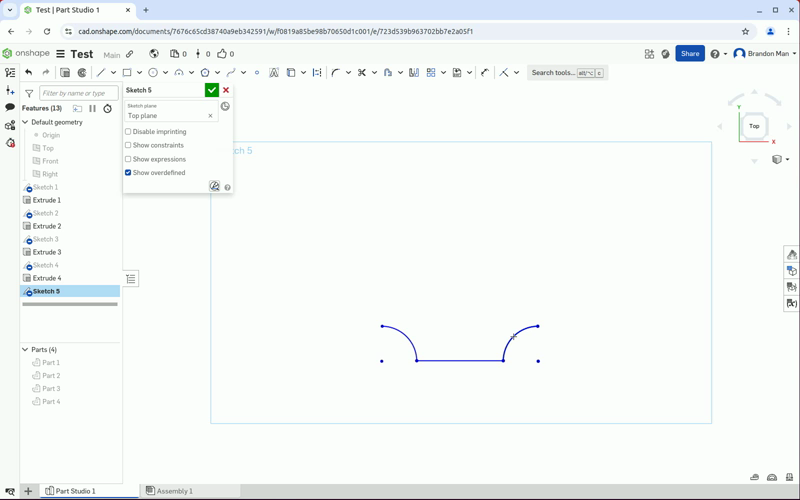
mouse_move(537, 326)
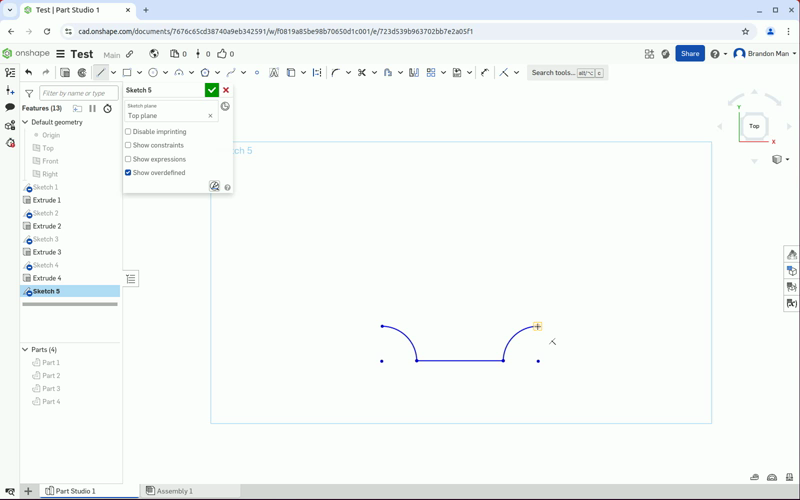
click(537, 326)
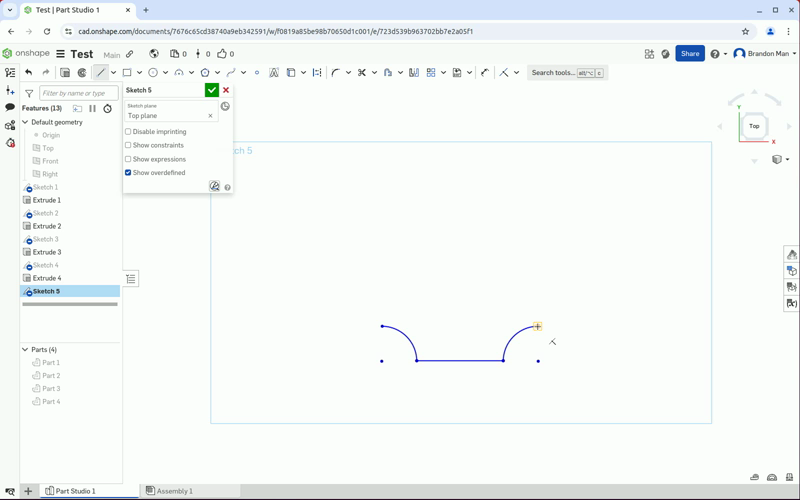
key_down(shift)
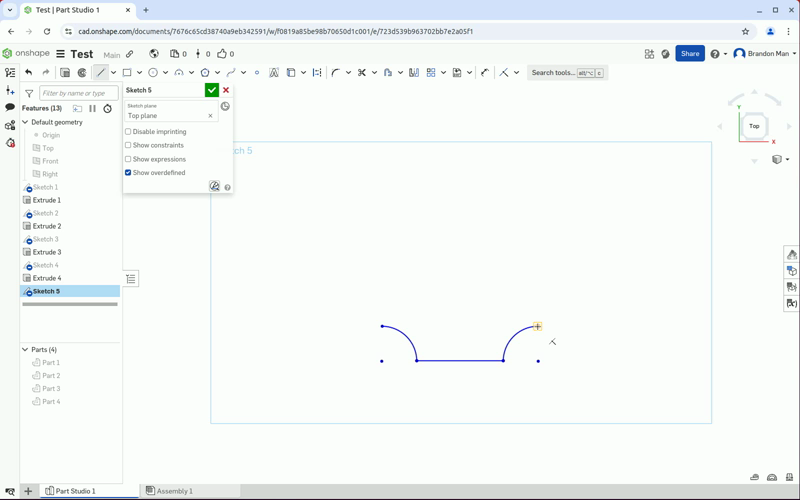
mouse_move(537, 239)
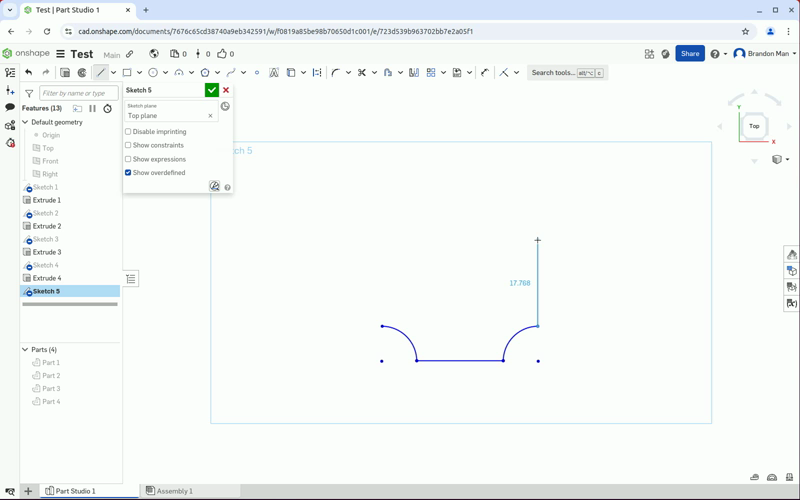
click(537, 239)
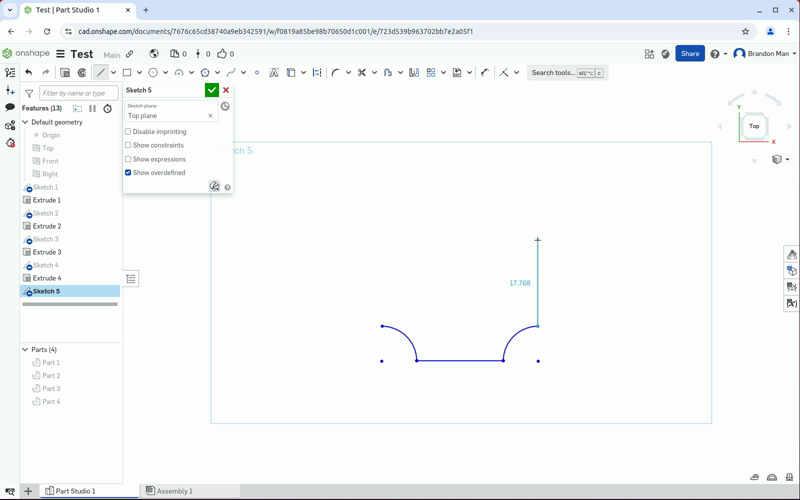
key_up(shift)
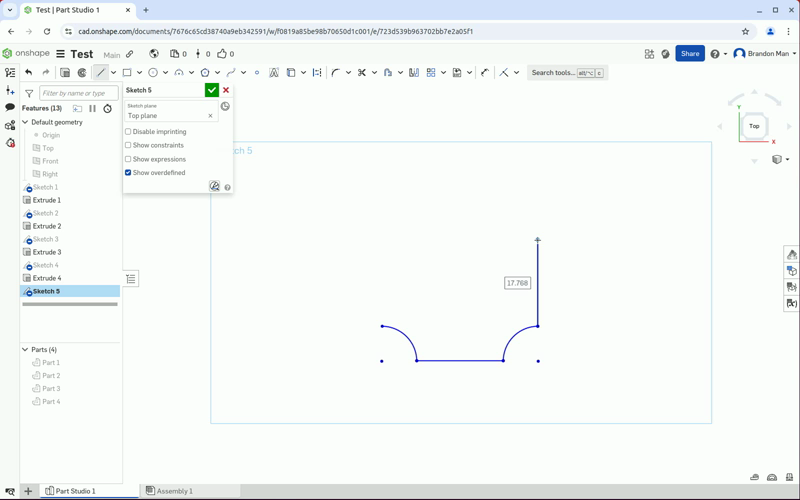
key(esc)
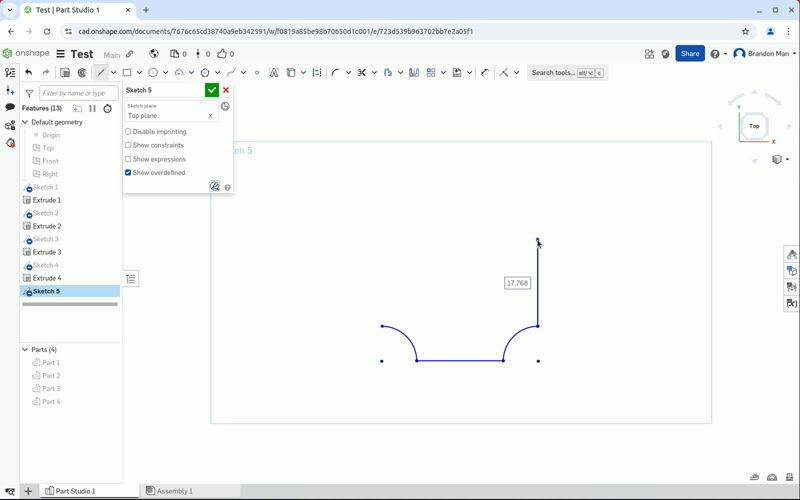
key(a)
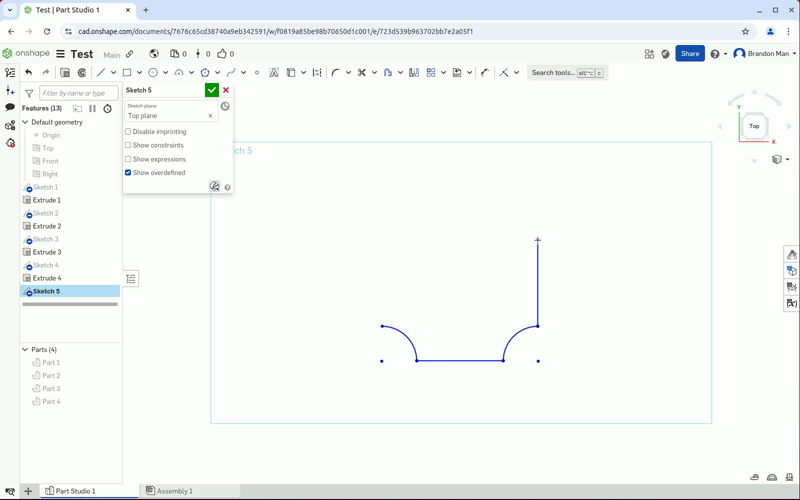
mouse_move(537, 239)
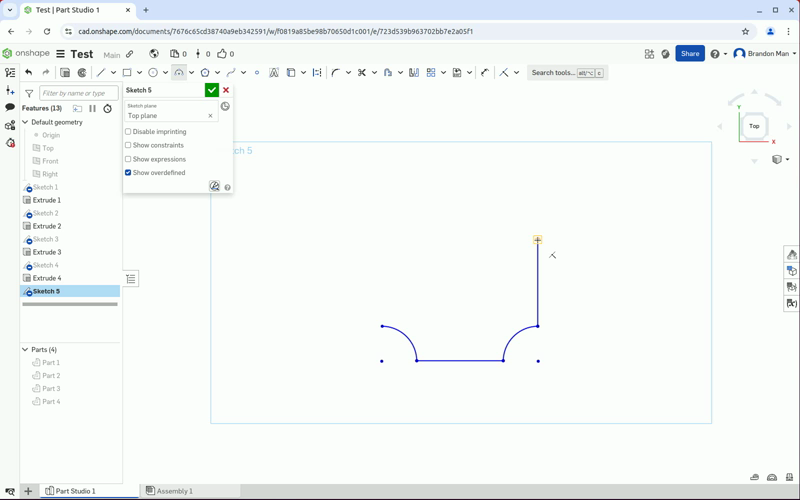
click(537, 239)
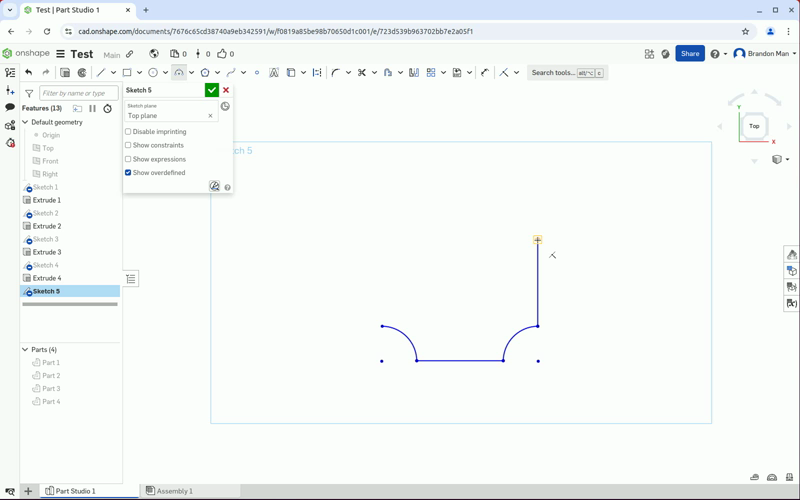
key_down(shift)
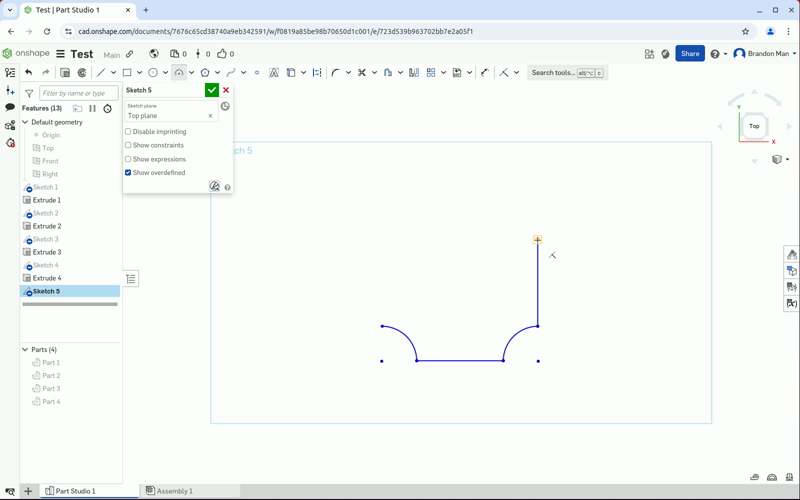
mouse_move(503, 205)
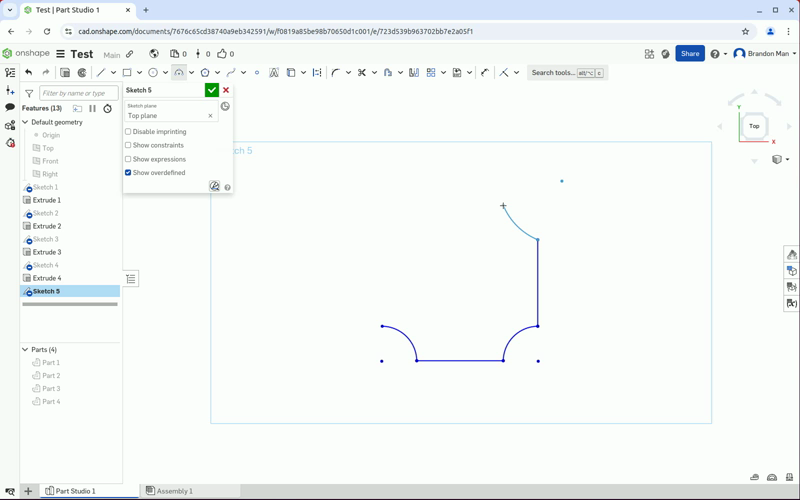
click(503, 205)
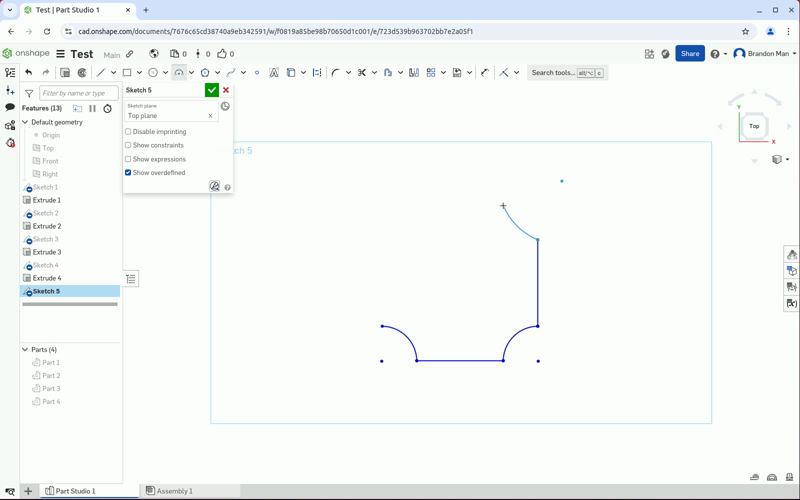
mouse_move(513, 229)
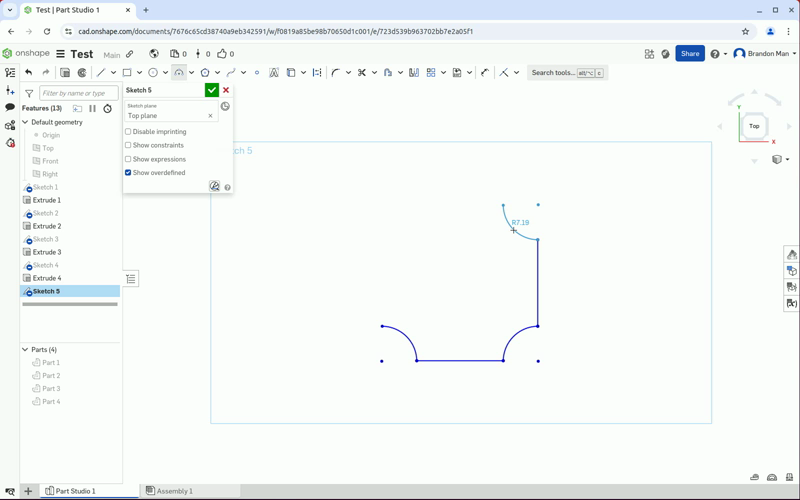
click(513, 229)
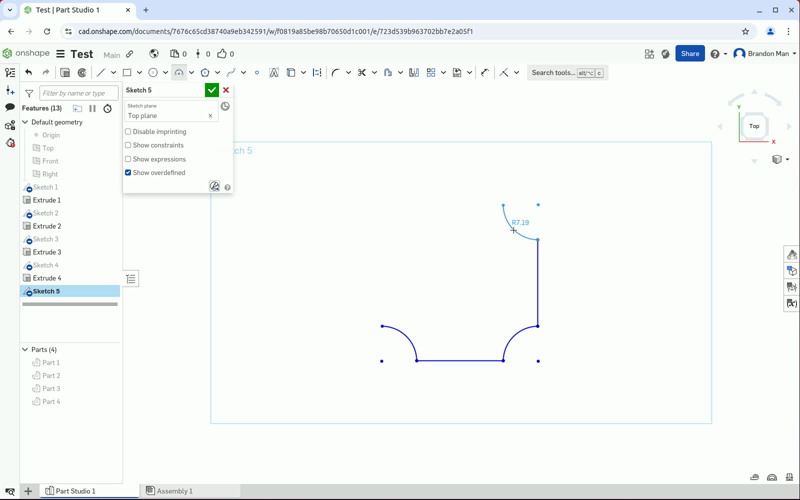
key_up(shift)
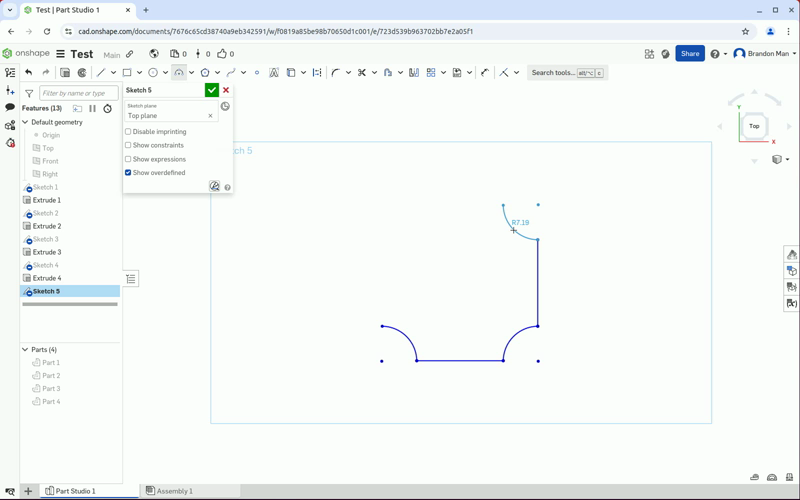
key(esc)
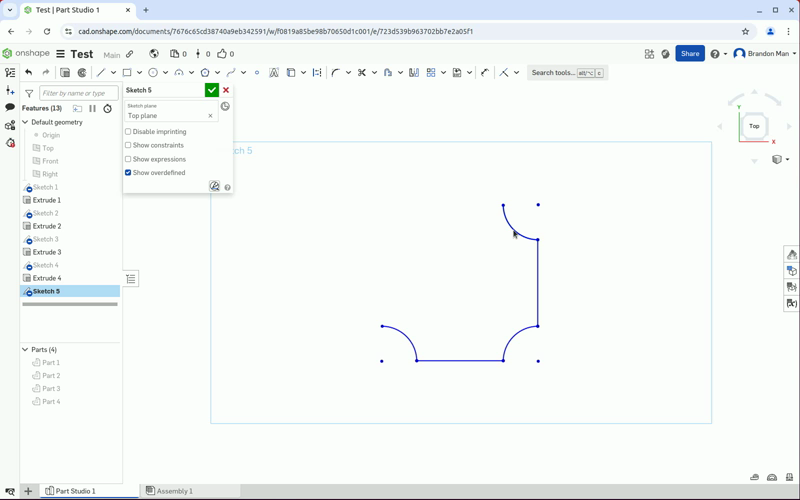
key(l)
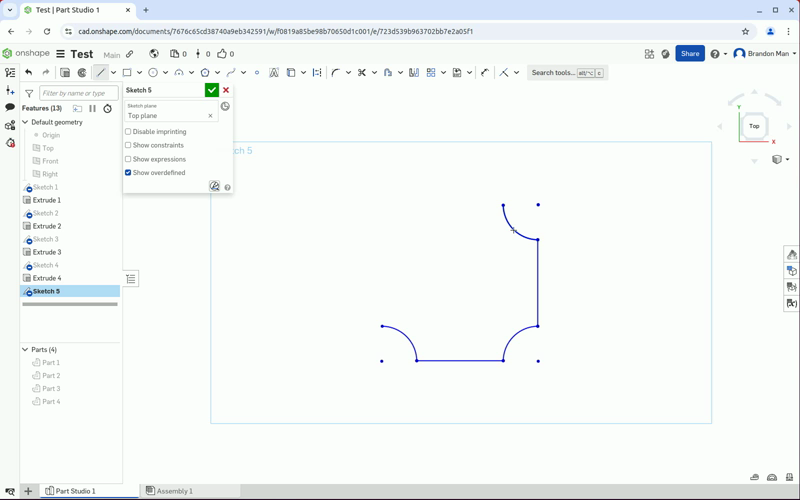
mouse_move(503, 205)
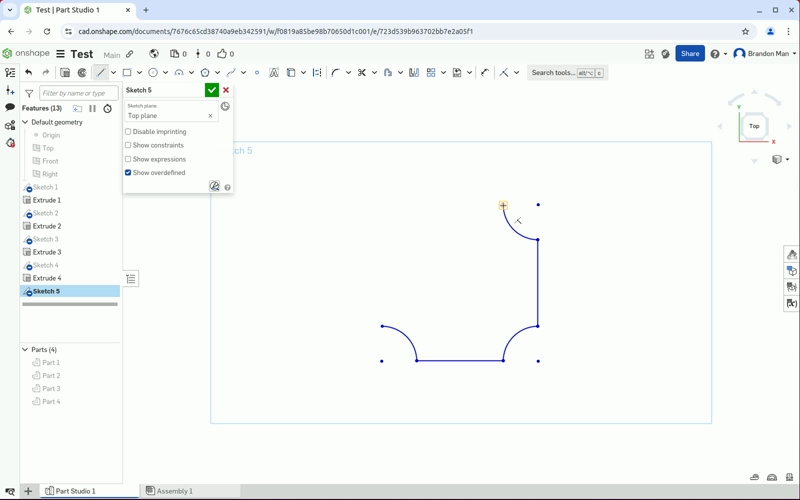
click(503, 205)
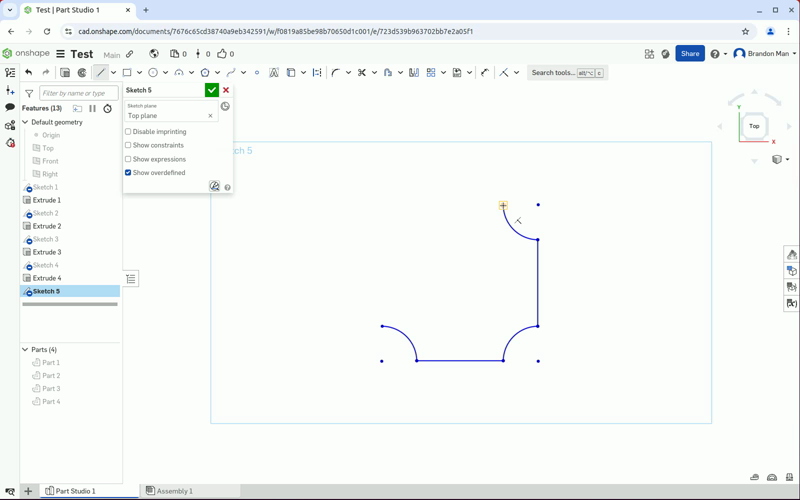
key_down(shift)
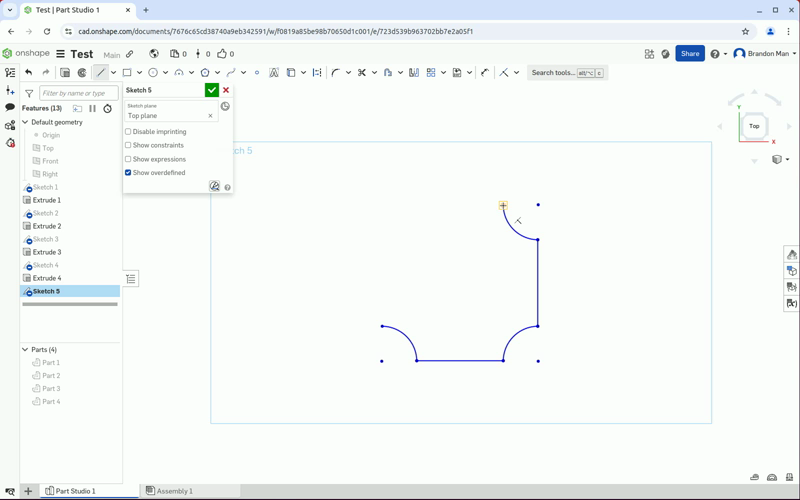
mouse_move(416, 205)
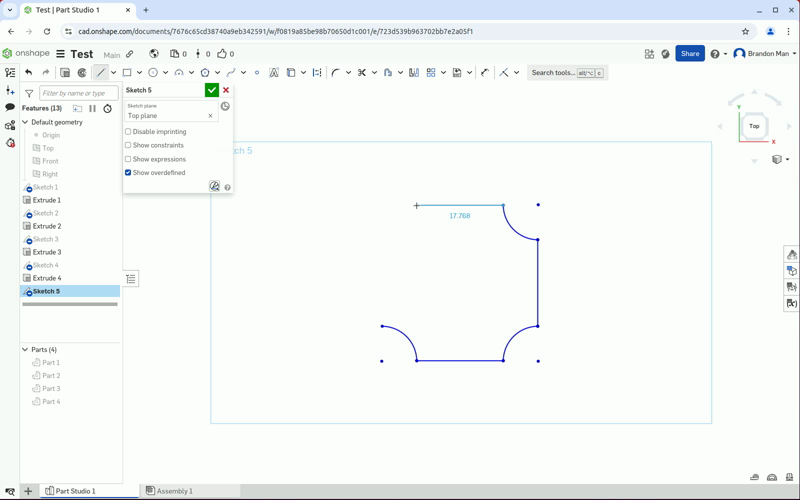
click(416, 205)
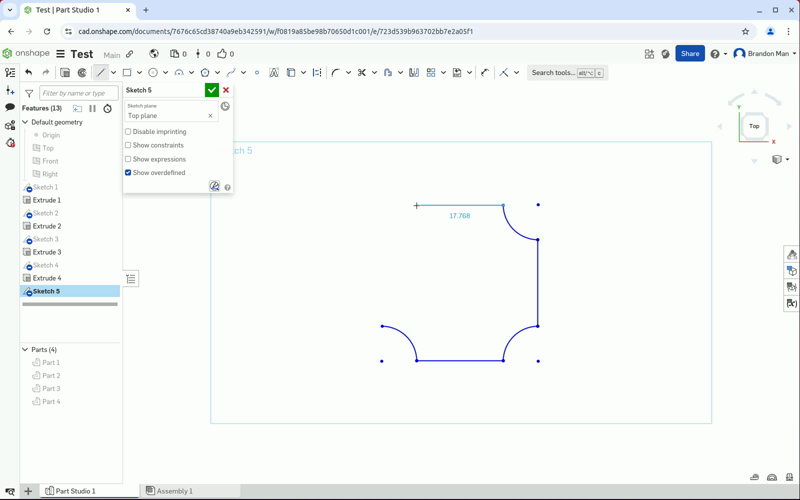
key_up(shift)
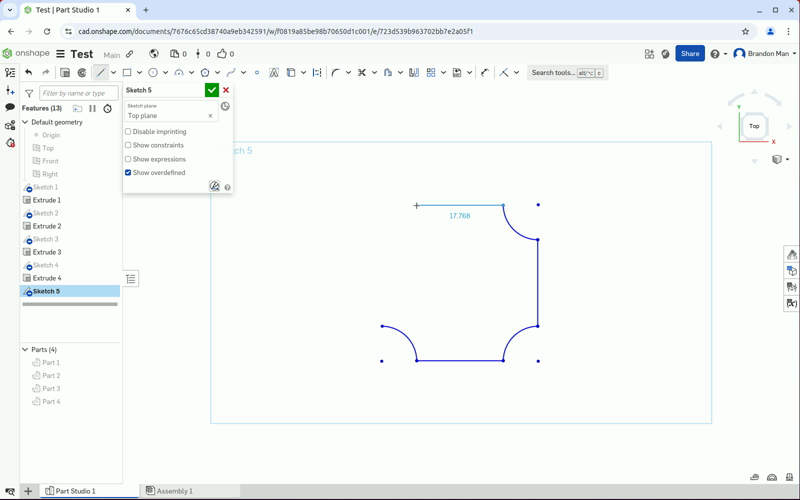
key(esc)
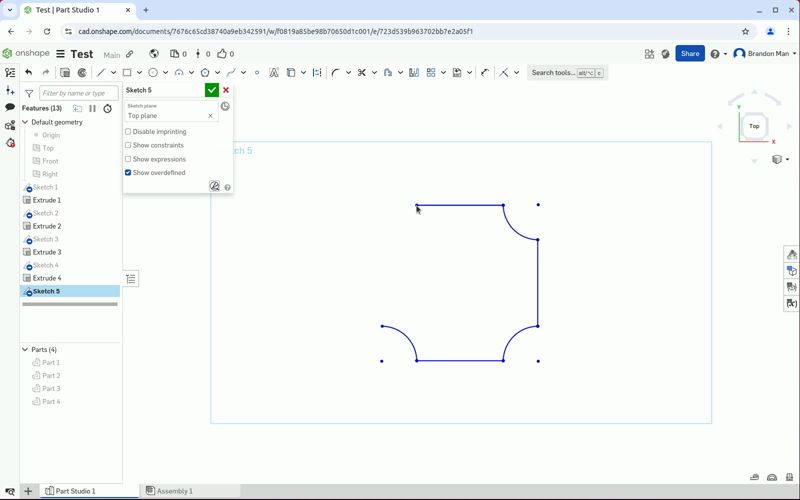
key(a)
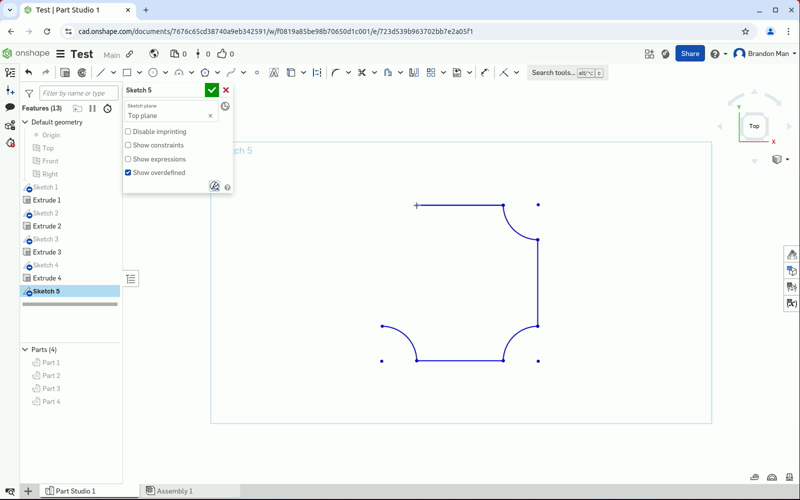
mouse_move(416, 205)
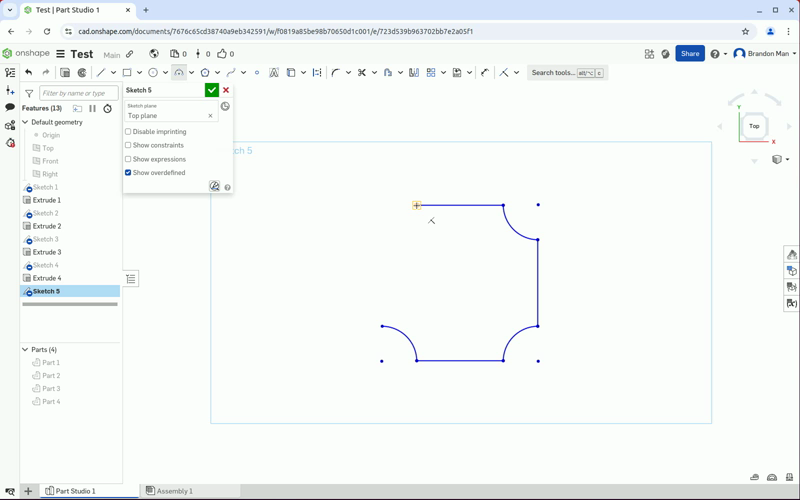
click(416, 205)
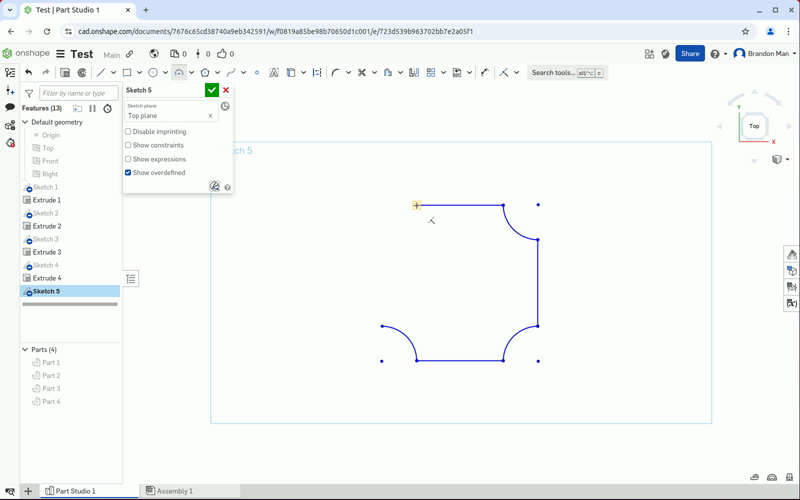
key_down(shift)
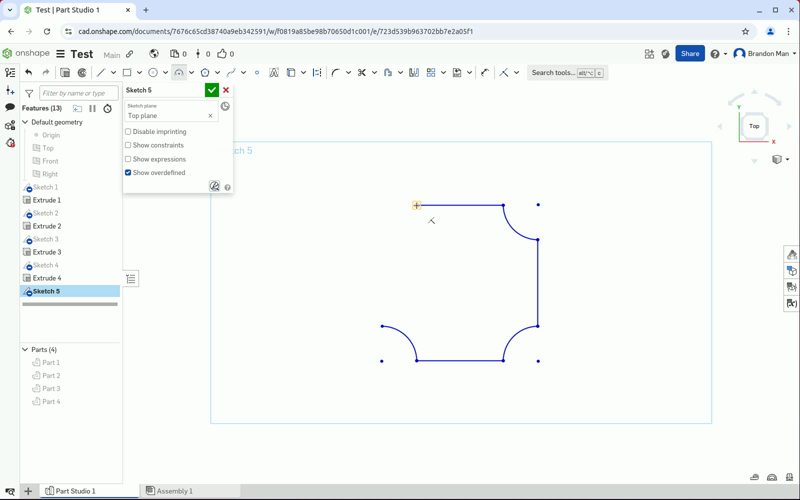
mouse_move(382, 239)
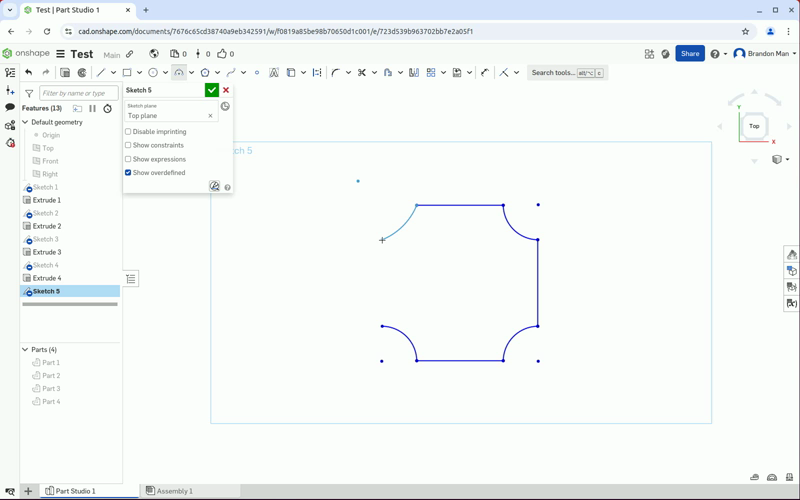
click(382, 239)
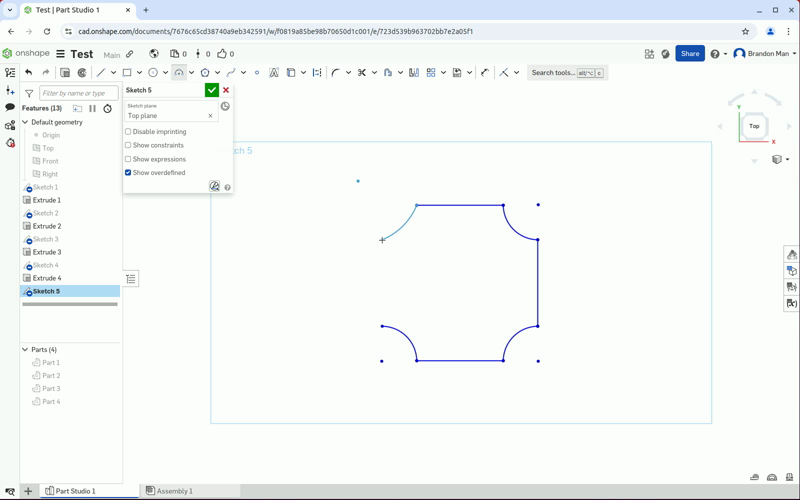
mouse_move(406, 229)
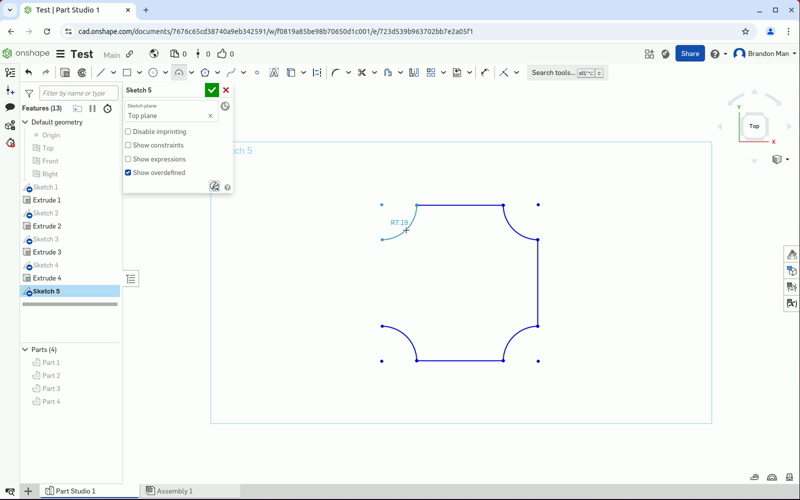
click(406, 229)
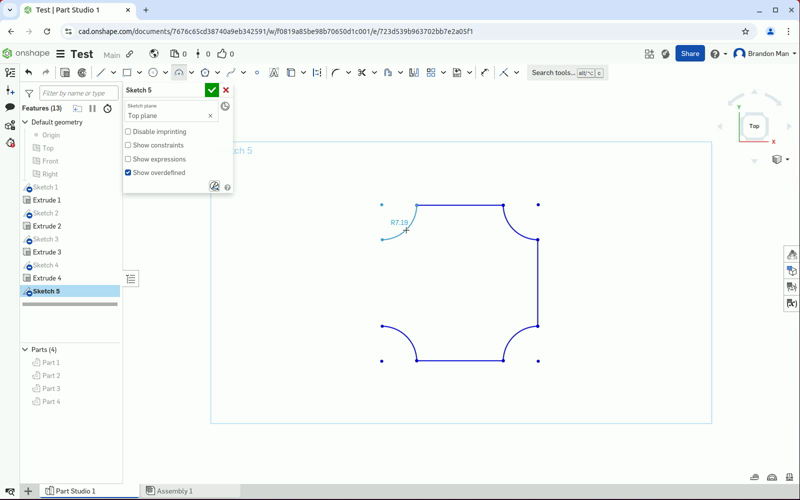
key_up(shift)
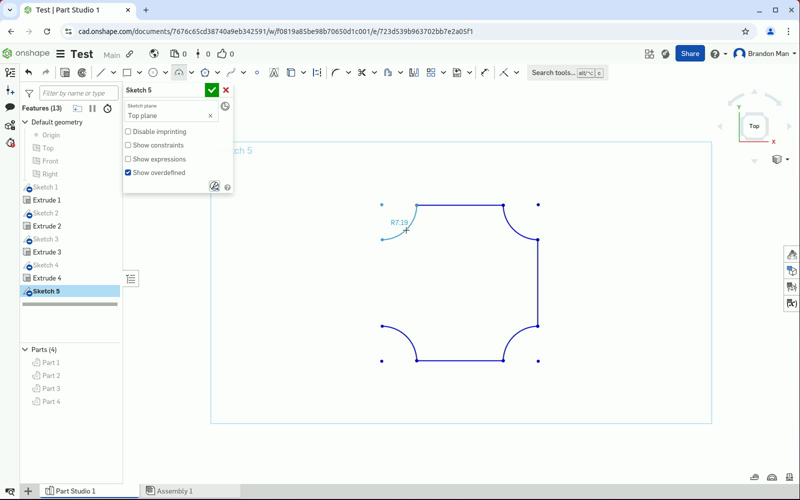
key(esc)
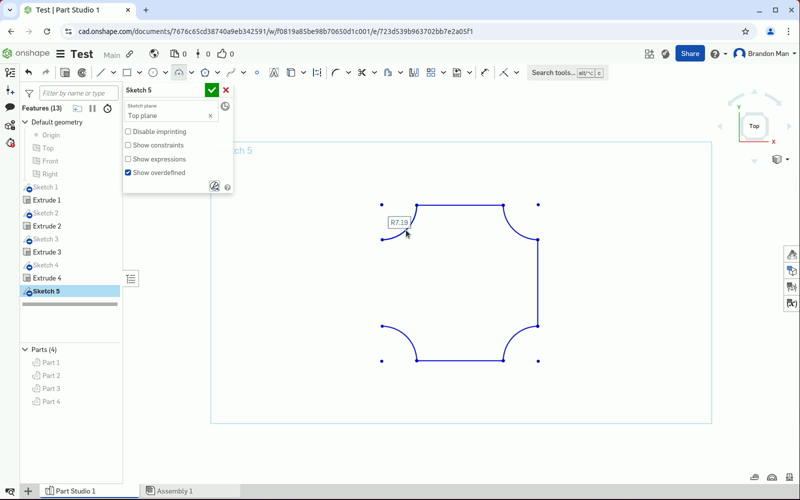
key(l)
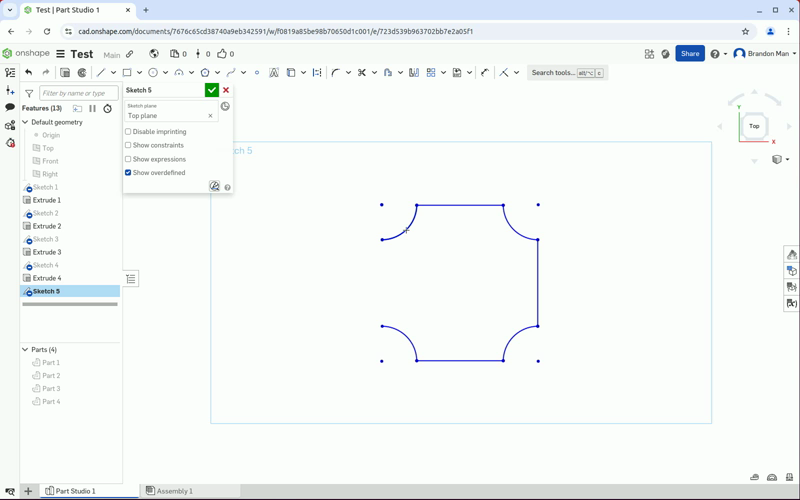
mouse_move(382, 239)
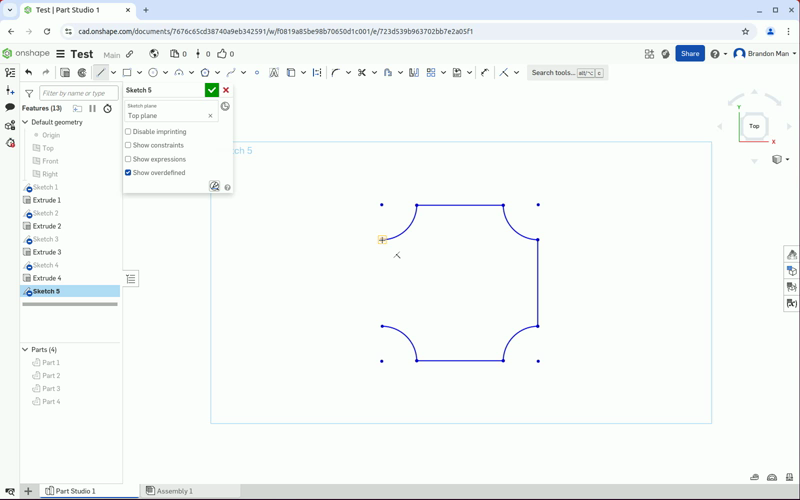
click(382, 239)
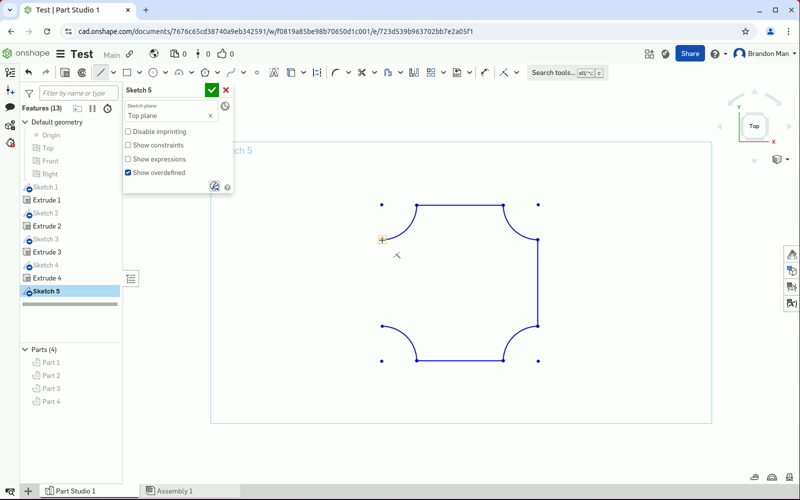
key_down(shift)
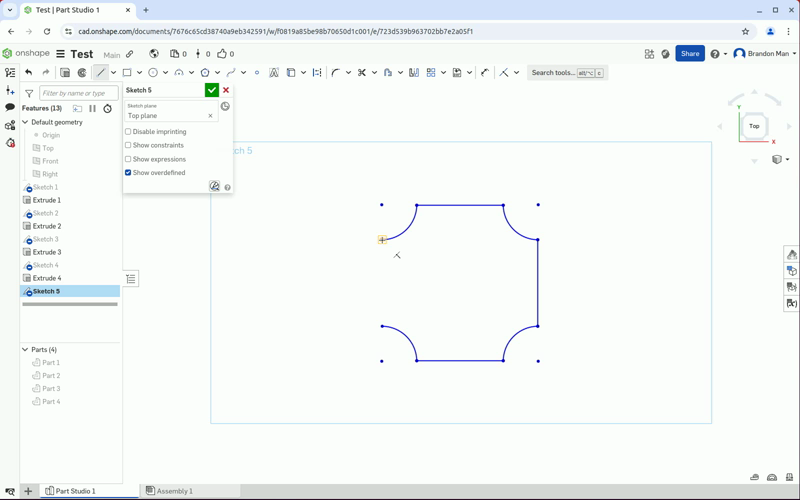
mouse_move(382, 326)
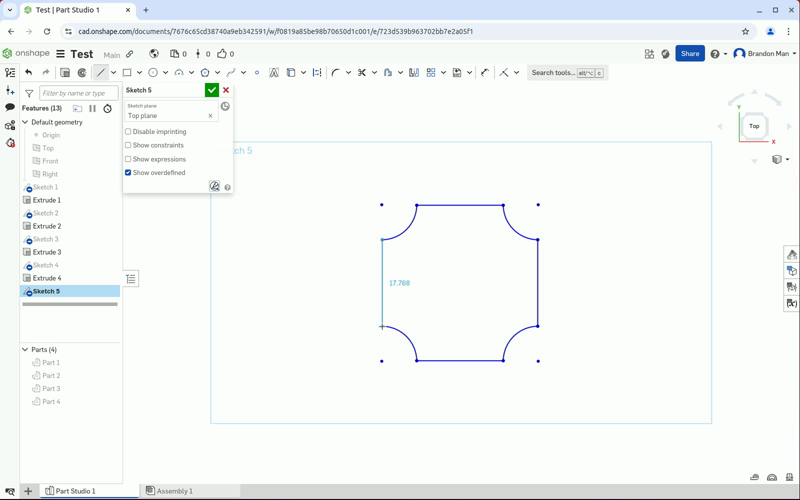
key_up(shift)
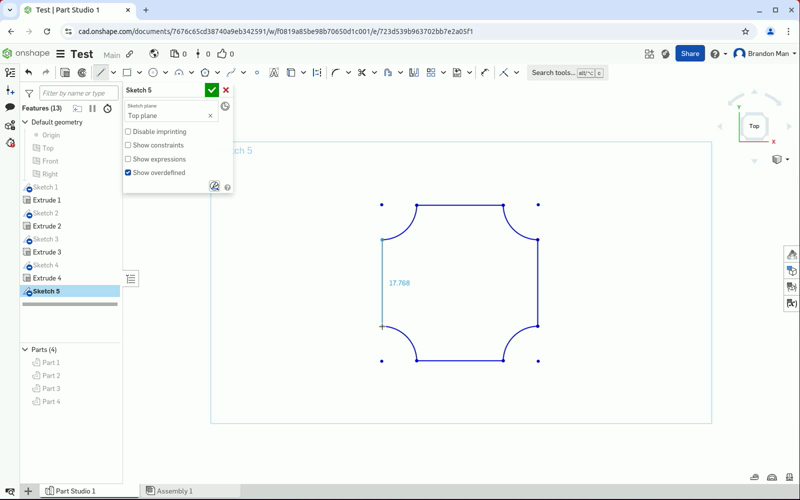
click(382, 326)
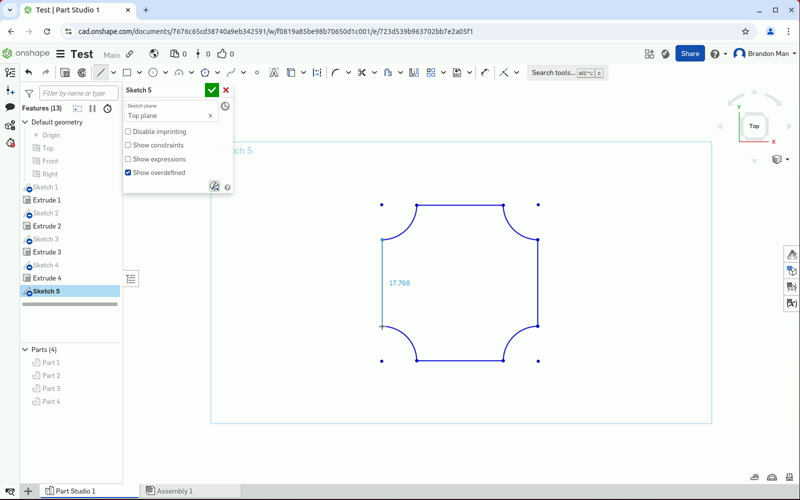
key(esc)
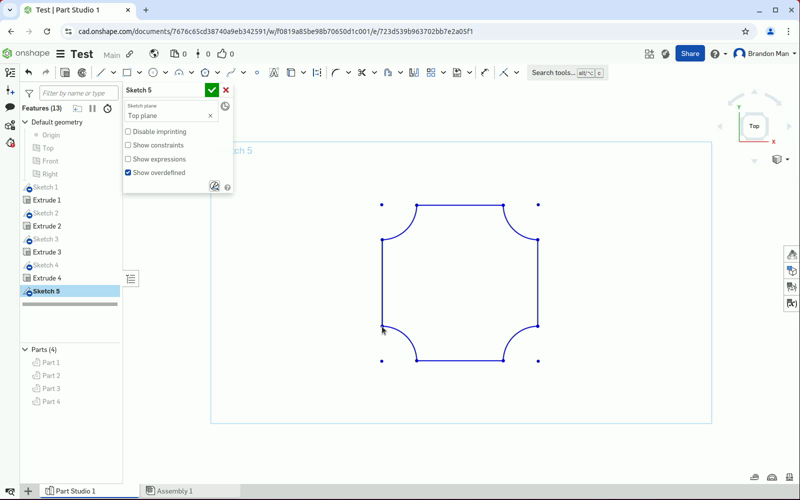
key(c)
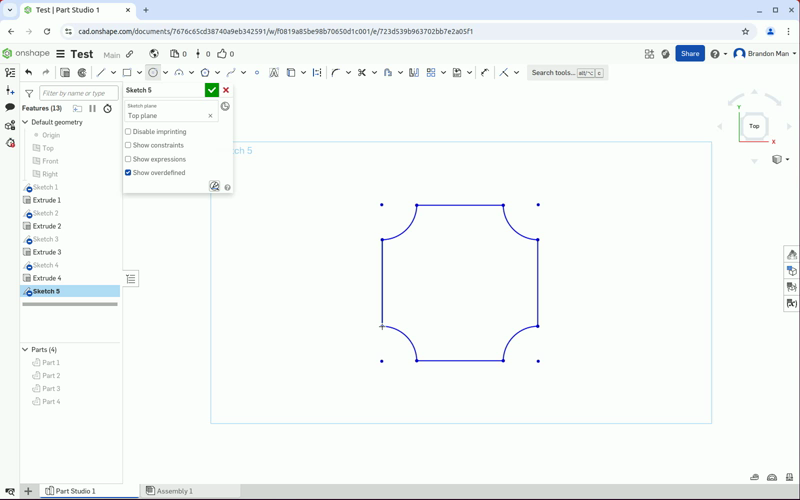
key_down(shift)
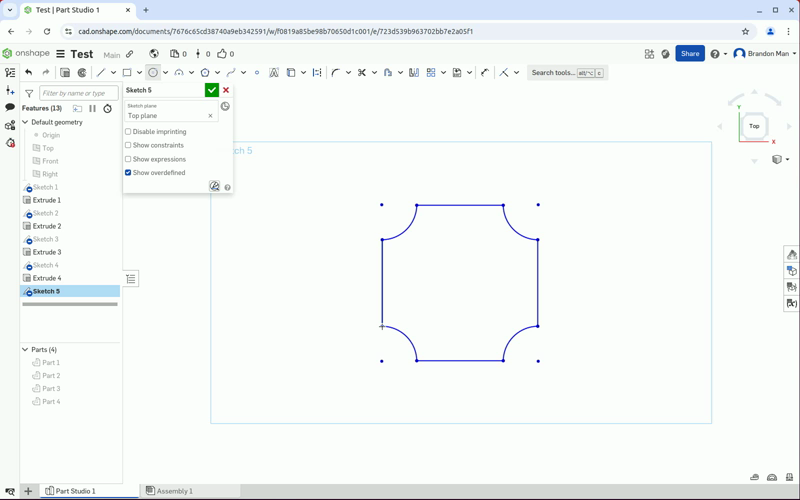
mouse_move(460, 282)
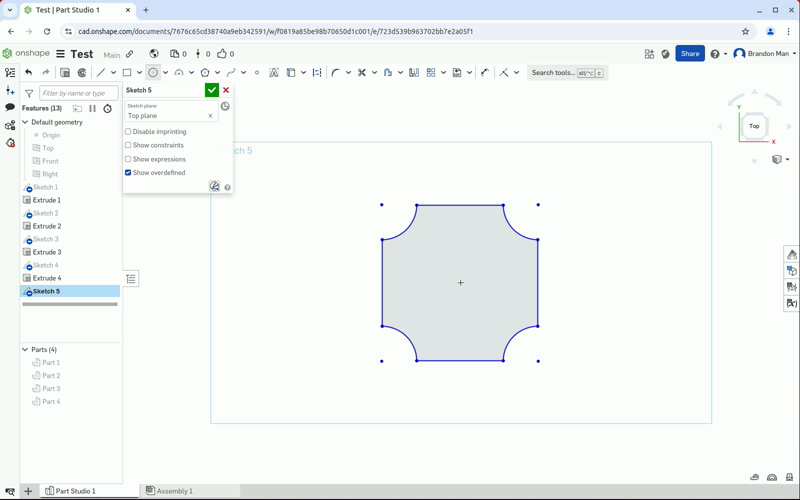
click(460, 282)
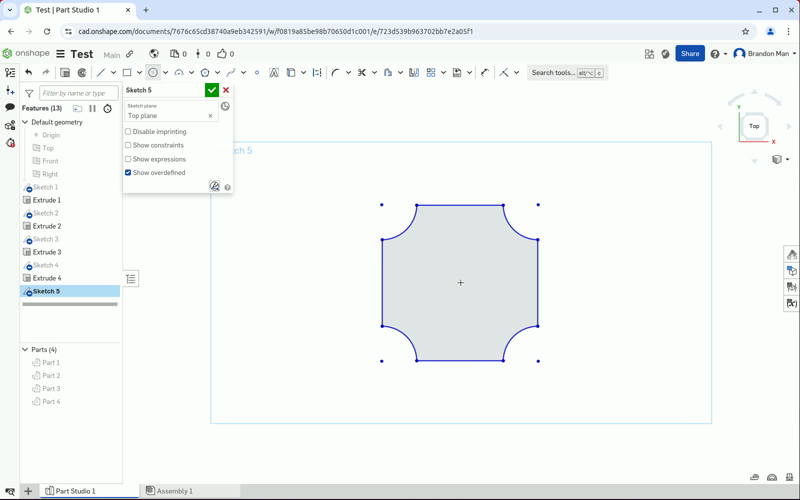
key_up(shift)
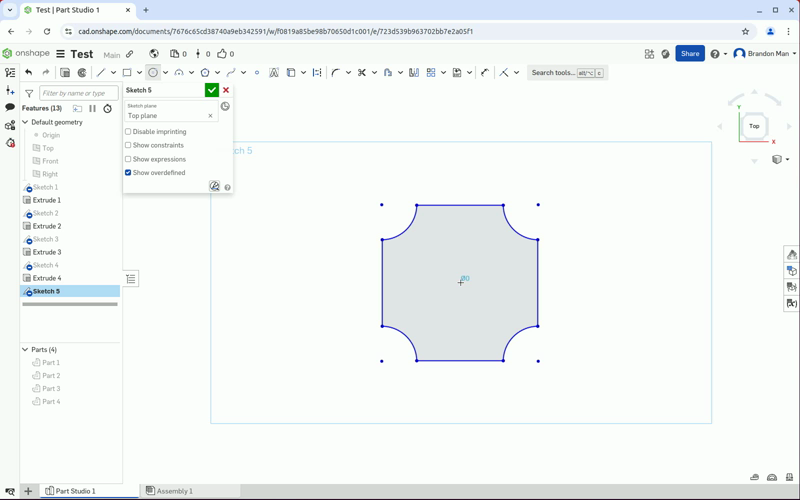
mouse_move(516, 282)
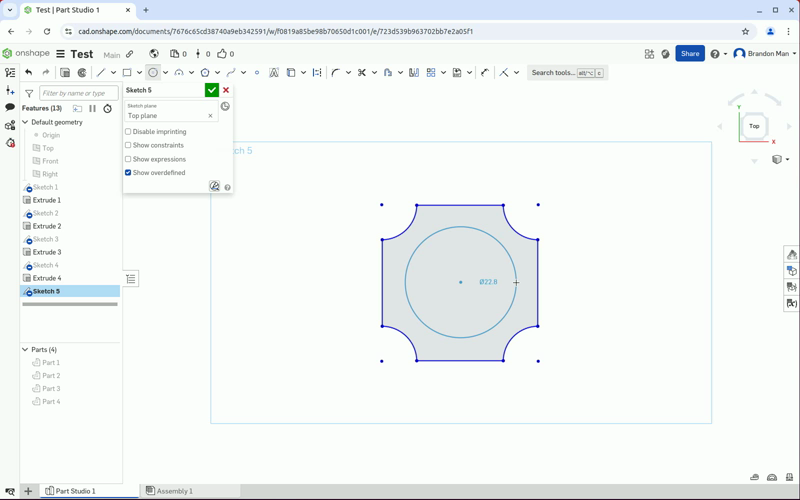
click(516, 282)
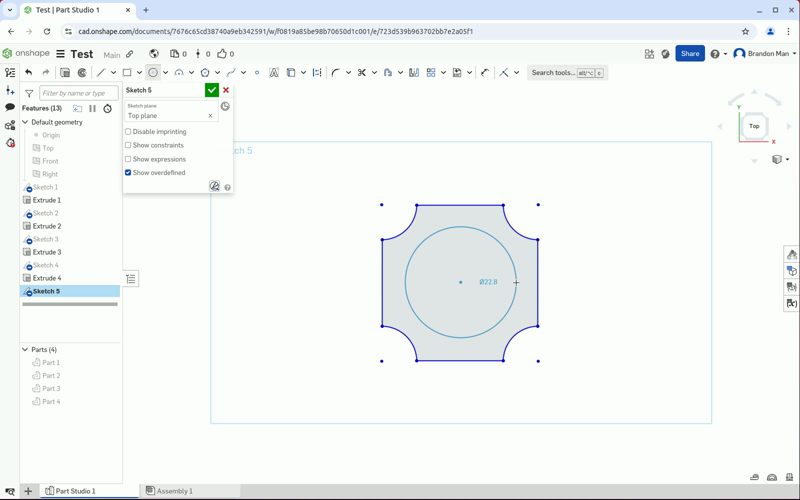
key(esc)
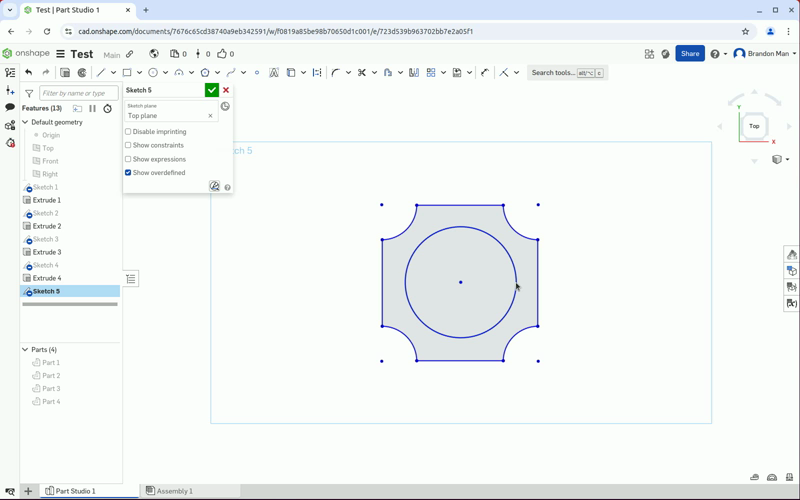
mouse_move(416, 232)
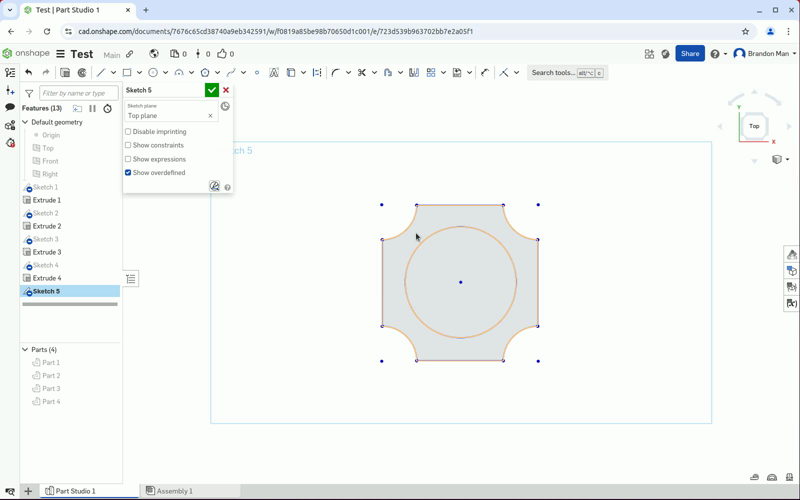
click(416, 232)
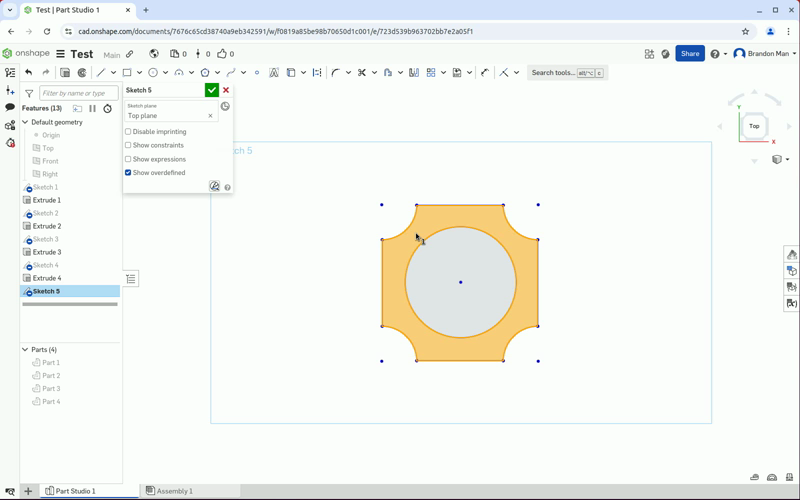
mouse_move(73, 352)
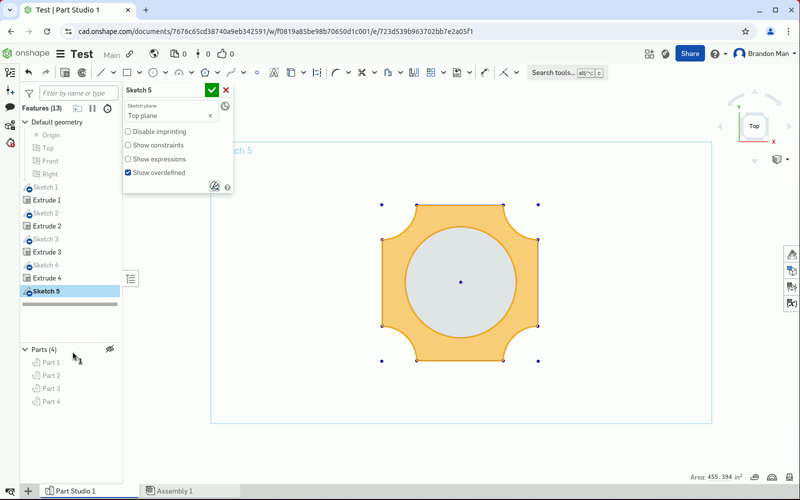
key(shift+y)
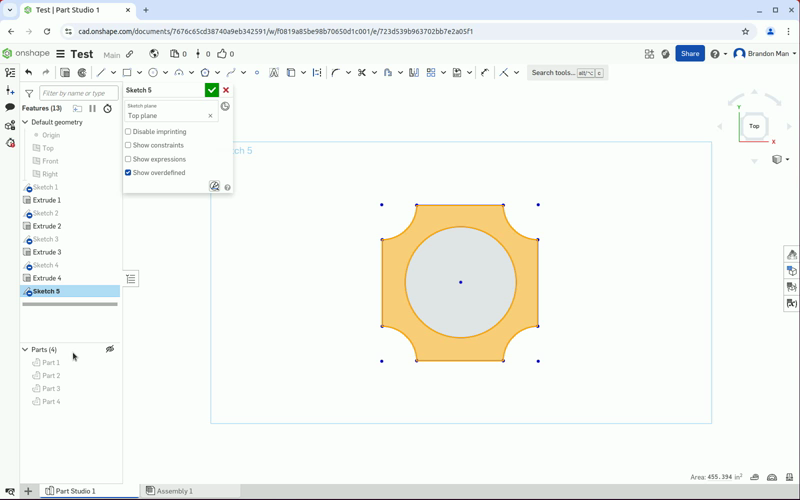
key(shift+e)
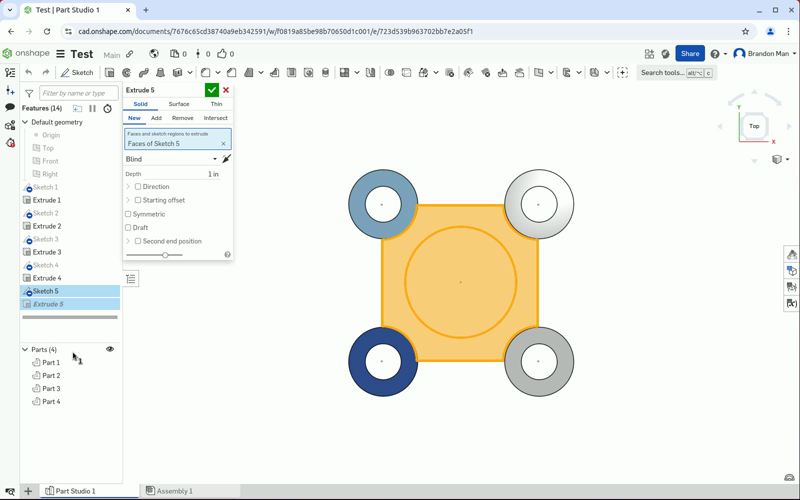
mouse_move(143, 106)
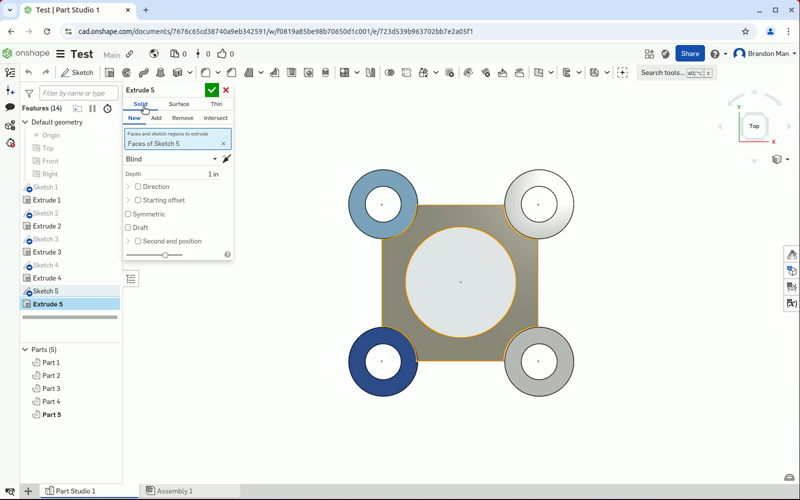
click(143, 106)
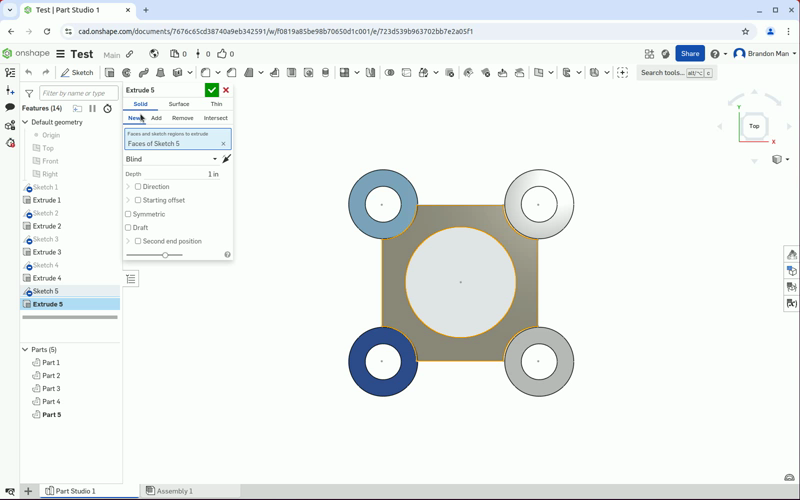
mouse_move(137, 120)
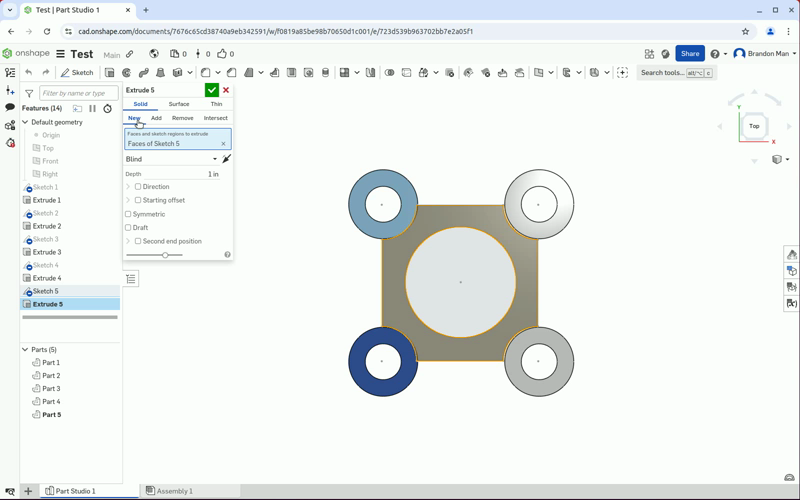
click(137, 120)
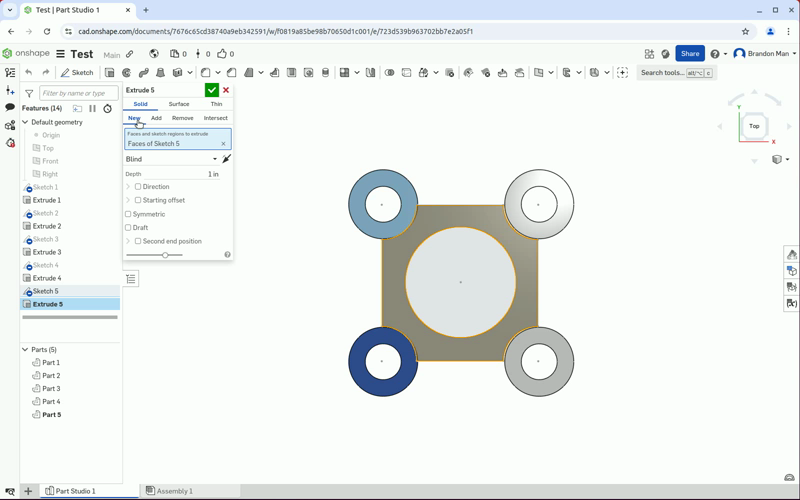
key(tab, 4)
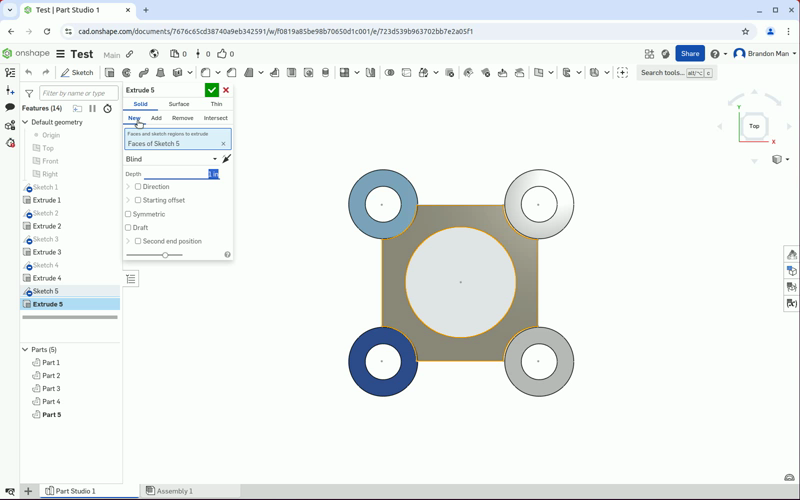
text(34.18)
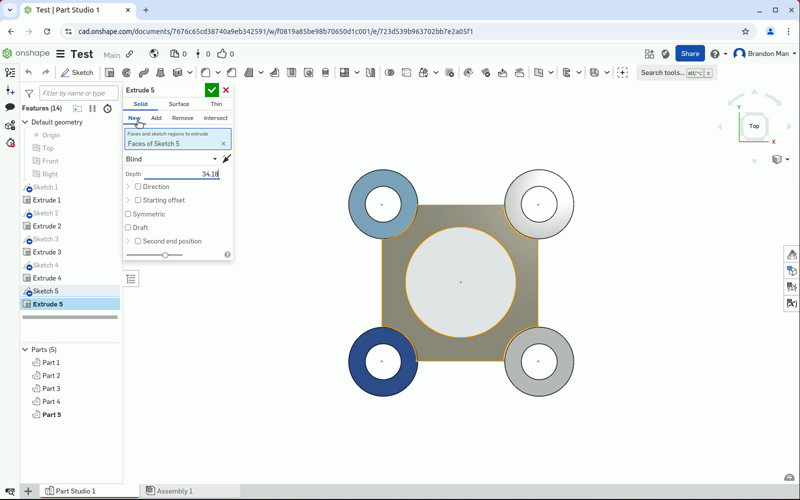
key(tab, 3)
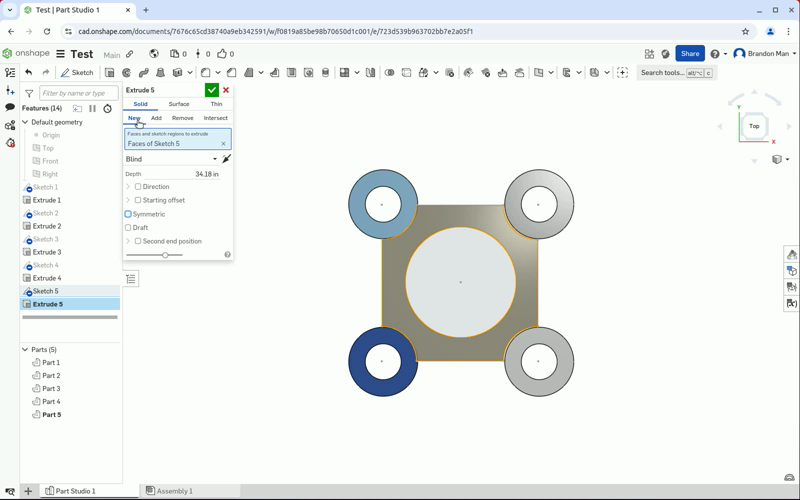
key(space)
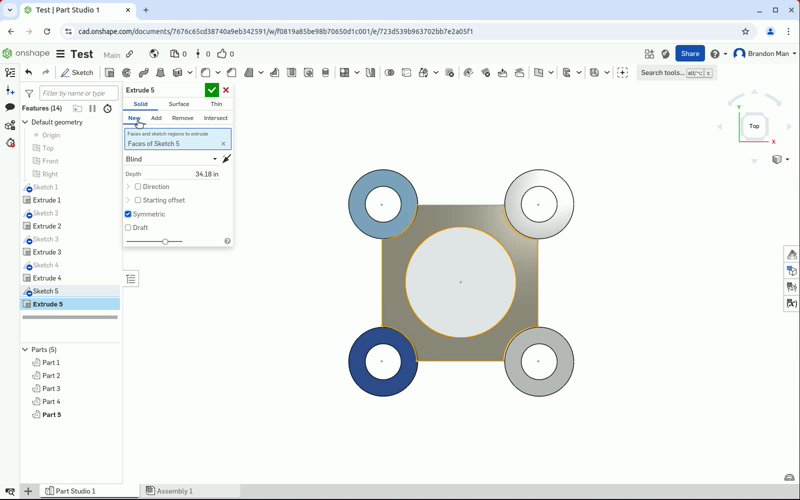
key(enter)
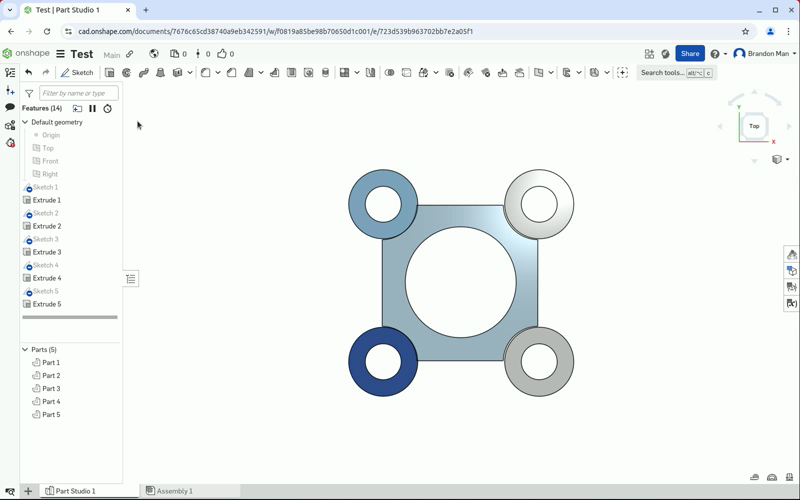
key(shift+h)
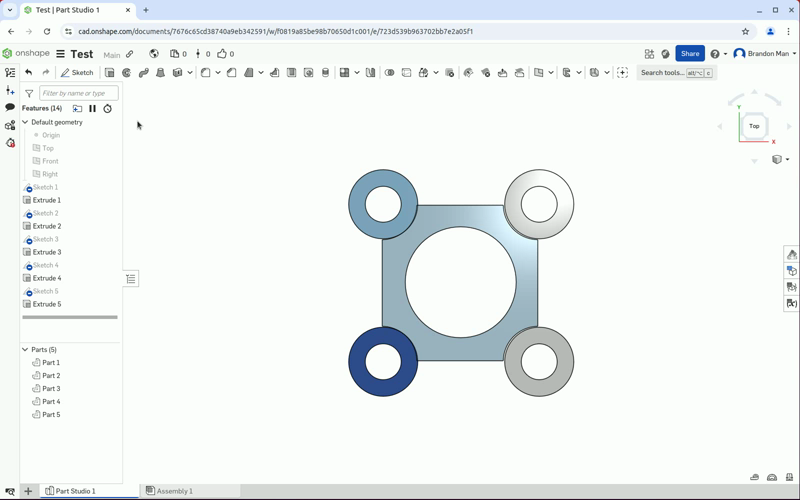
key(shift+h)
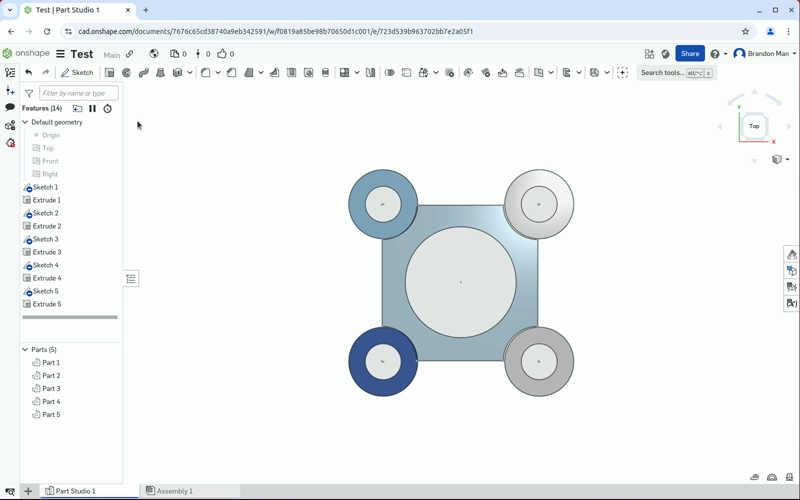
key(shift+7)
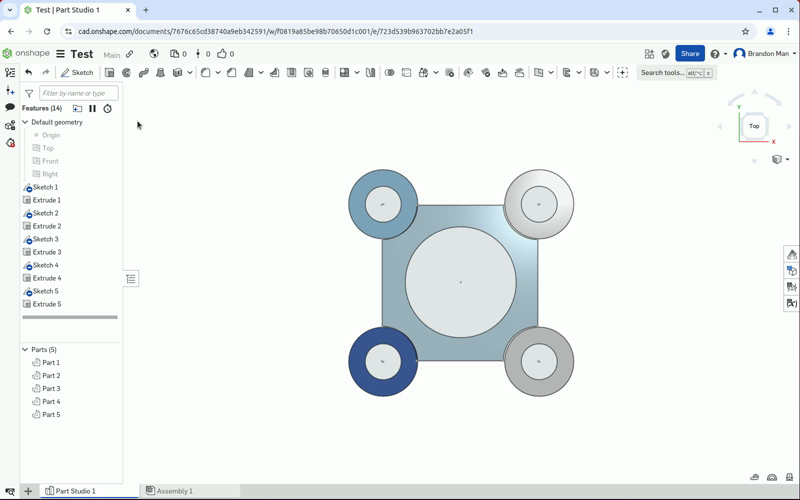
key(up, 3)
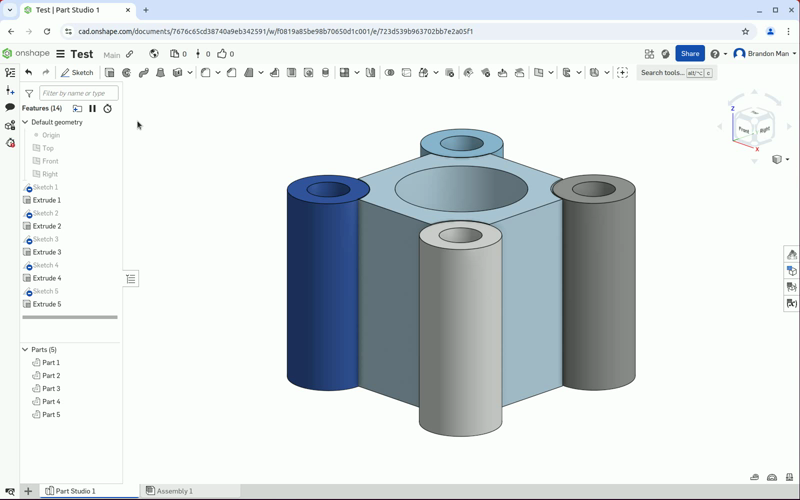
key(left, 3)
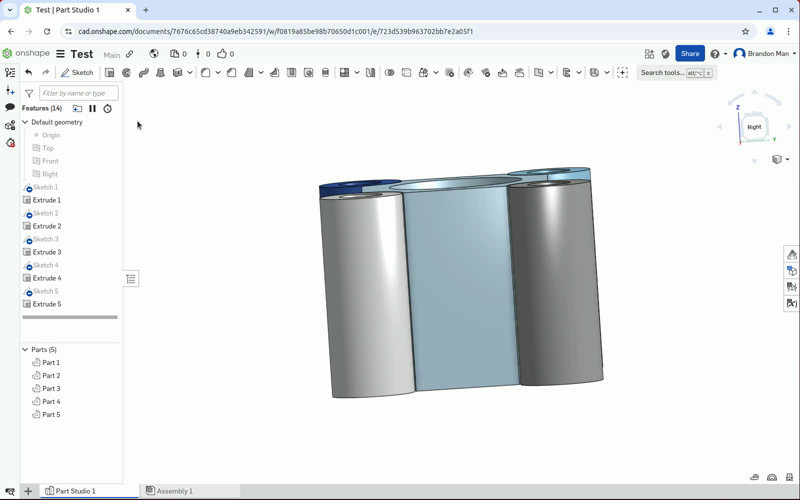
key(right, 3)
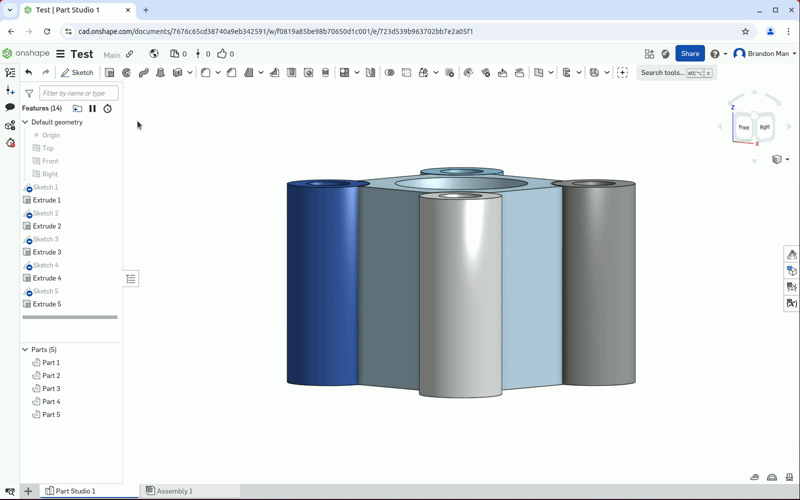
key(down, 3)
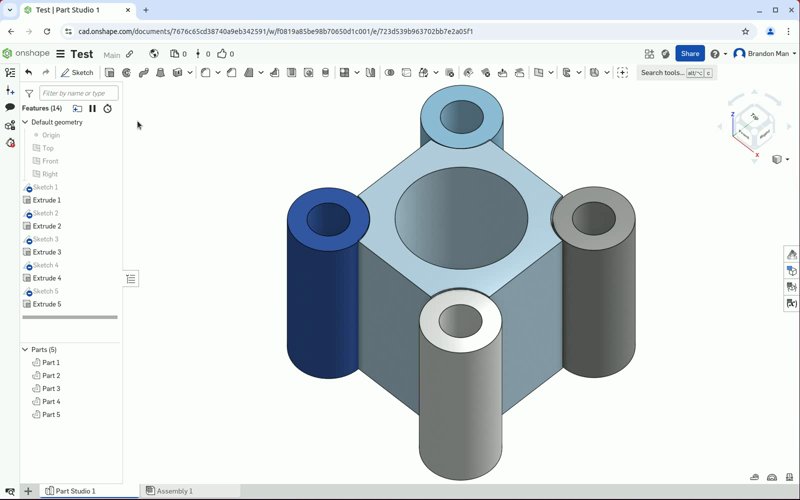
mouse_move(73, 189)
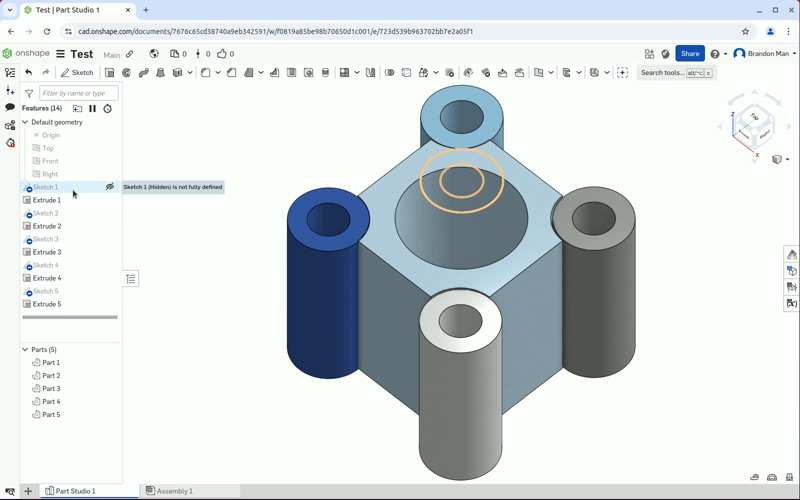
click(73, 189)